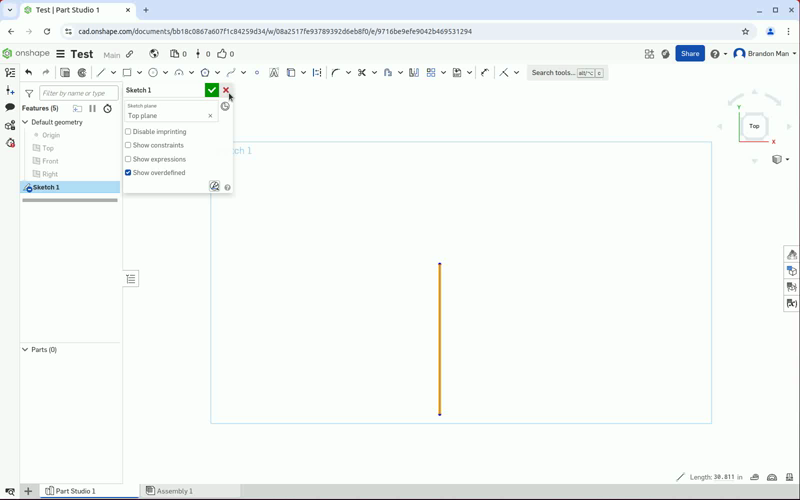
key(shift+h)
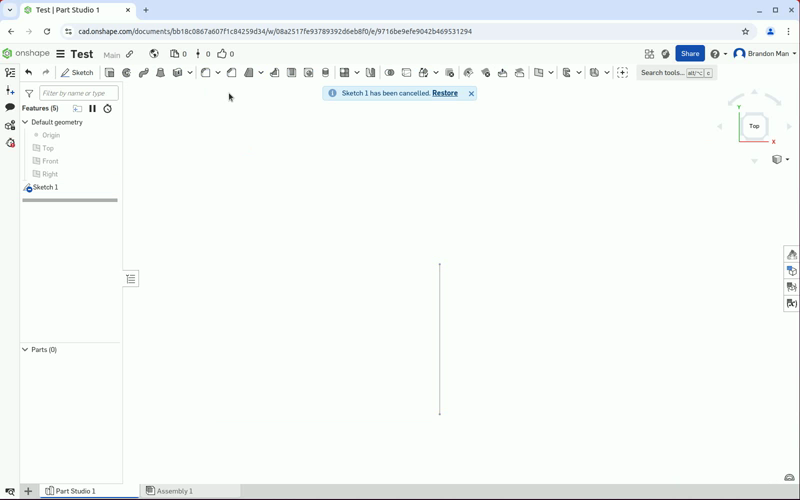
key(shift+s)
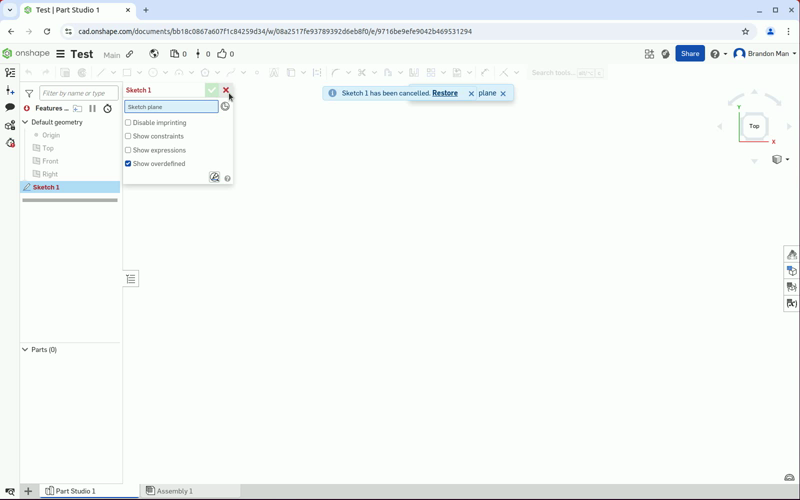
mouse_move(73, 150)
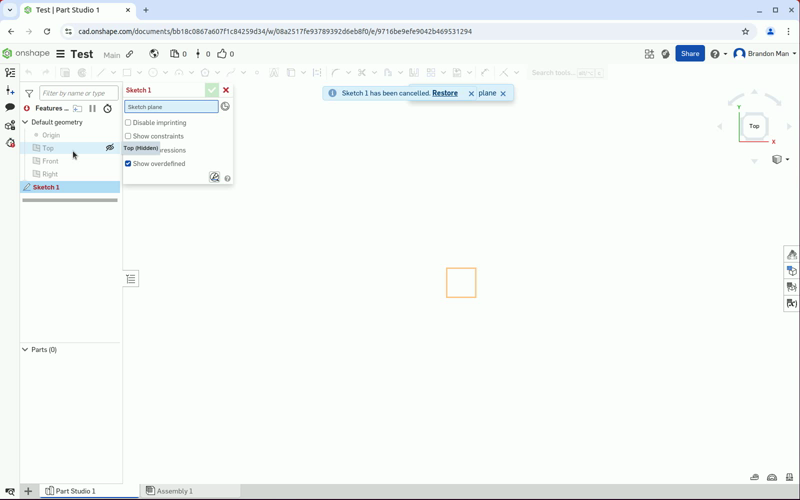
click(73, 150)
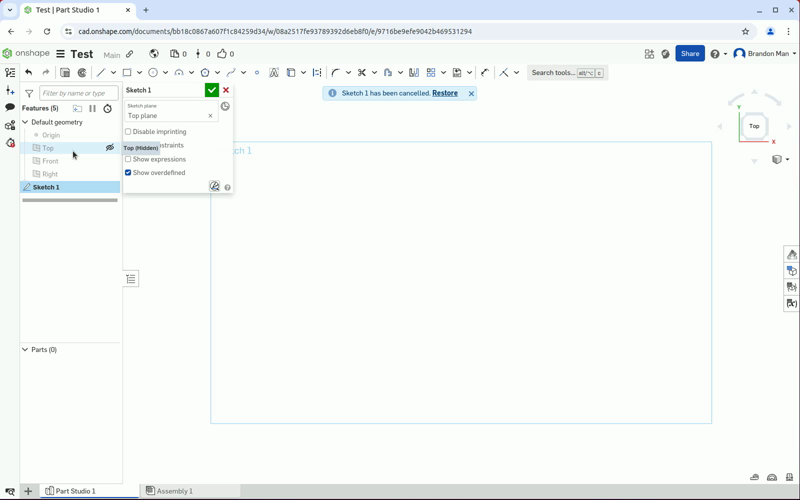
mouse_move(73, 352)
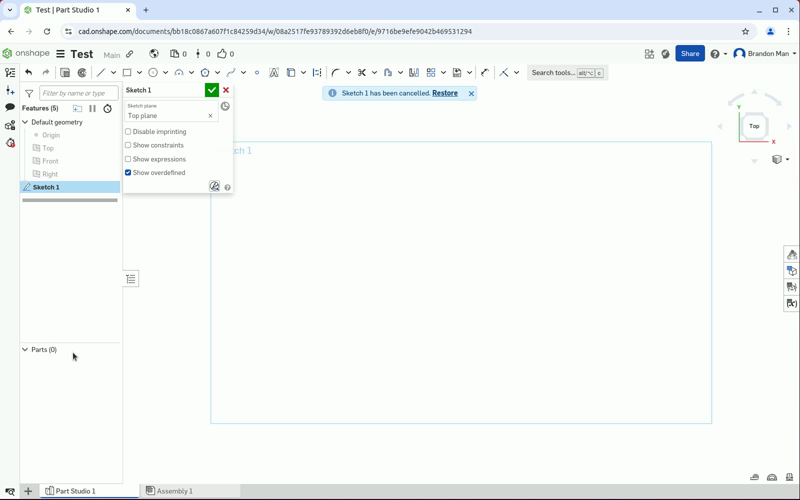
key(y)
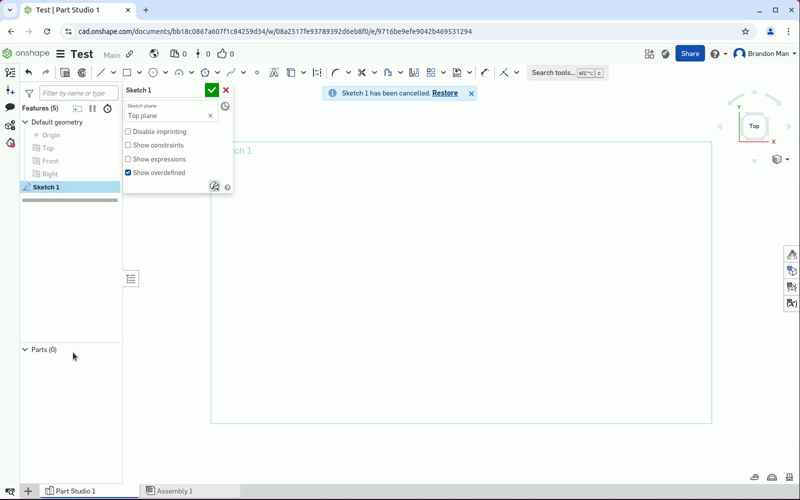
key(l)
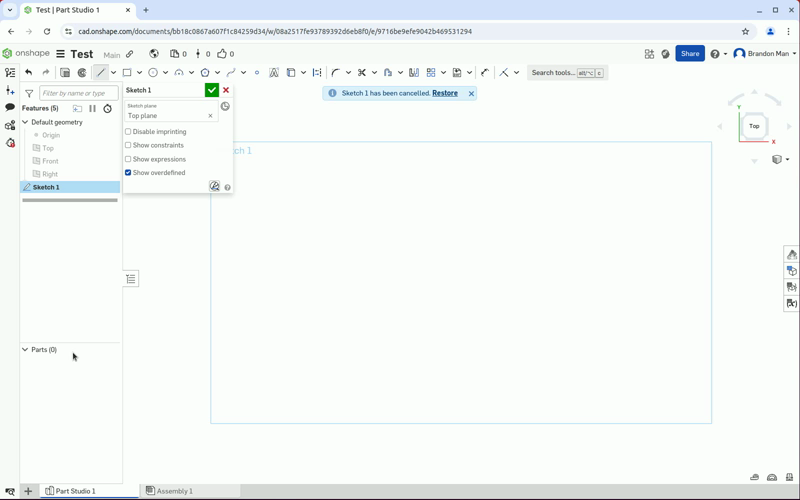
key_down(shift)
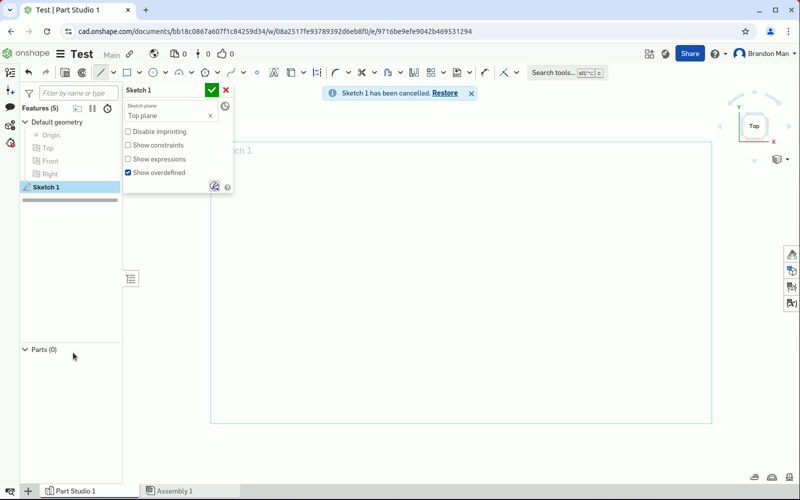
mouse_move(390, 245)
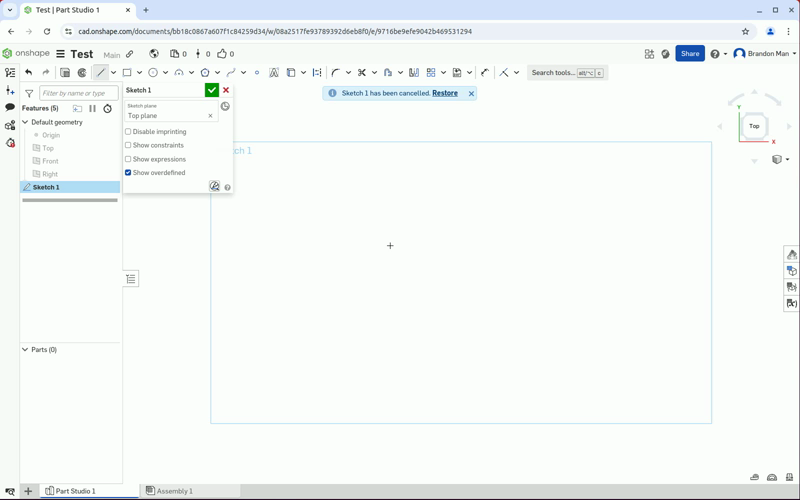
click(390, 245)
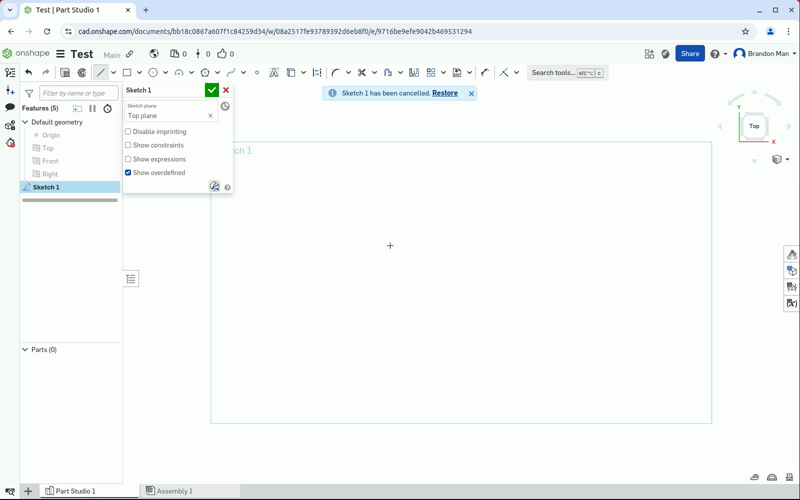
key_up(shift)
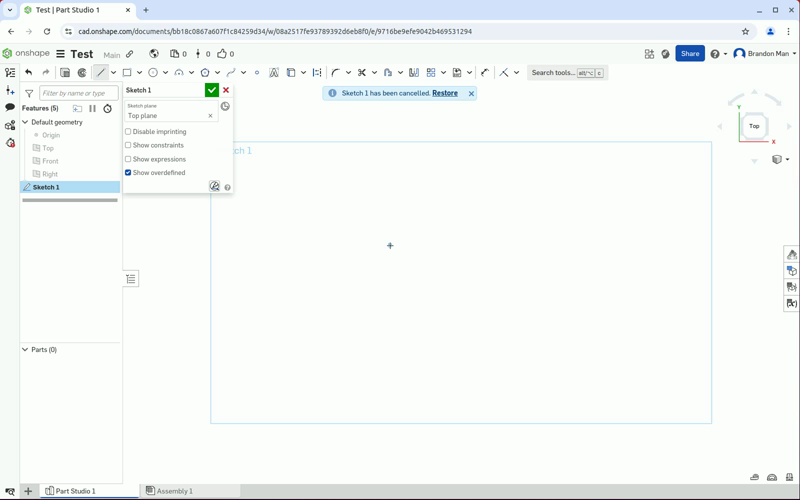
key_down(shift)
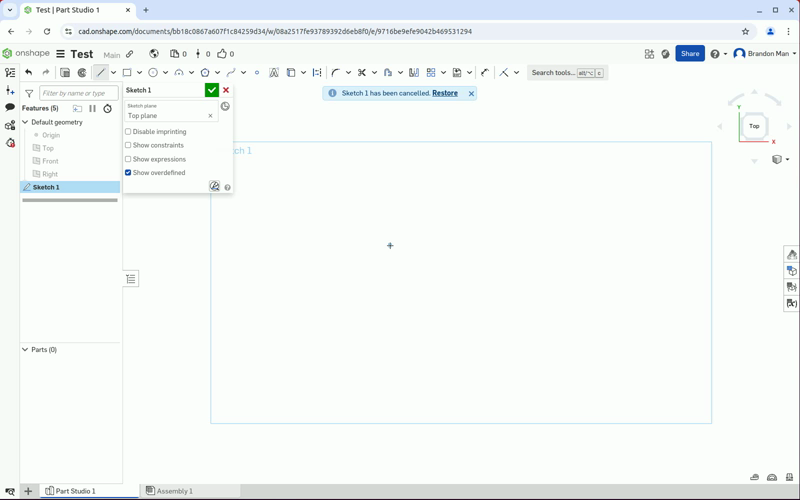
mouse_move(465, 245)
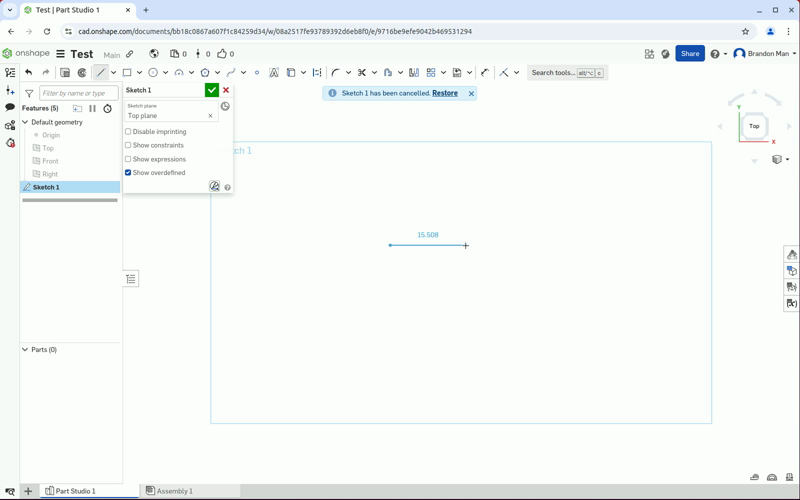
click(465, 245)
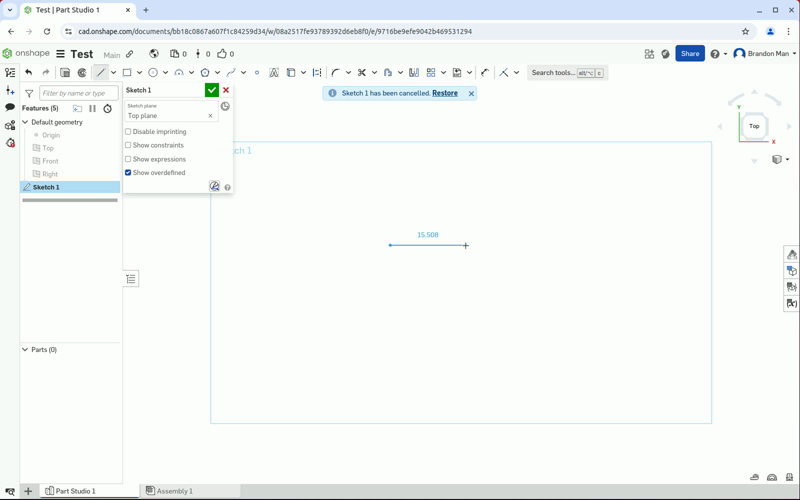
key_up(shift)
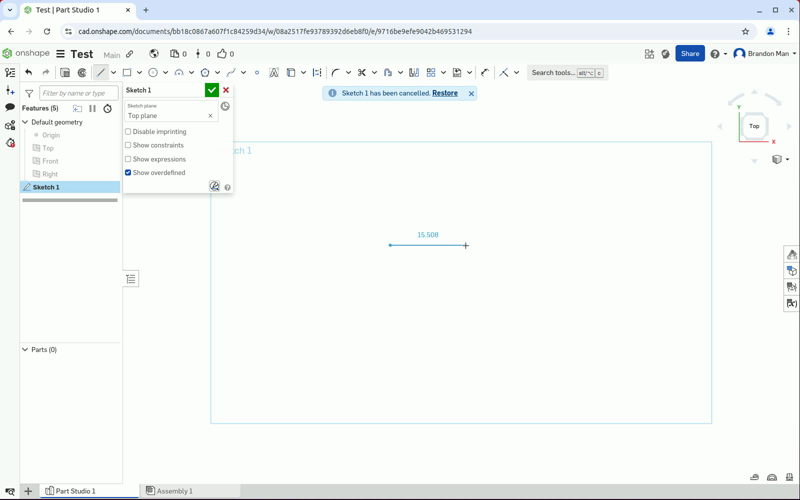
key_down(shift)
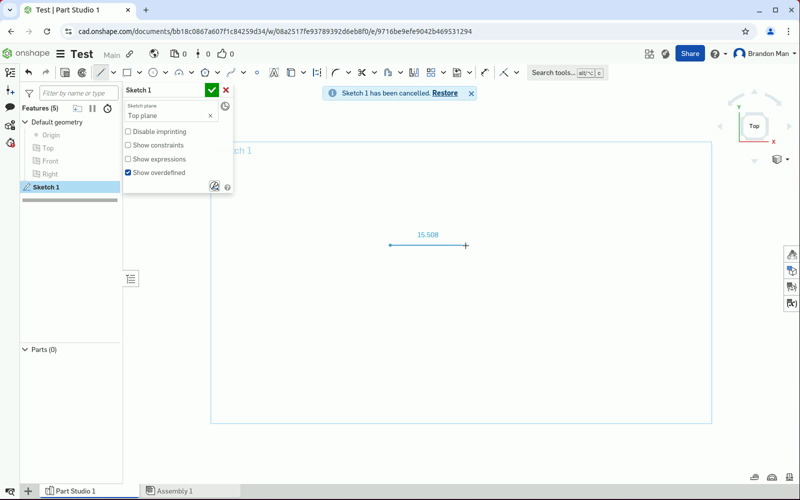
mouse_move(495, 245)
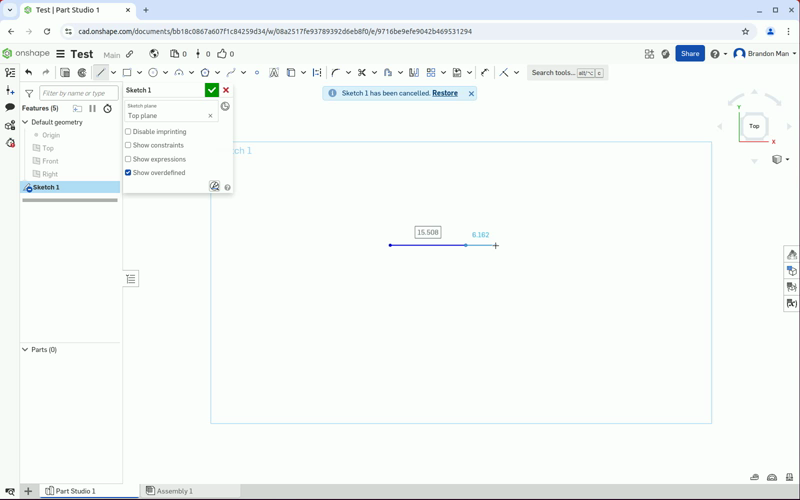
mouse_move(465, 219)
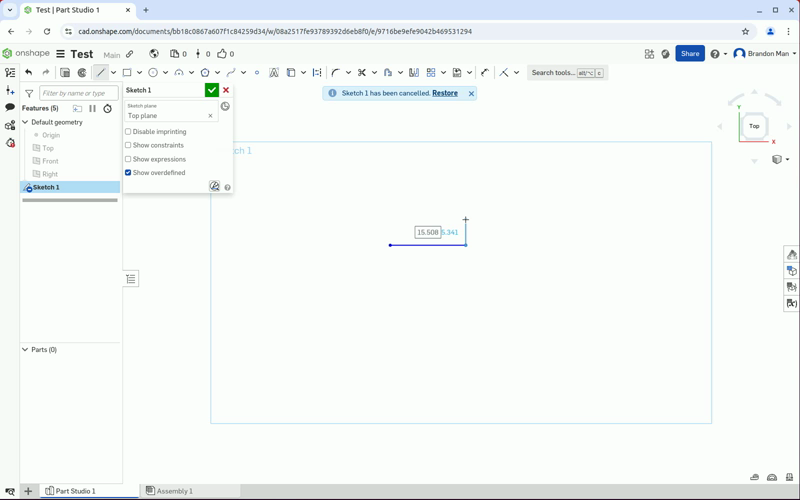
click(465, 219)
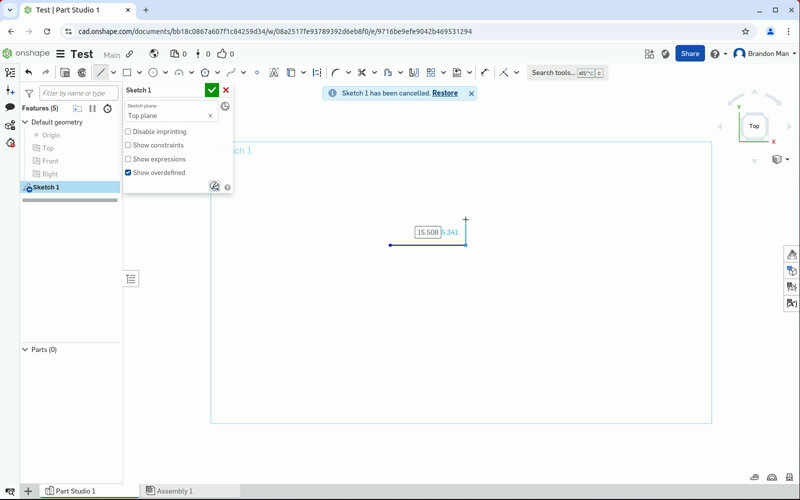
key_up(shift)
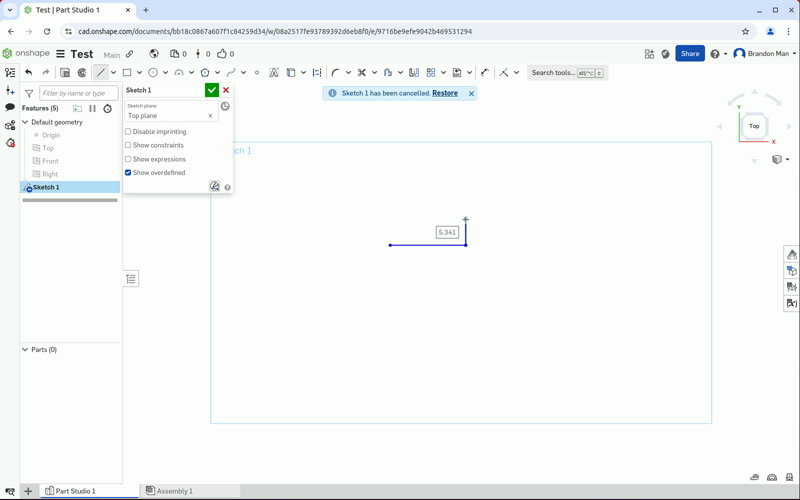
key_down(shift)
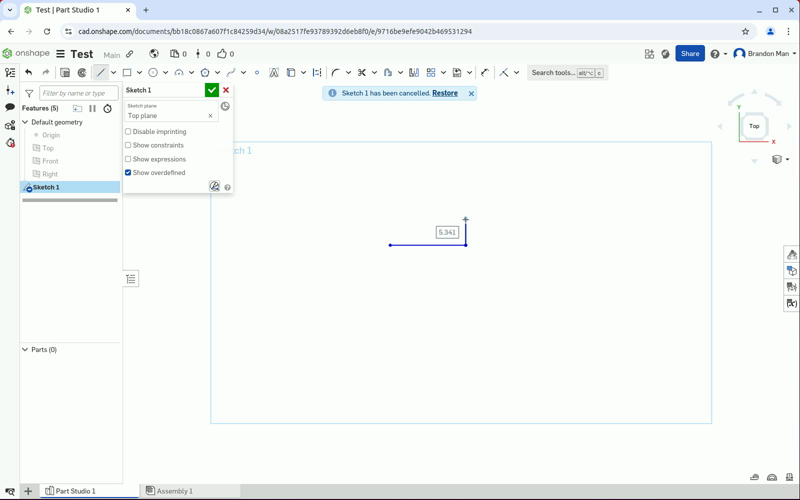
mouse_move(495, 219)
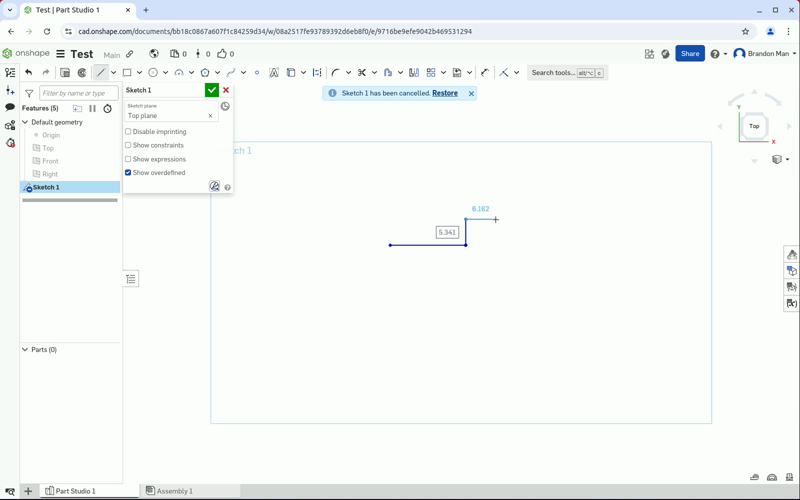
mouse_move(451, 219)
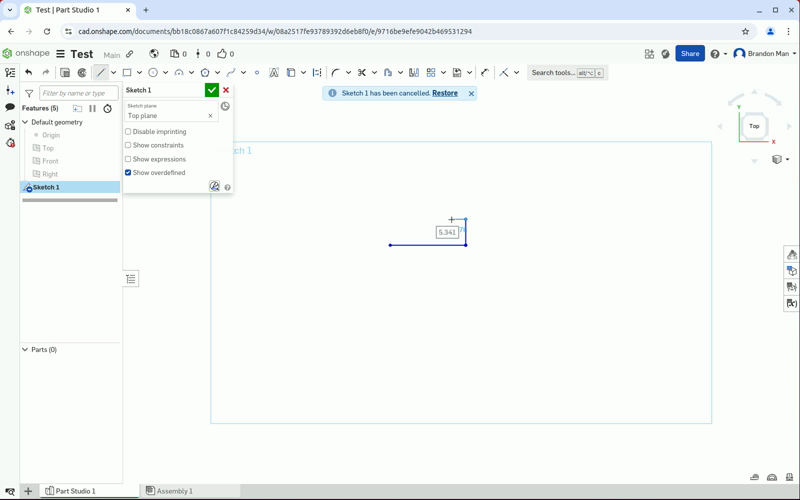
click(451, 219)
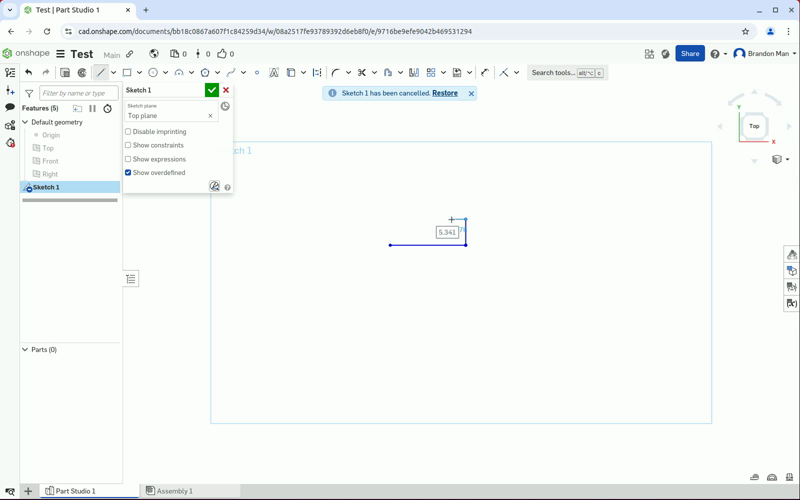
key_up(shift)
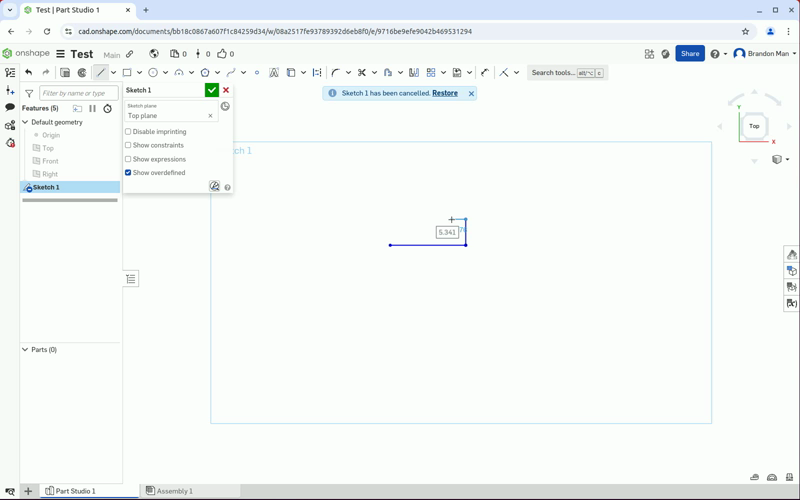
key_down(shift)
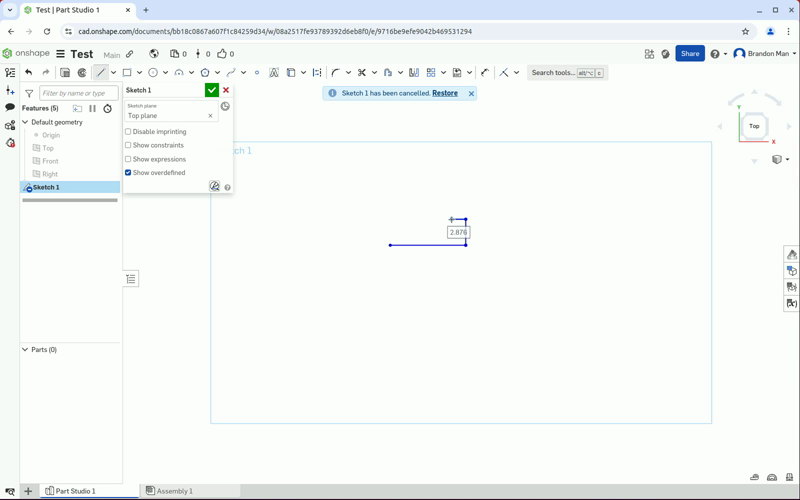
mouse_move(481, 219)
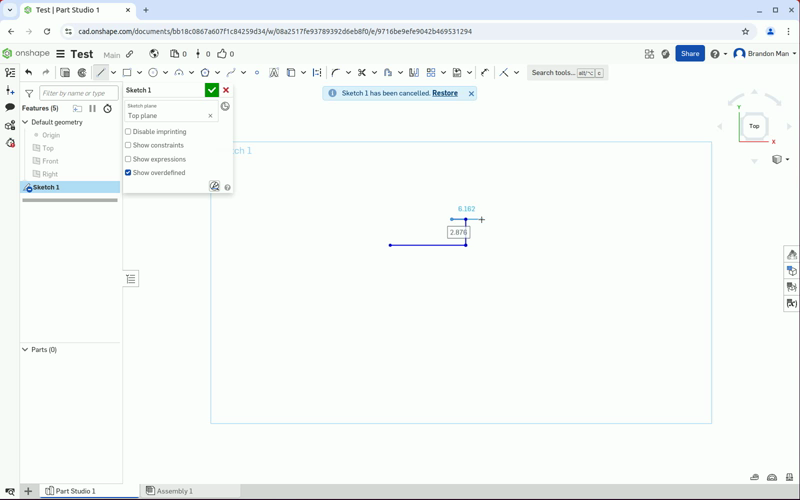
mouse_move(451, 196)
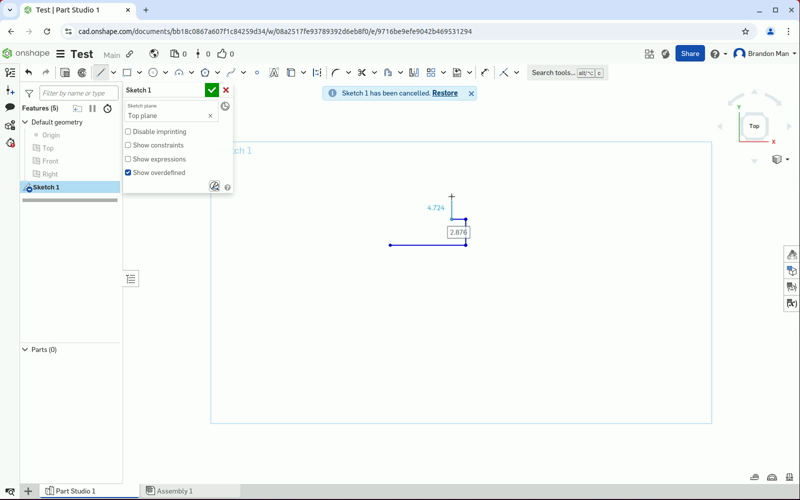
click(451, 196)
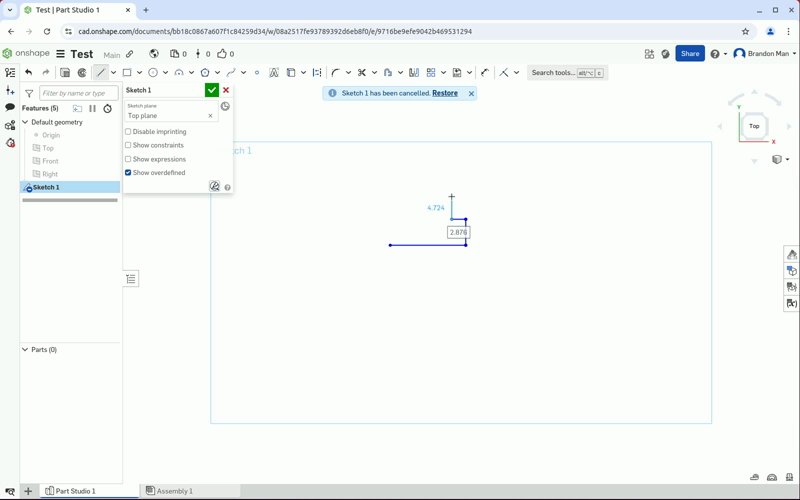
key_up(shift)
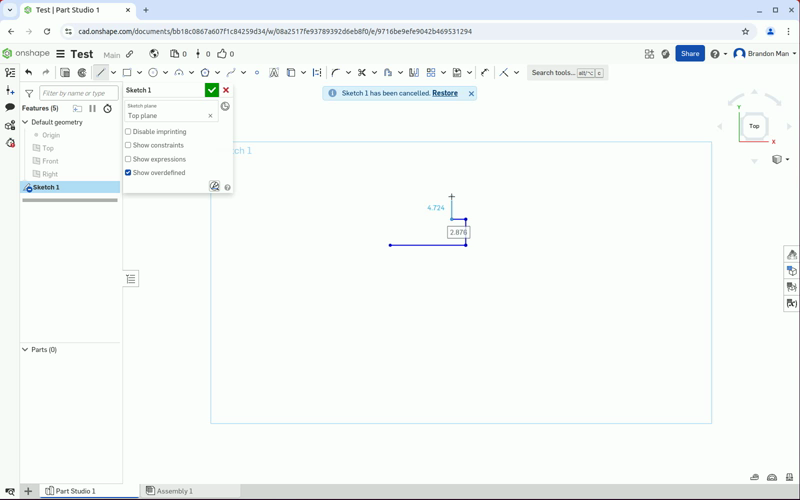
key_down(shift)
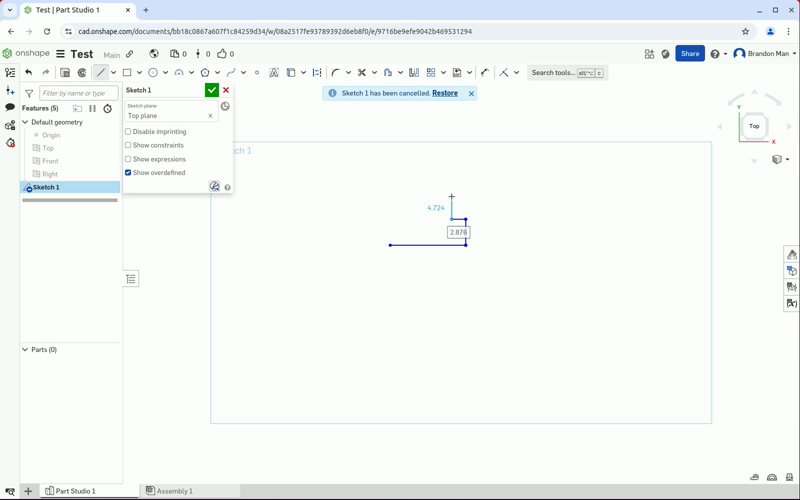
mouse_move(481, 196)
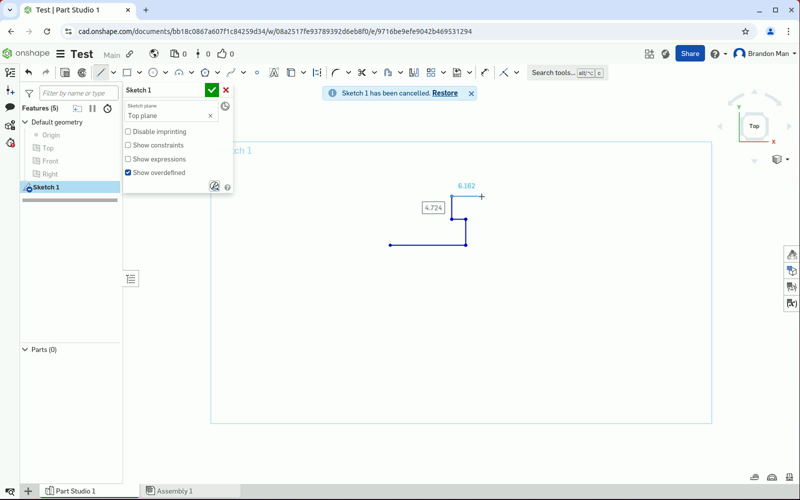
mouse_move(465, 196)
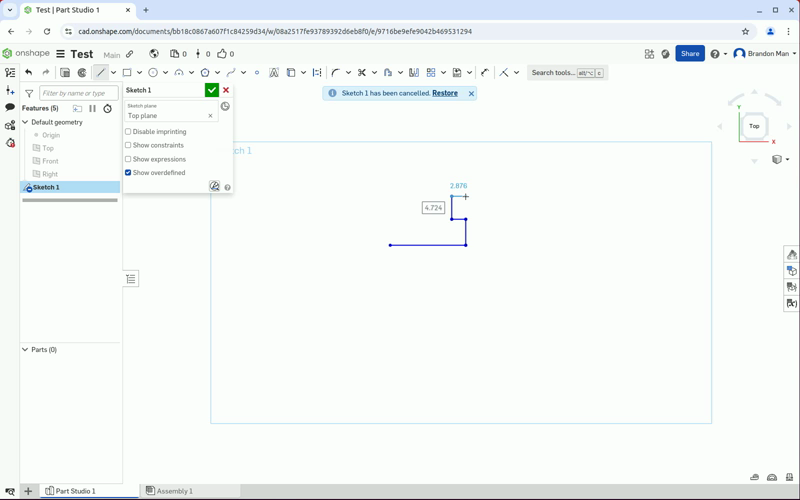
click(465, 196)
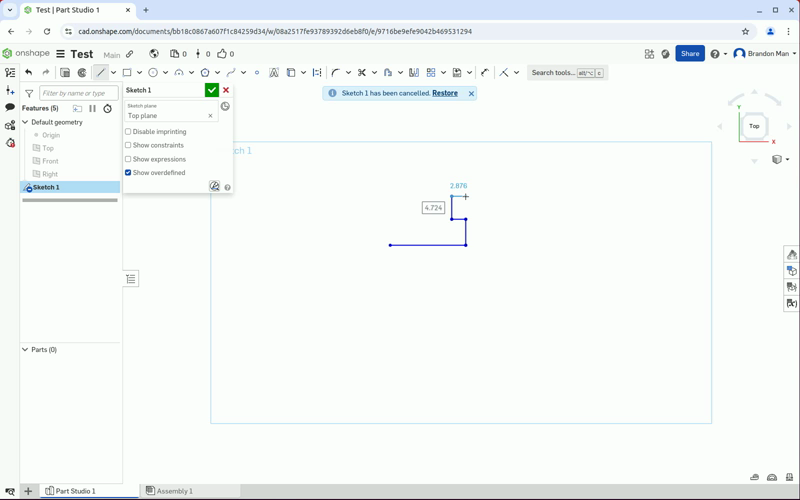
key_up(shift)
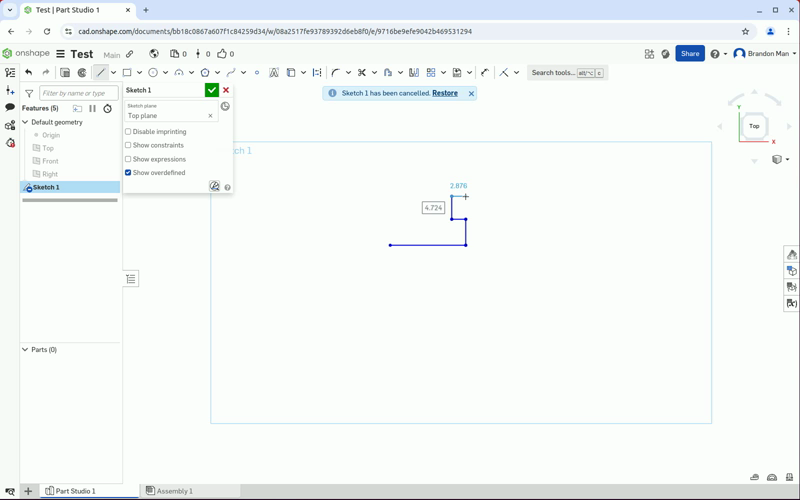
key_down(shift)
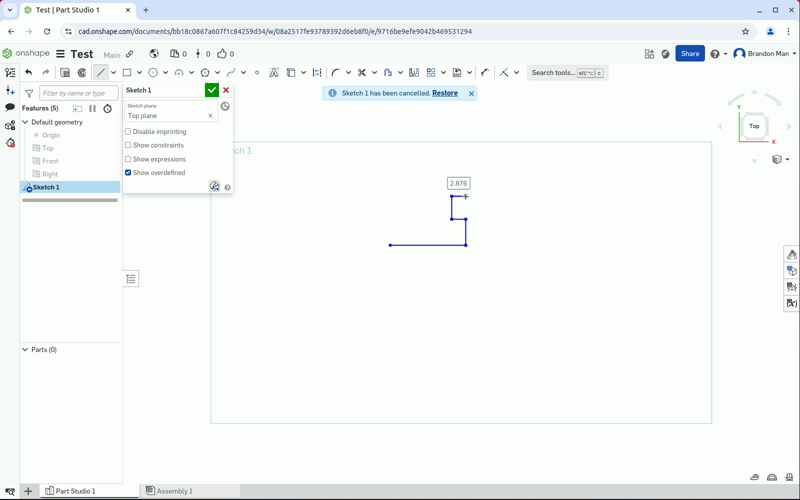
mouse_move(495, 196)
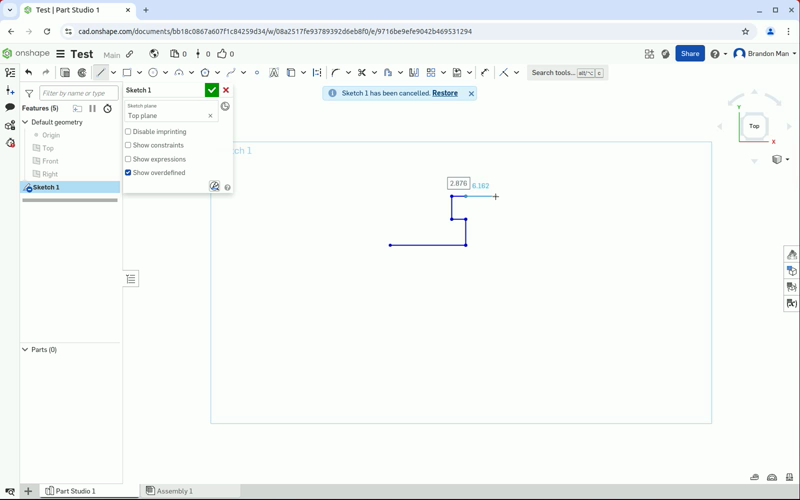
mouse_move(465, 170)
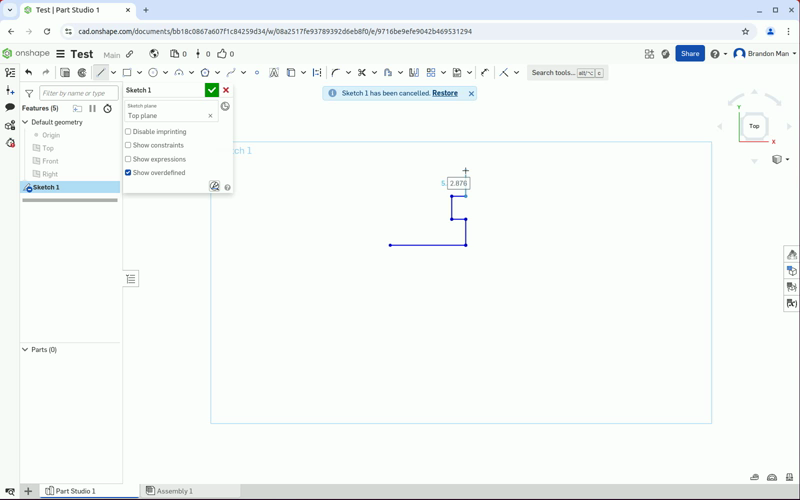
click(465, 170)
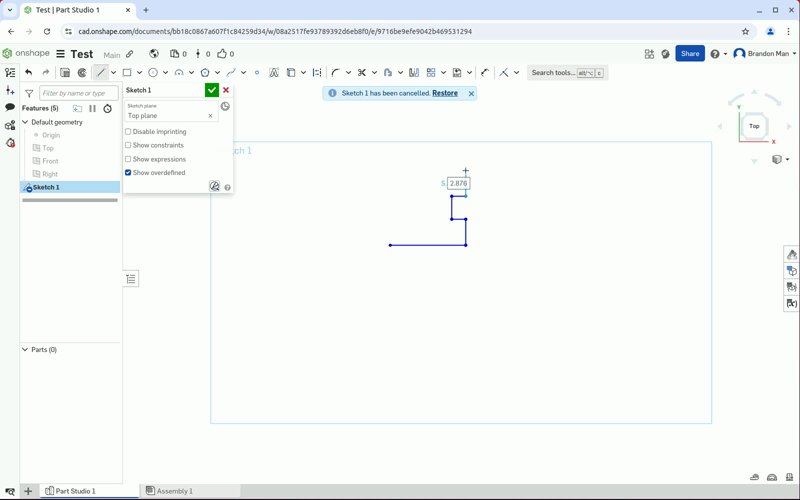
key_up(shift)
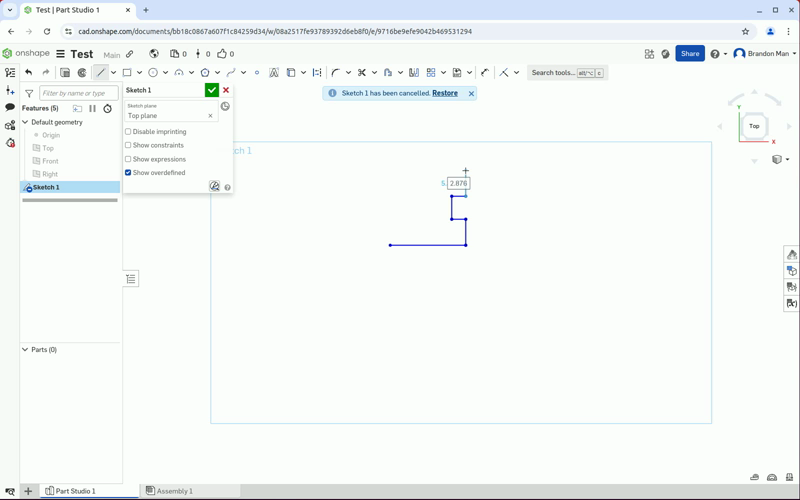
key_down(shift)
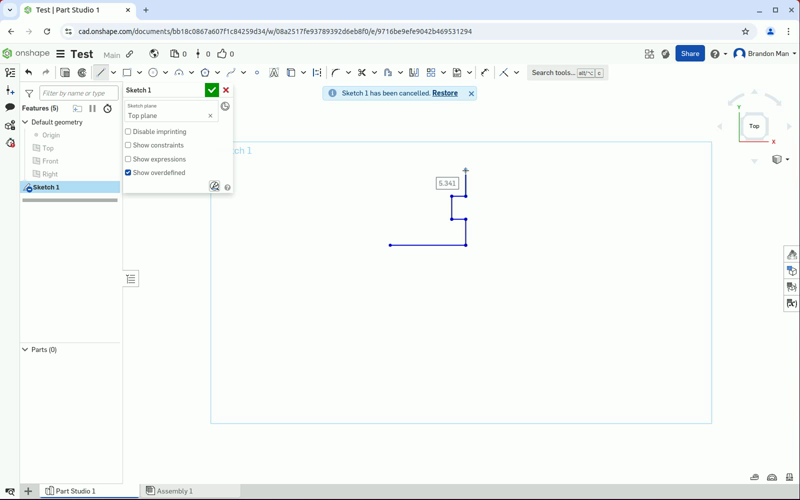
mouse_move(390, 170)
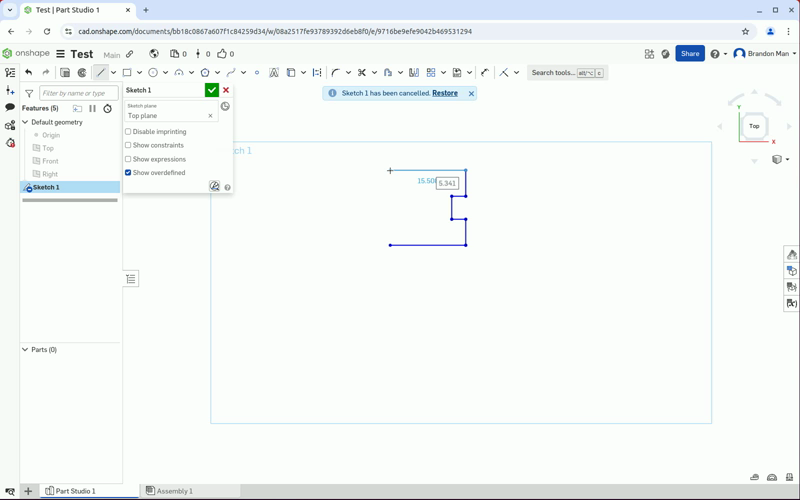
click(390, 170)
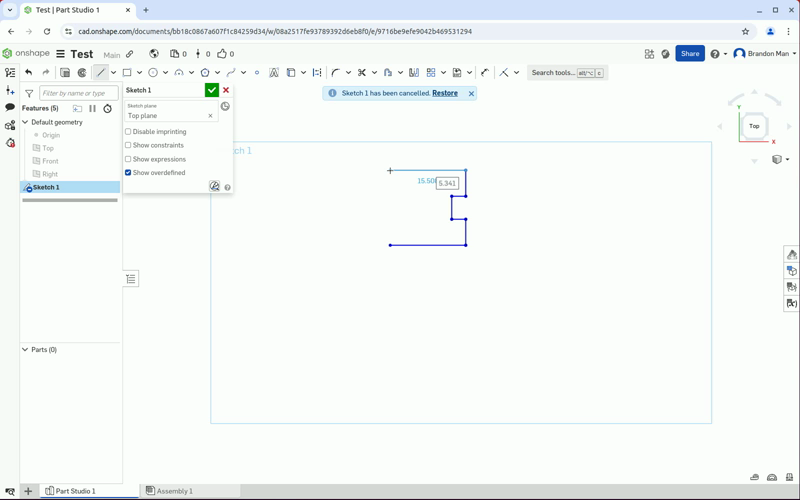
key_up(shift)
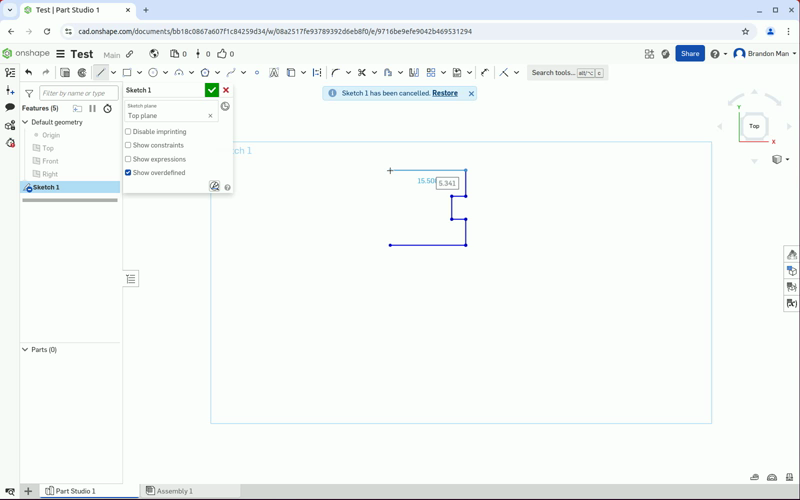
key_down(shift)
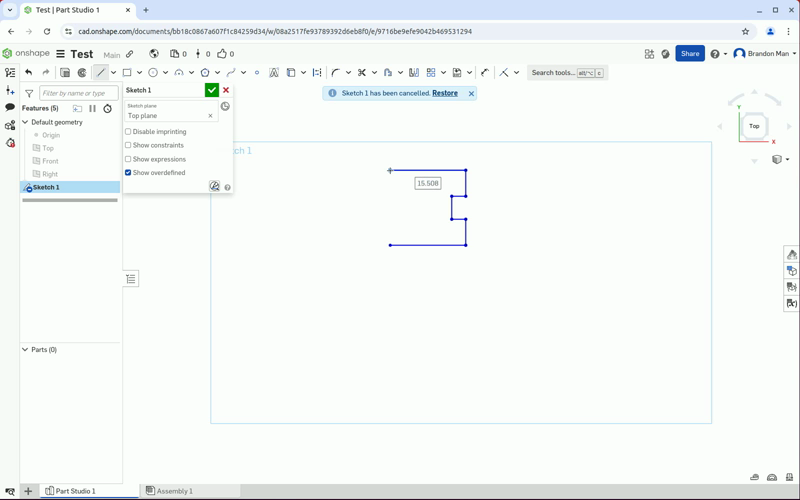
mouse_move(420, 170)
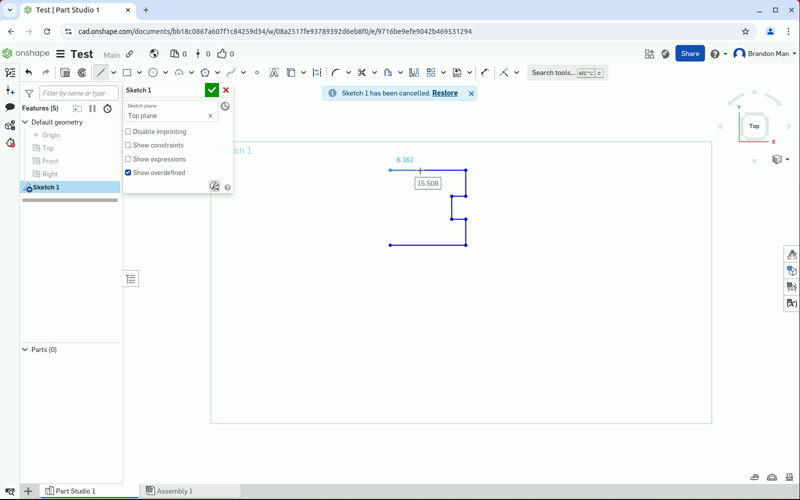
mouse_move(390, 196)
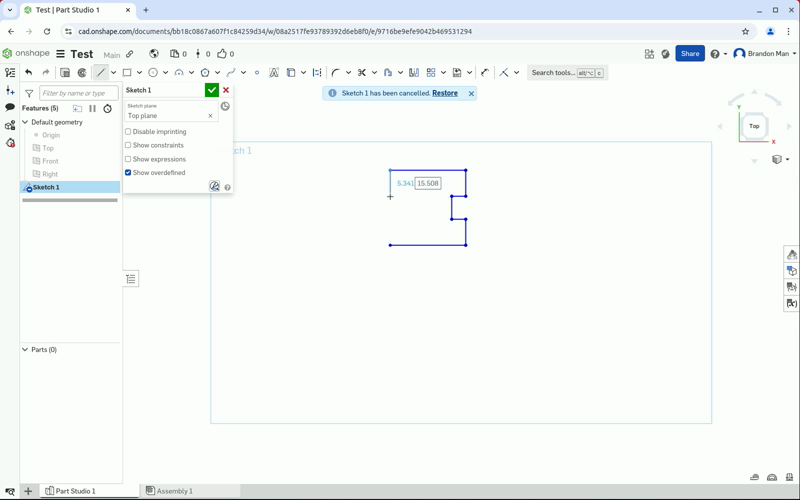
click(390, 196)
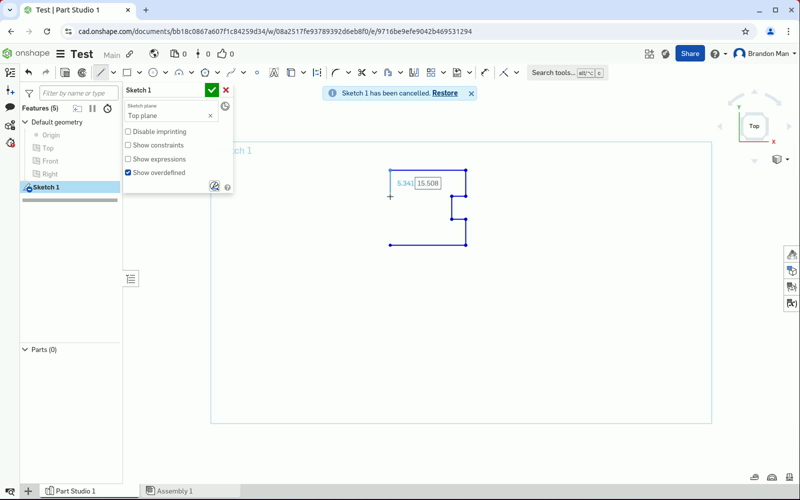
key_up(shift)
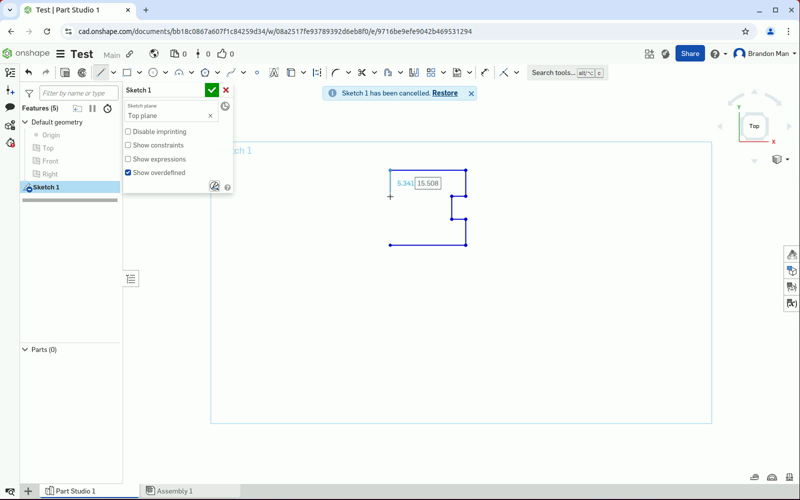
key_down(shift)
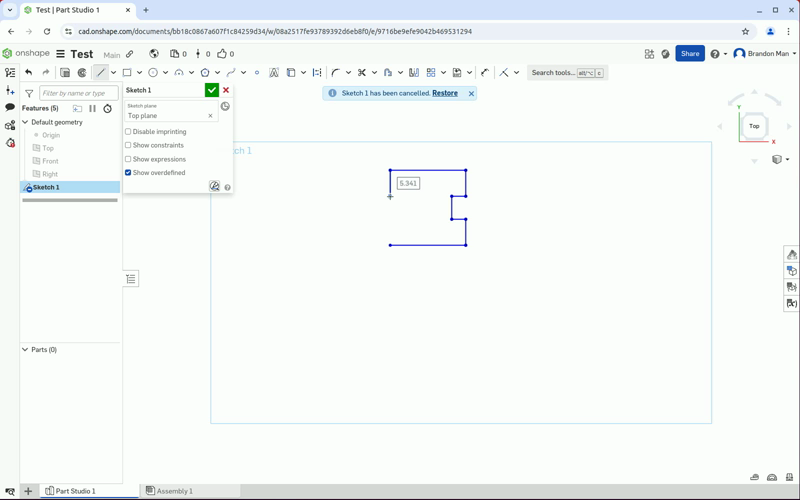
mouse_move(420, 196)
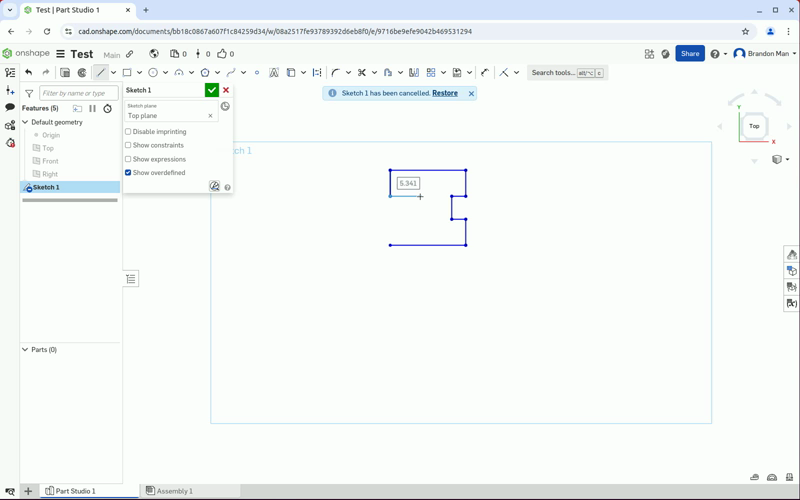
mouse_move(404, 196)
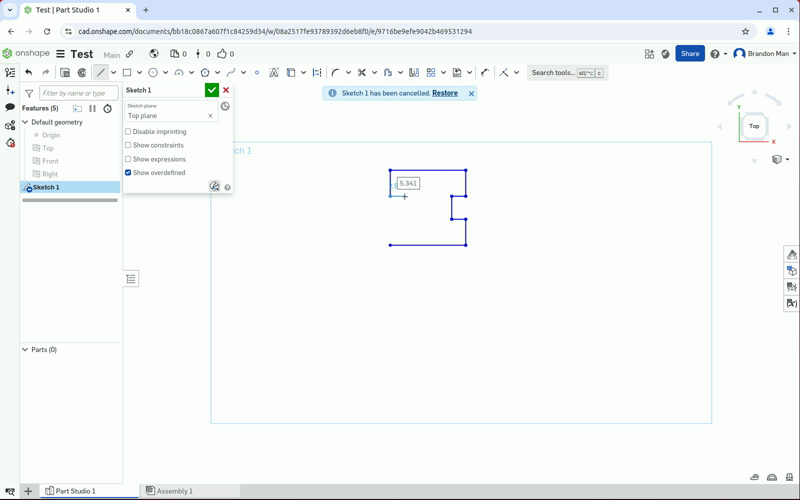
click(404, 196)
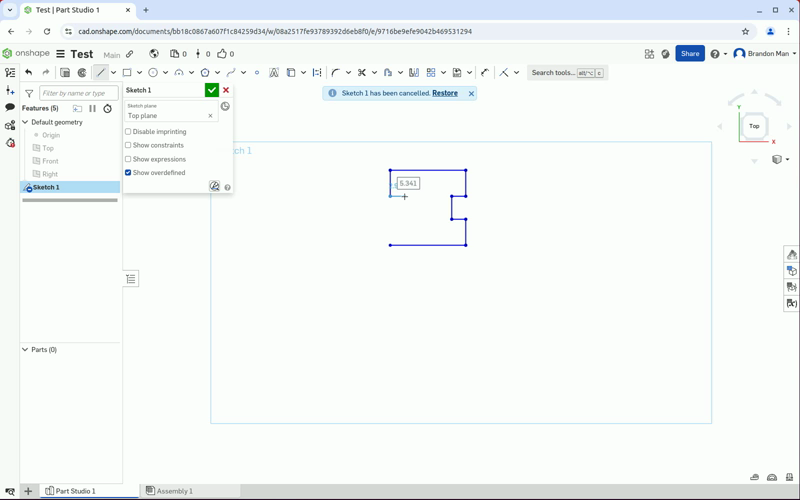
key_up(shift)
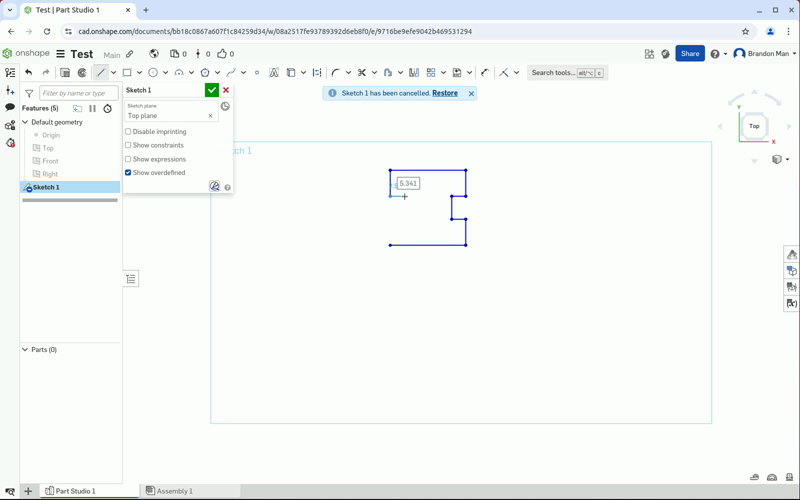
key_down(shift)
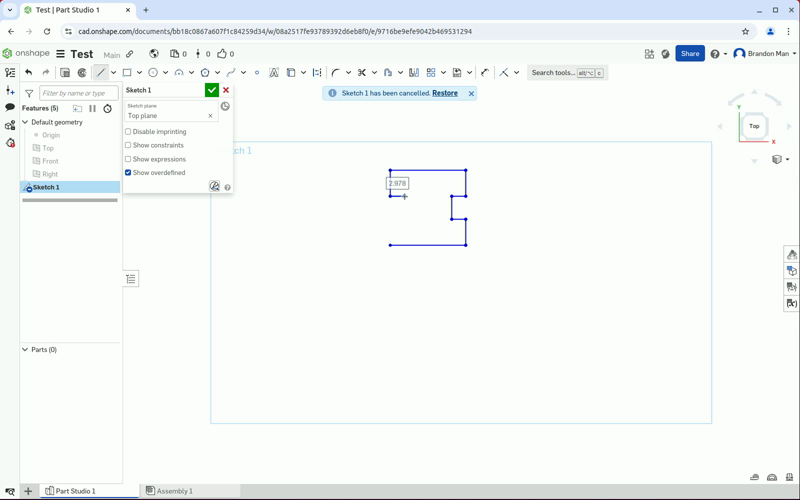
mouse_move(434, 196)
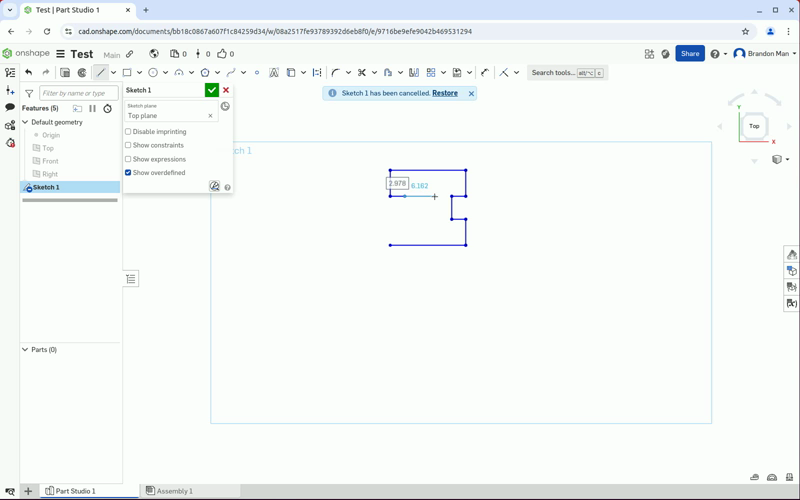
mouse_move(404, 219)
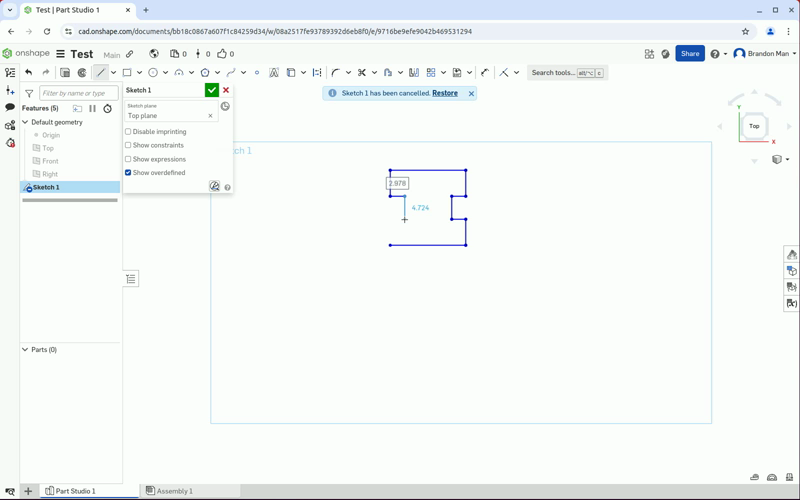
click(404, 219)
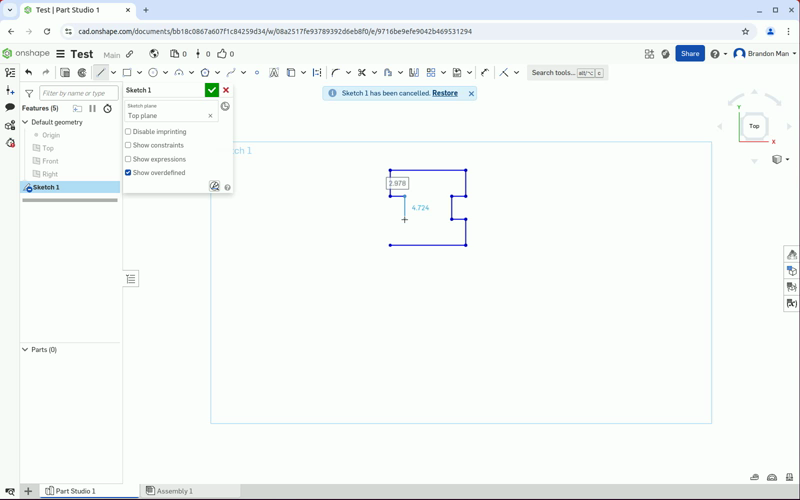
key_up(shift)
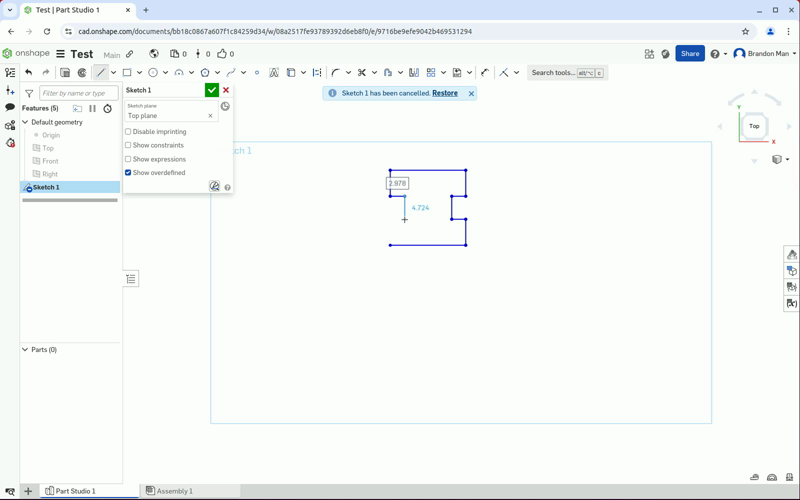
key_down(shift)
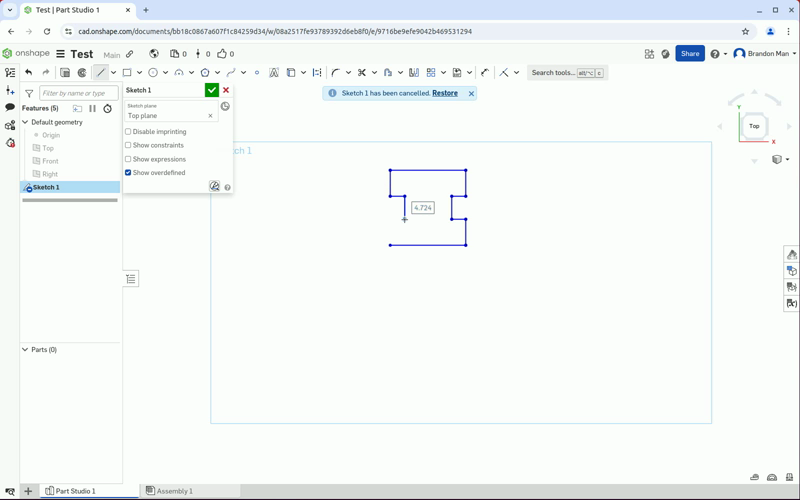
mouse_move(434, 219)
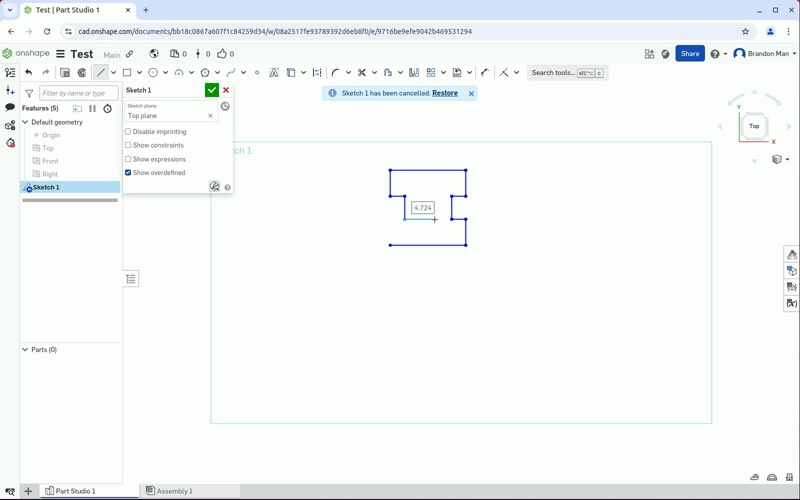
mouse_move(390, 219)
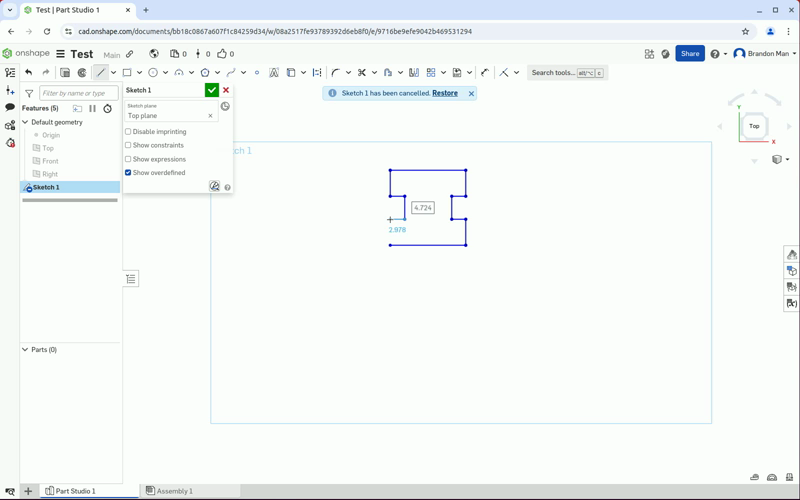
click(390, 219)
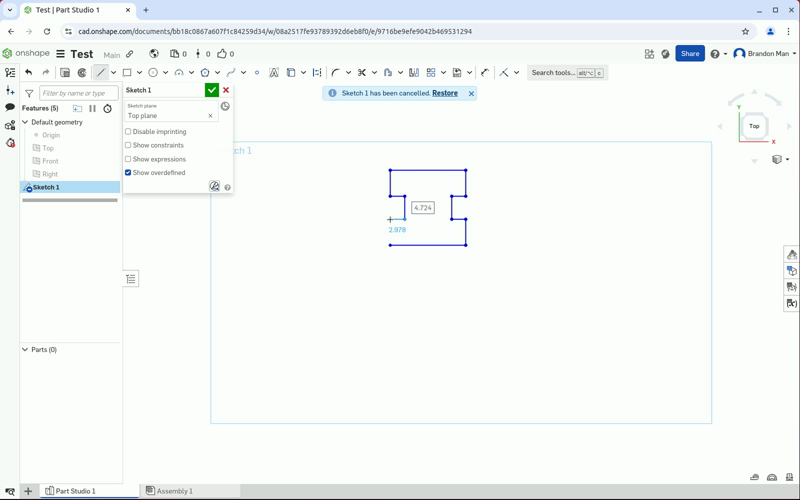
key_up(shift)
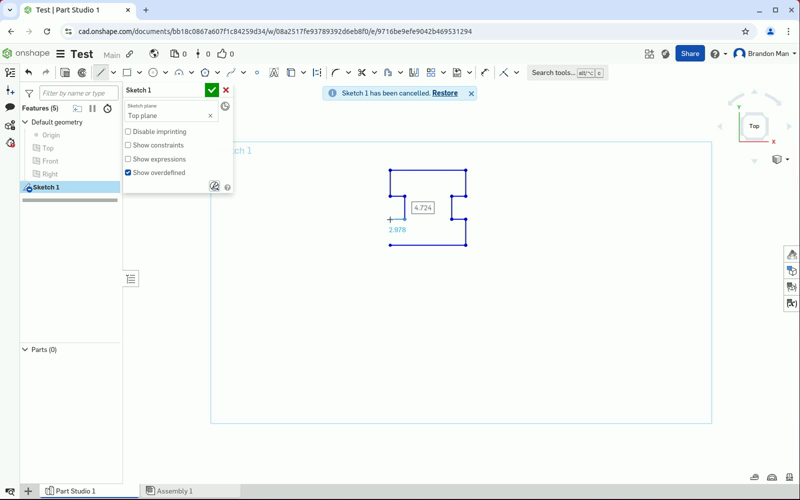
mouse_move(420, 219)
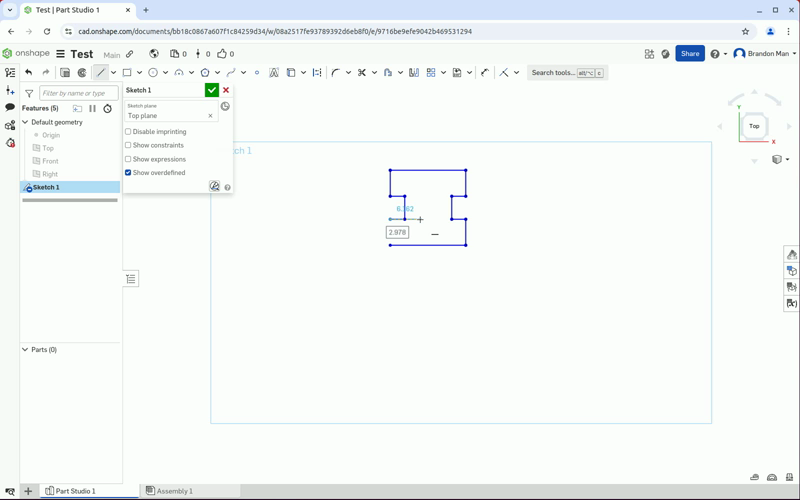
key_down(shift)
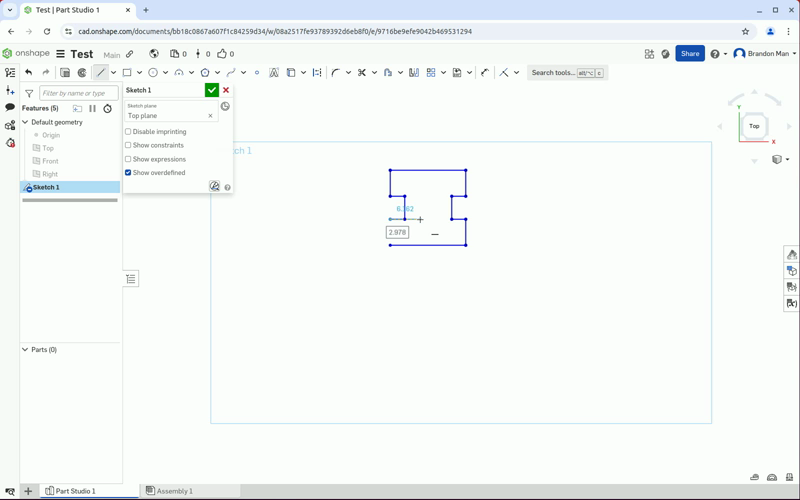
mouse_move(390, 245)
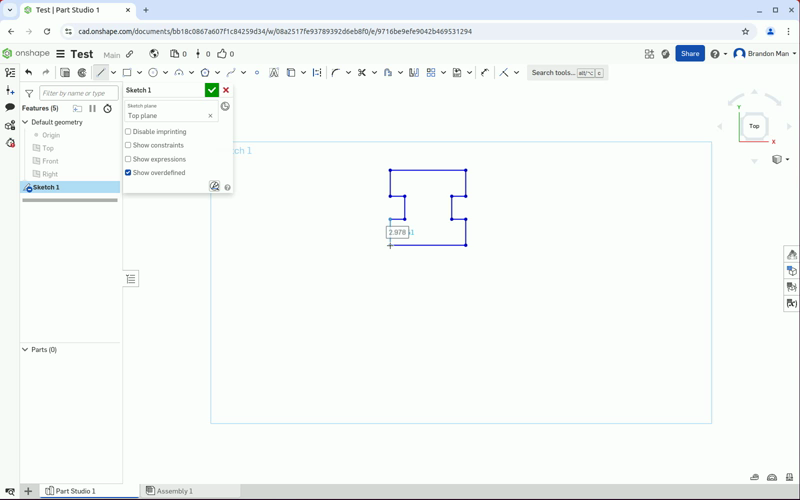
key_up(shift)
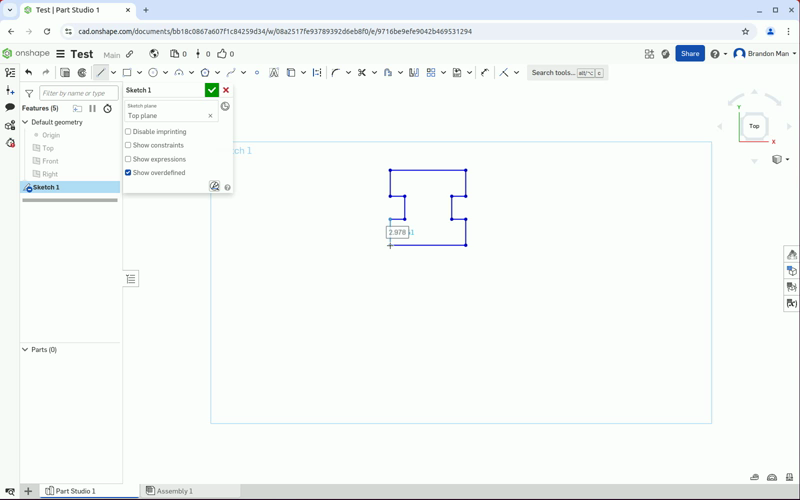
click(390, 245)
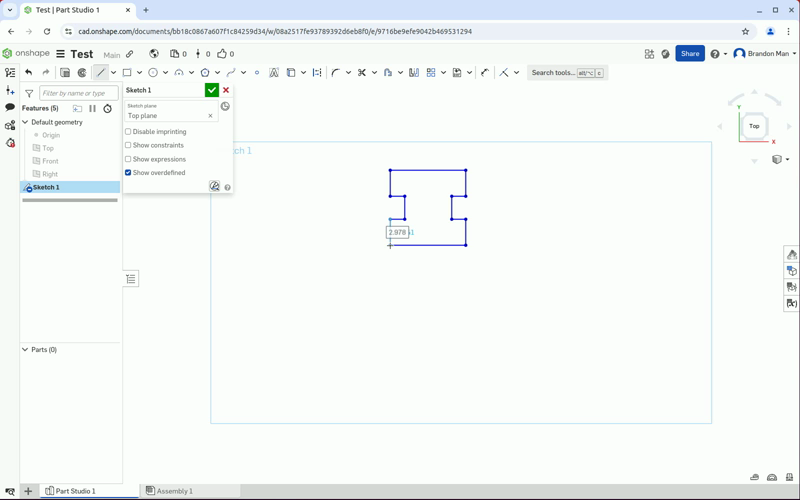
key(esc)
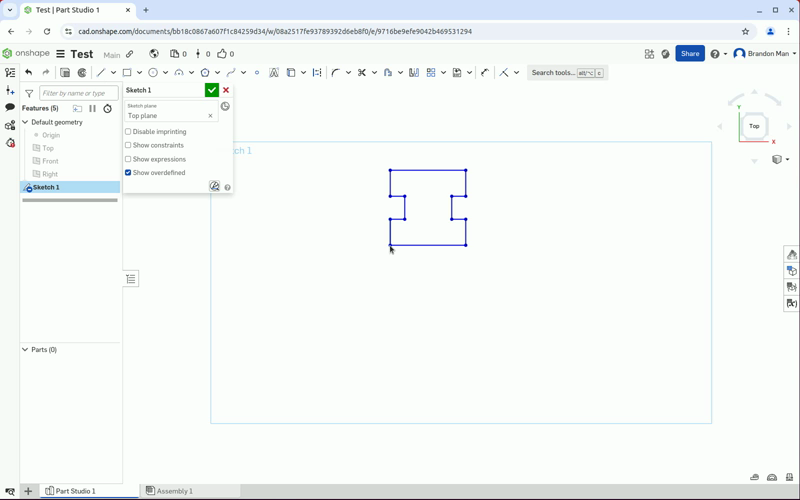
key(c)
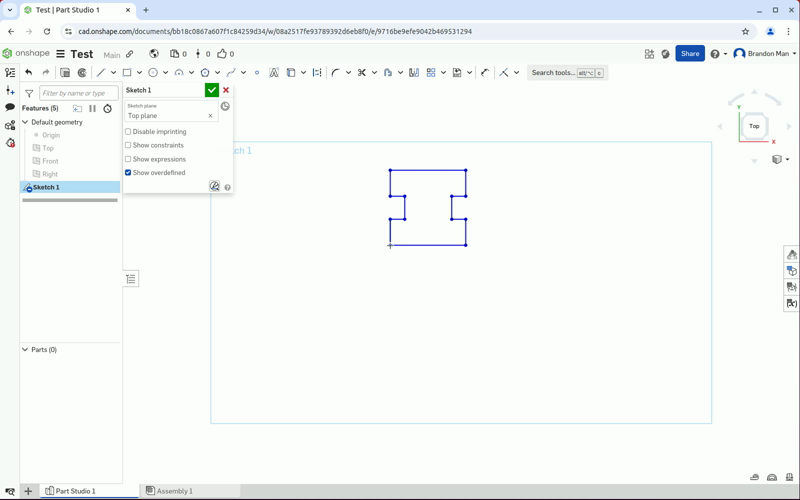
key_down(shift)
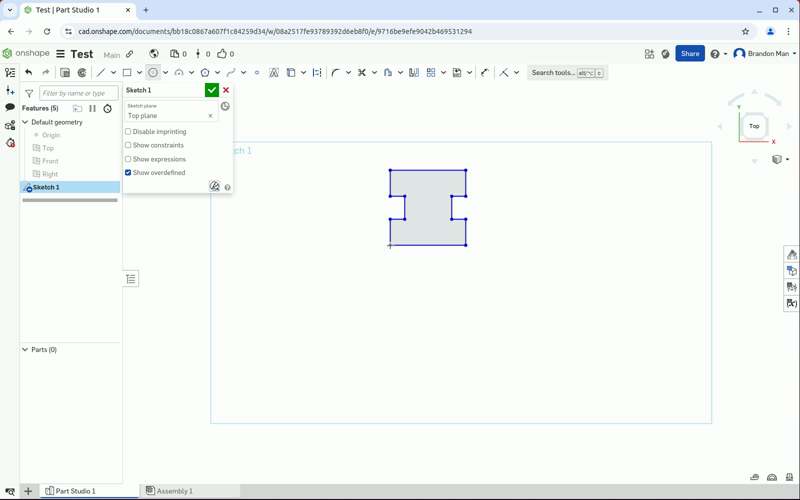
mouse_move(428, 207)
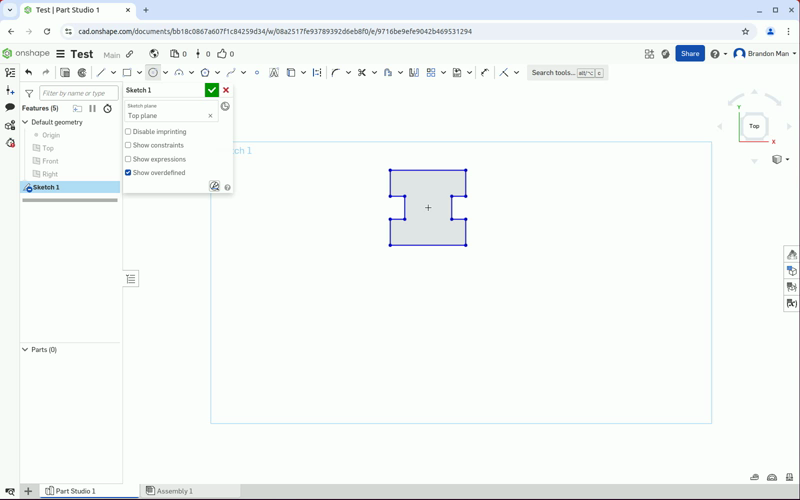
click(428, 207)
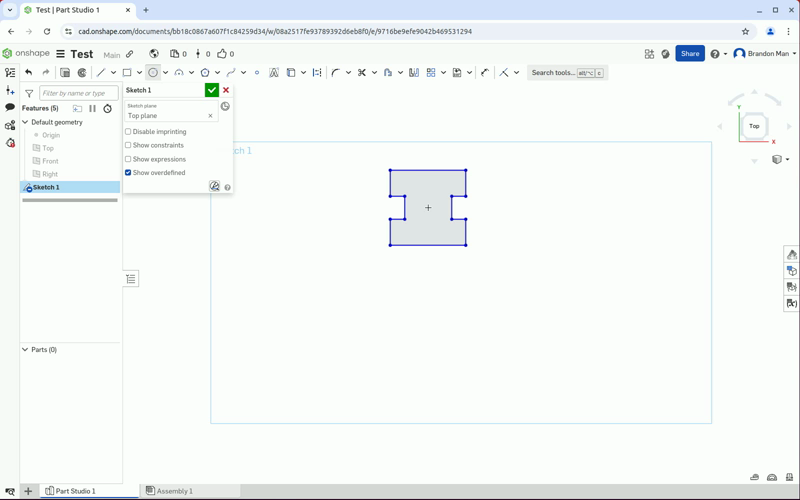
key_up(shift)
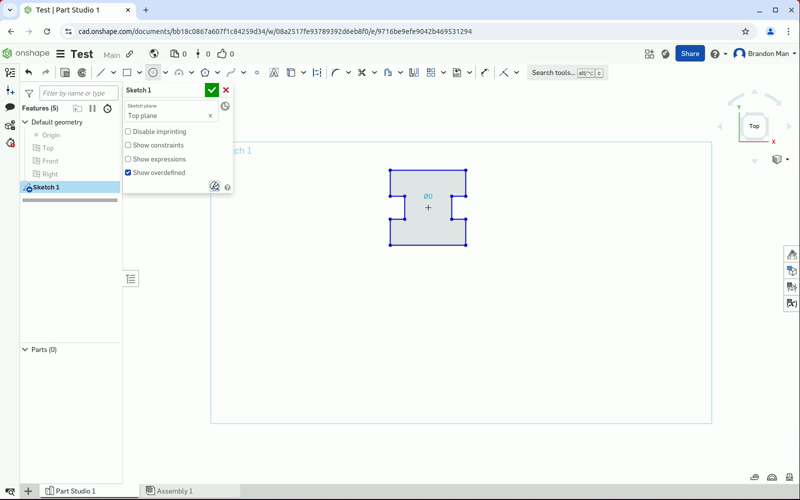
mouse_move(437, 207)
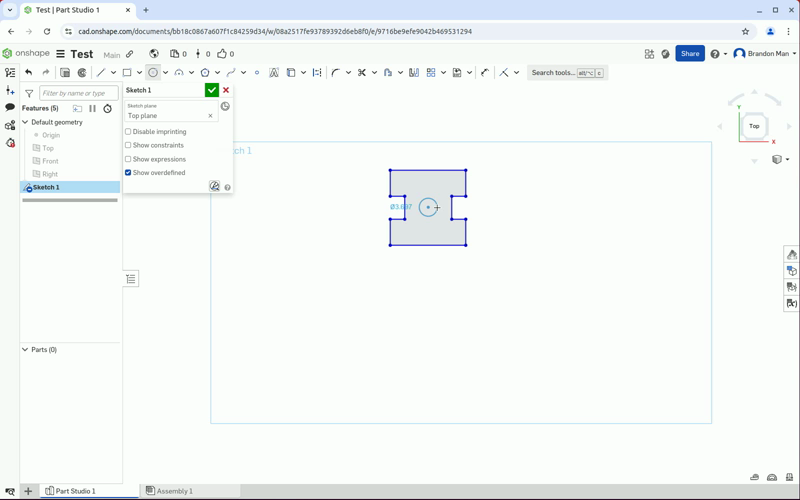
click(437, 207)
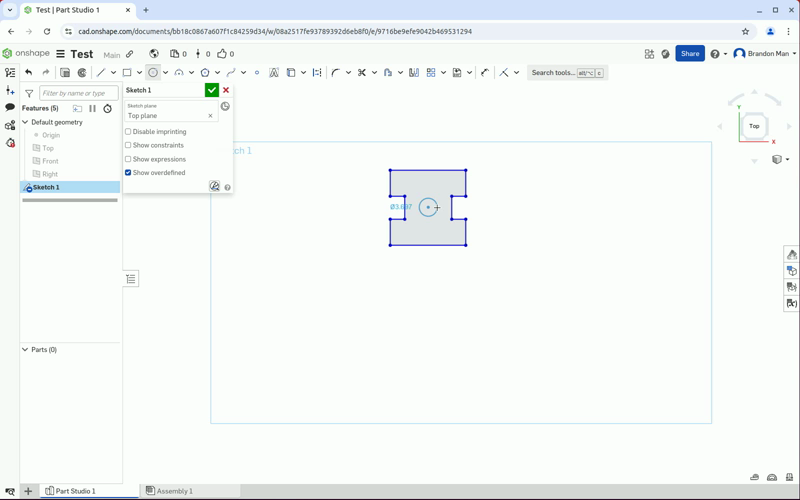
key(esc)
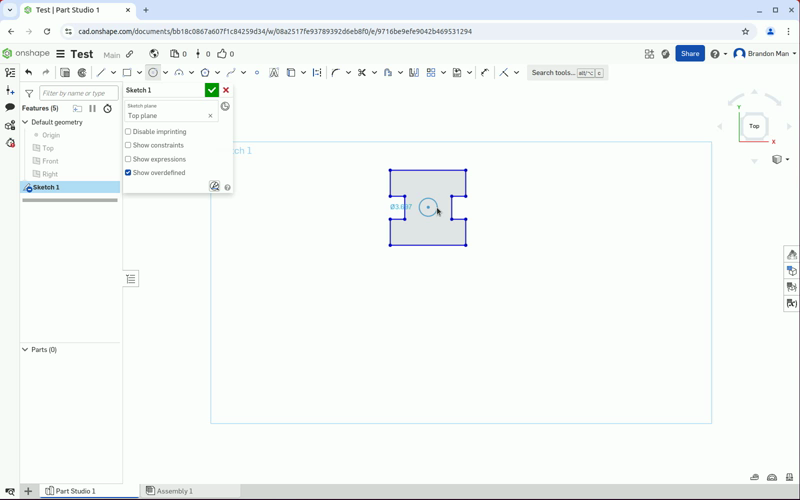
mouse_move(440, 237)
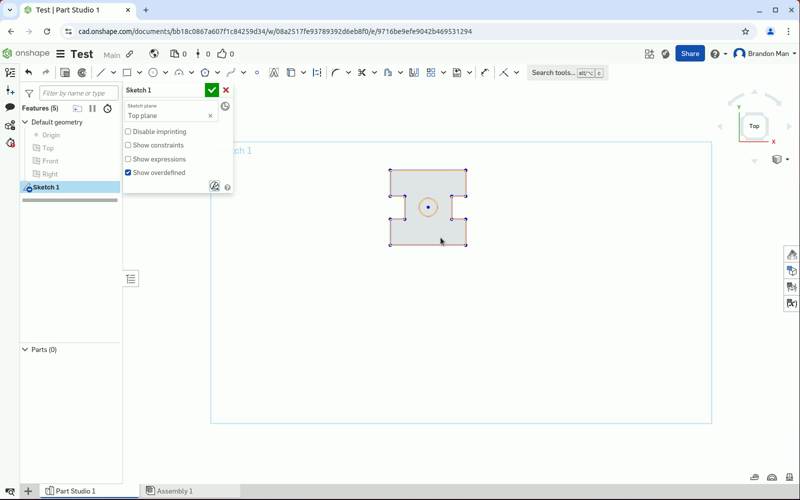
click(440, 237)
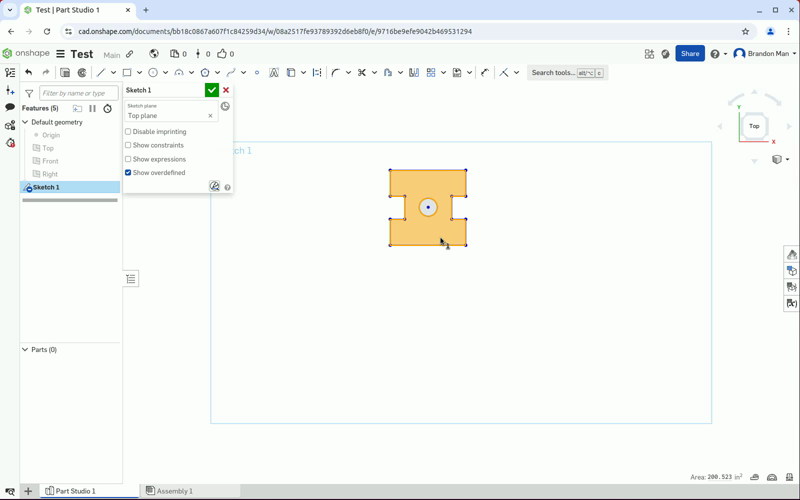
mouse_move(73, 352)
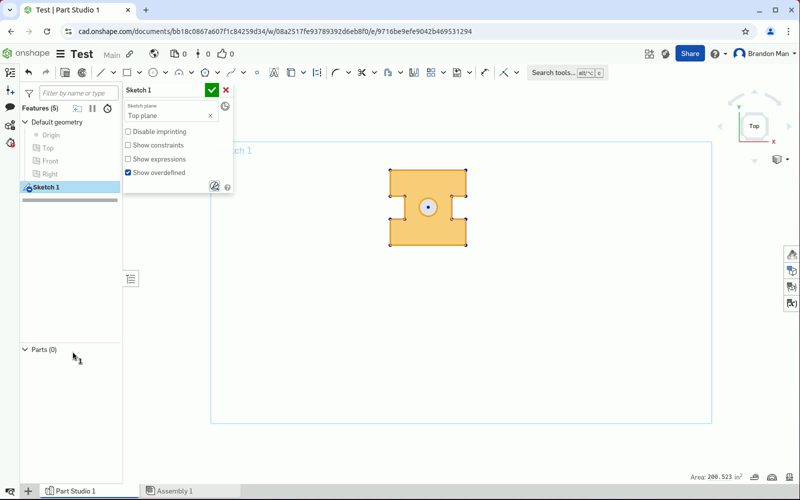
key(shift+y)
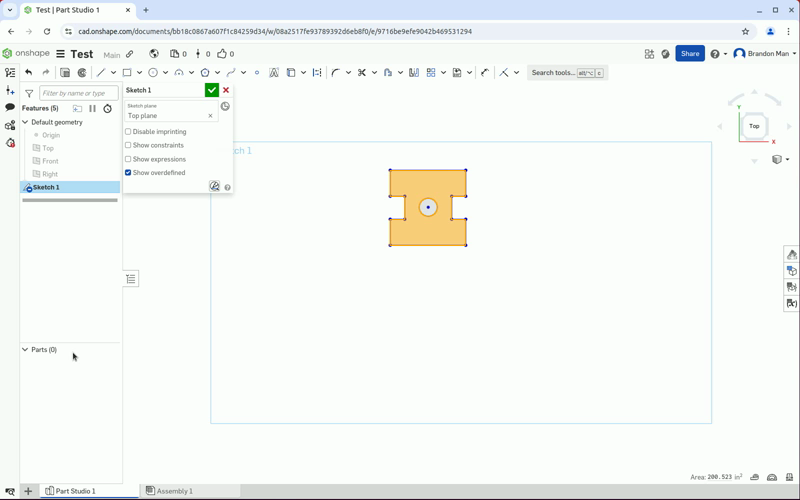
key(shift+e)
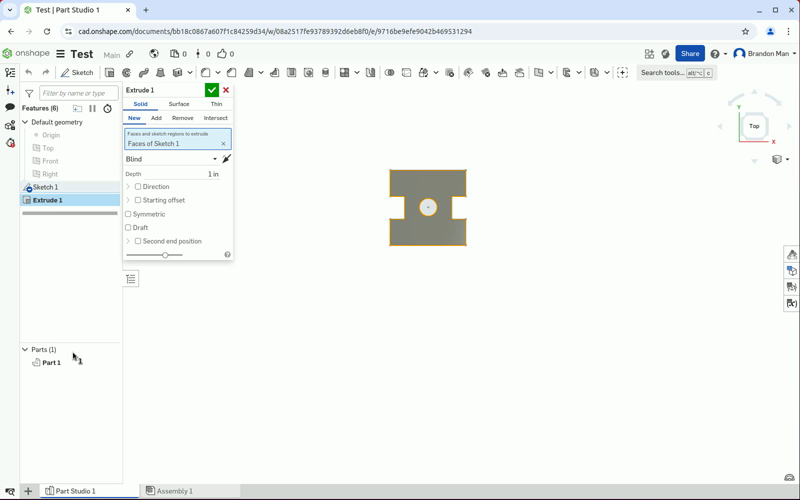
mouse_move(143, 106)
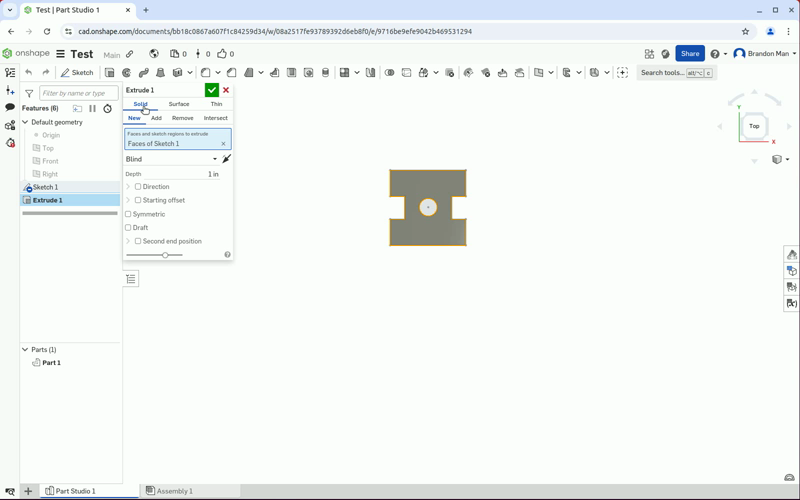
click(143, 106)
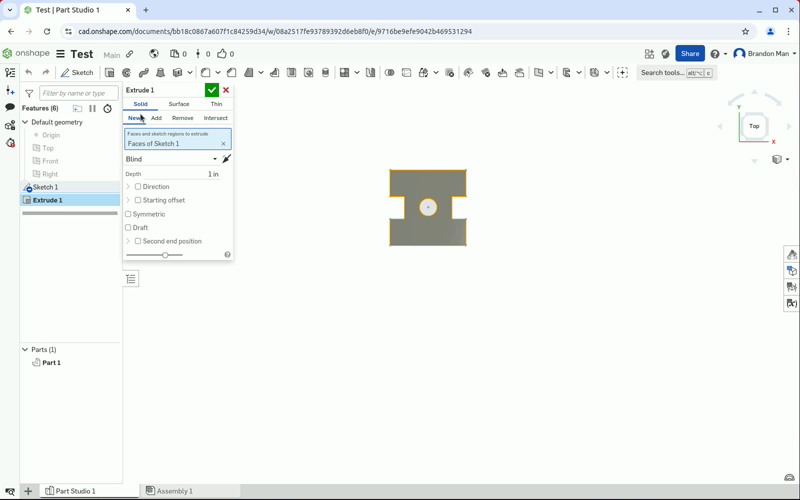
mouse_move(137, 120)
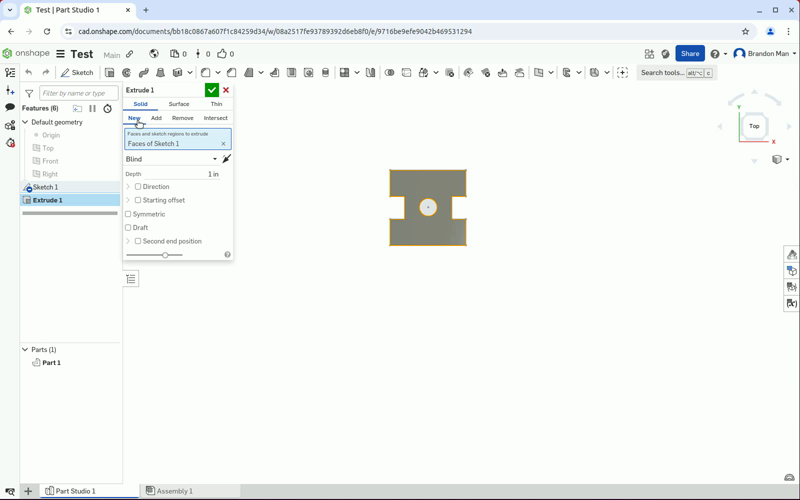
click(137, 120)
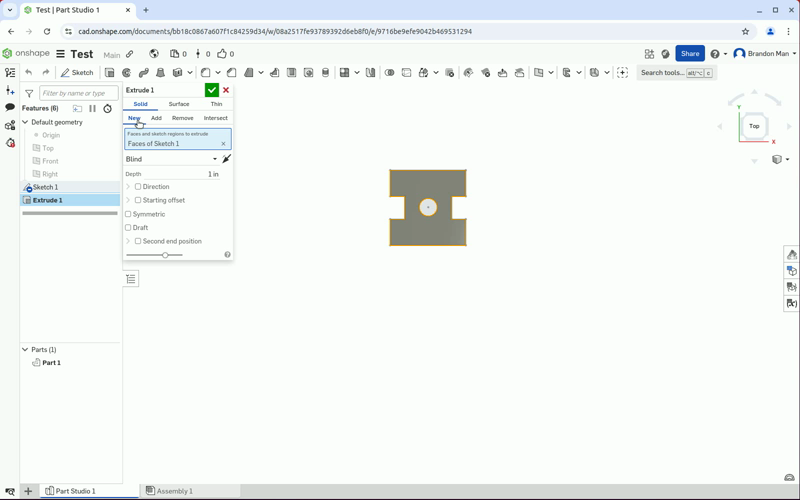
key(tab, 4)
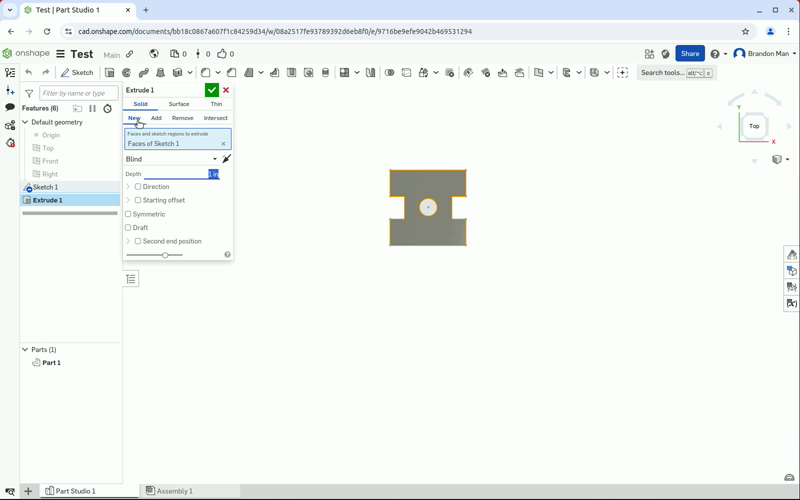
text(3.851)
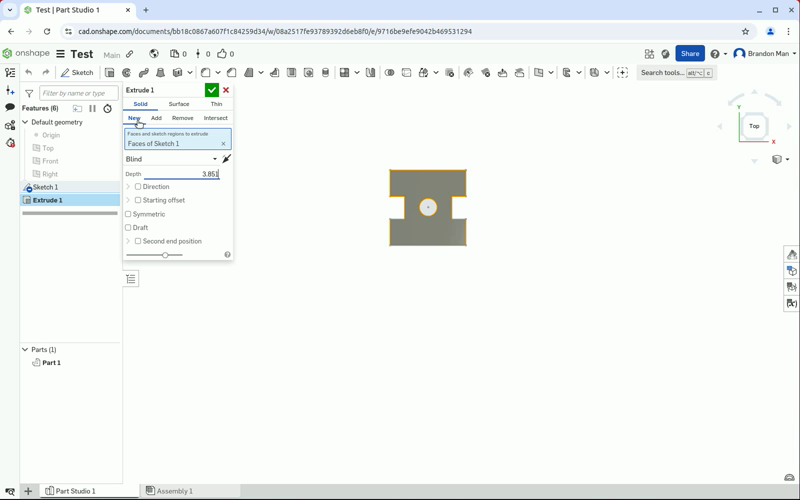
key(enter)
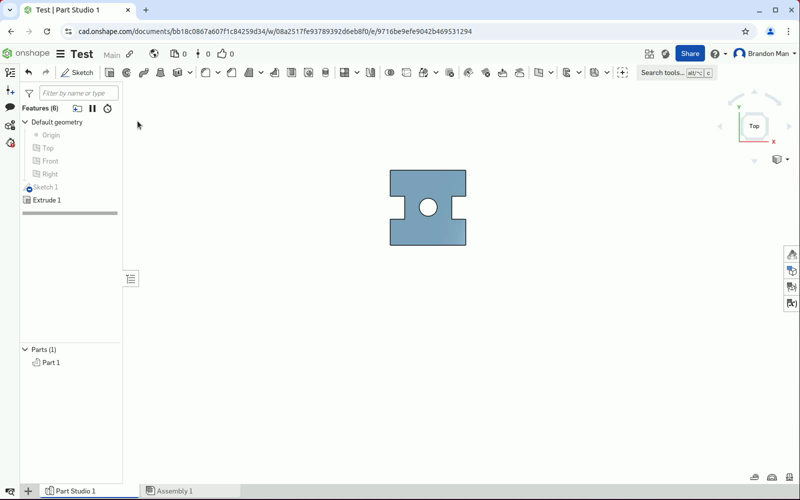
key(shift+h)
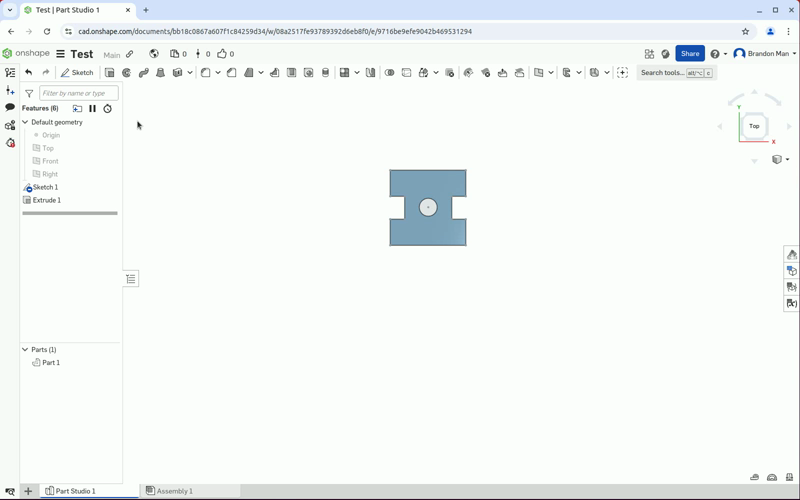
key(shift+h)
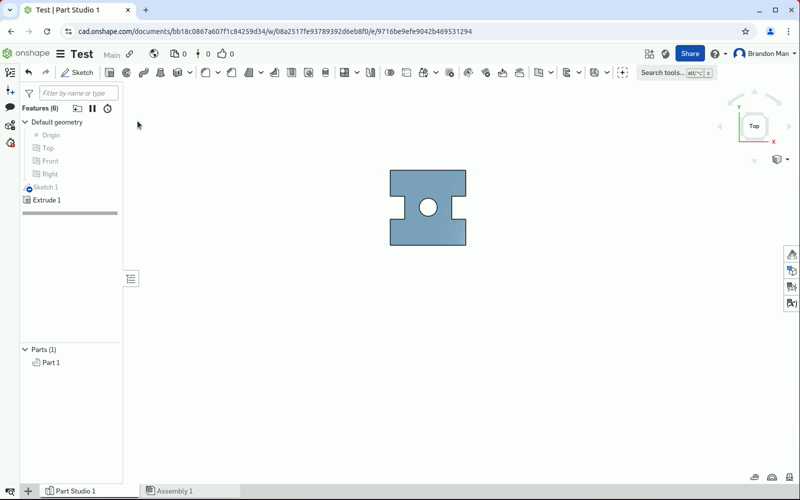
mouse_move(73, 189)
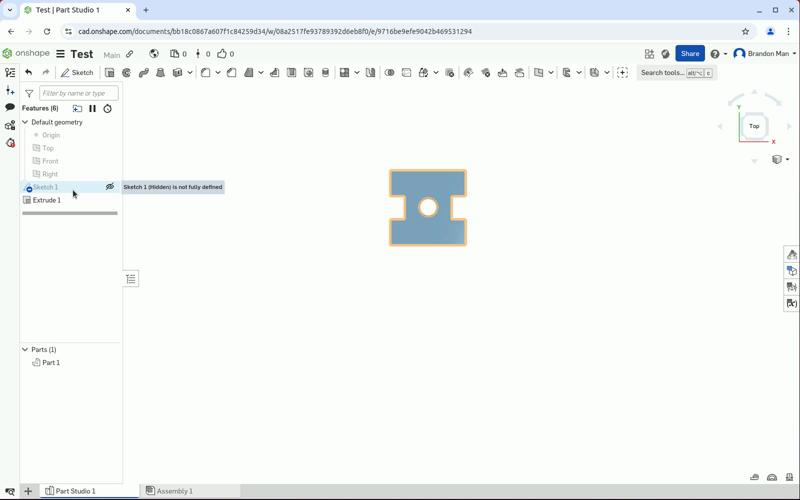
click(73, 189)
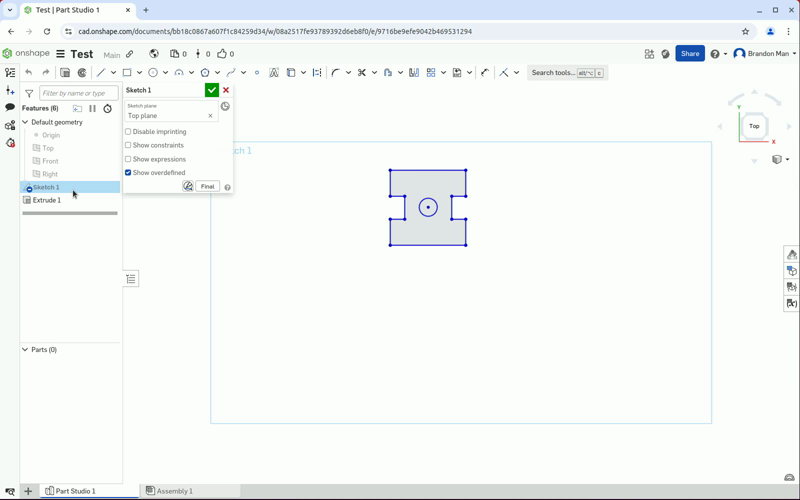
mouse_move(229, 92)
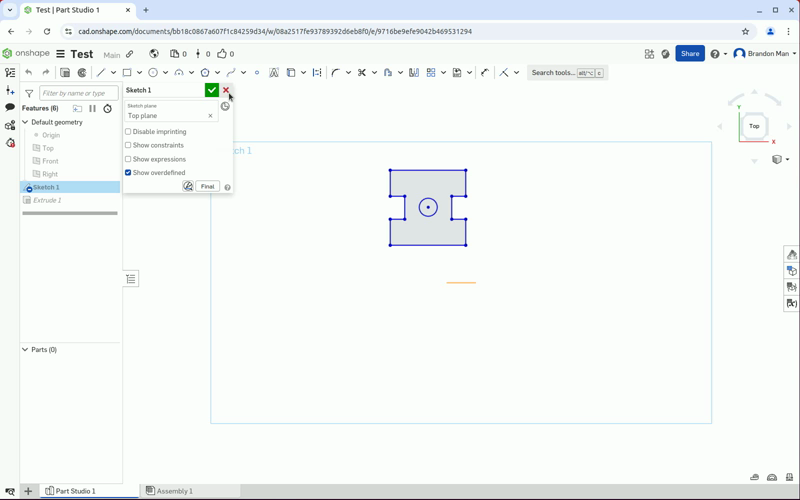
click(229, 92)
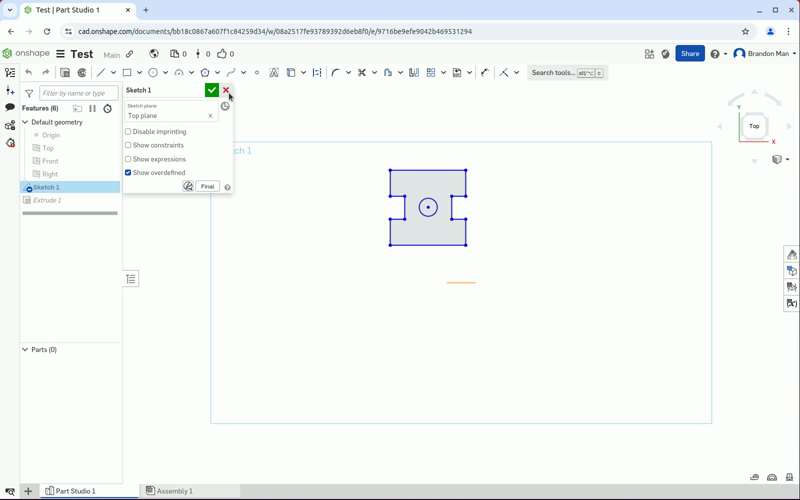
key(shift+s)
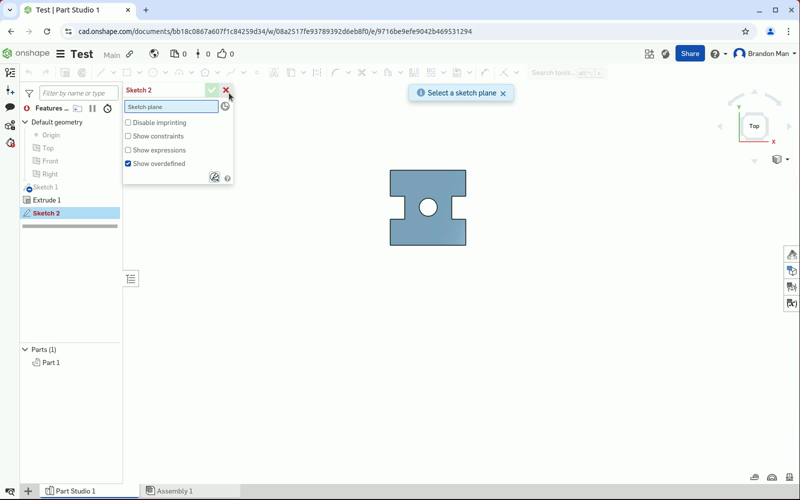
mouse_move(73, 150)
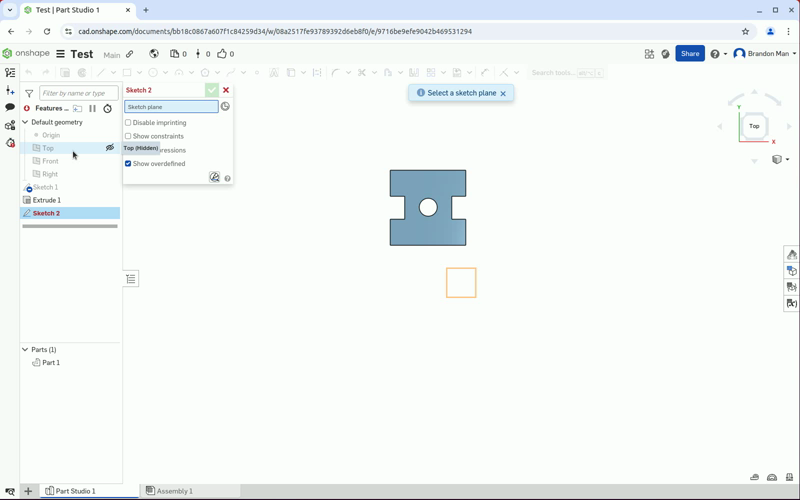
click(73, 150)
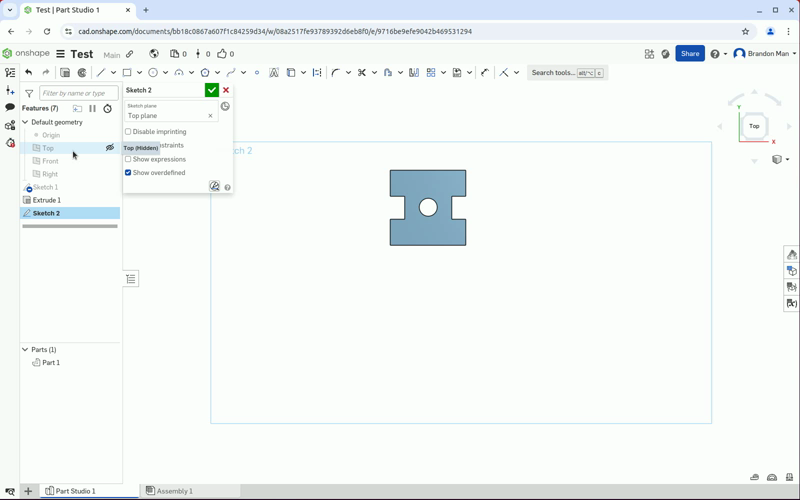
mouse_move(73, 352)
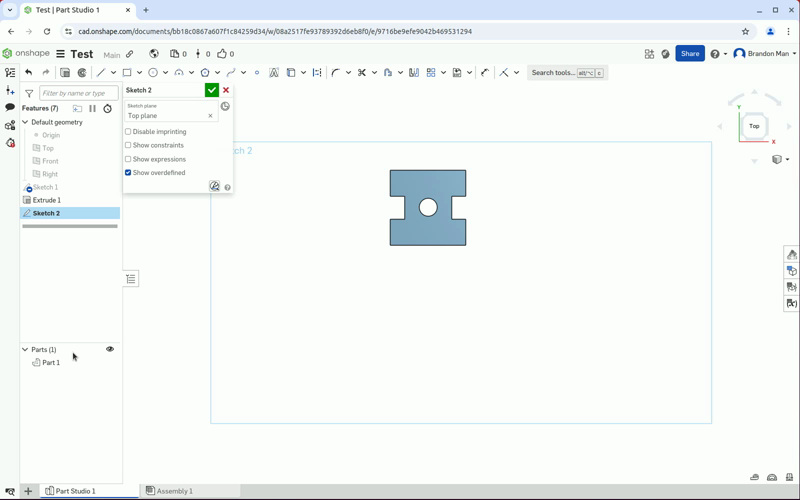
key(y)
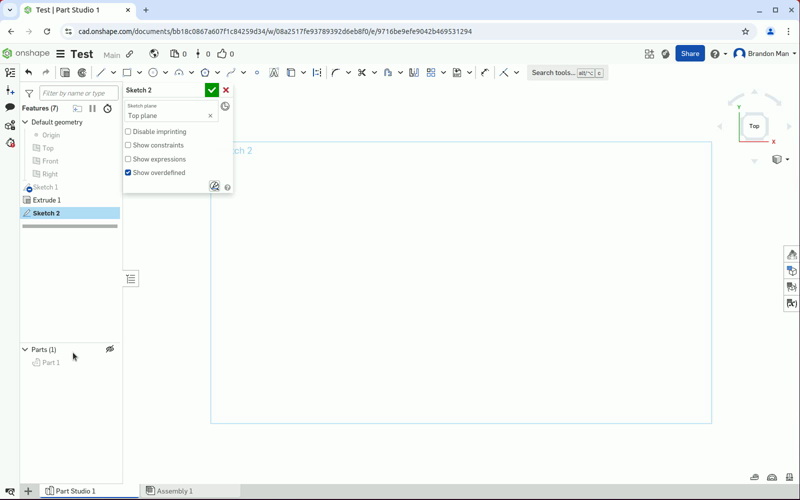
key(l)
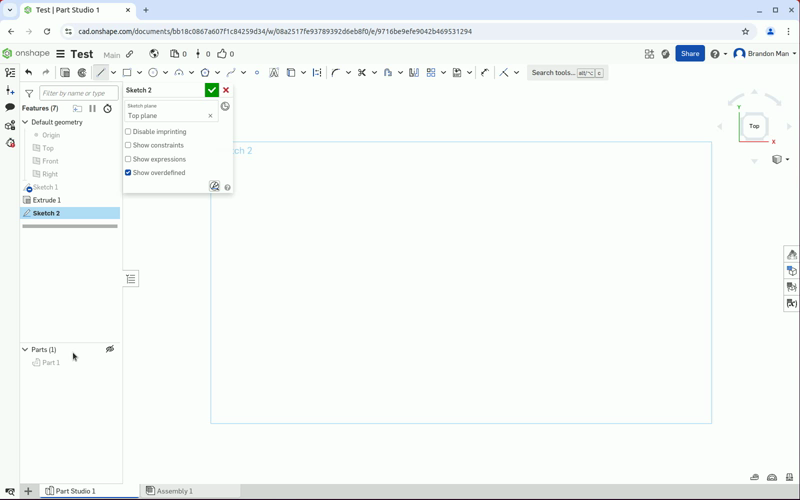
key_down(shift)
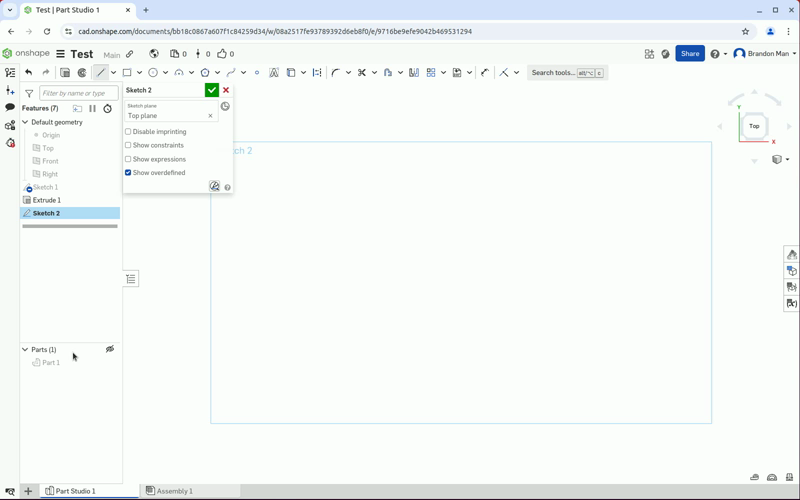
mouse_move(390, 282)
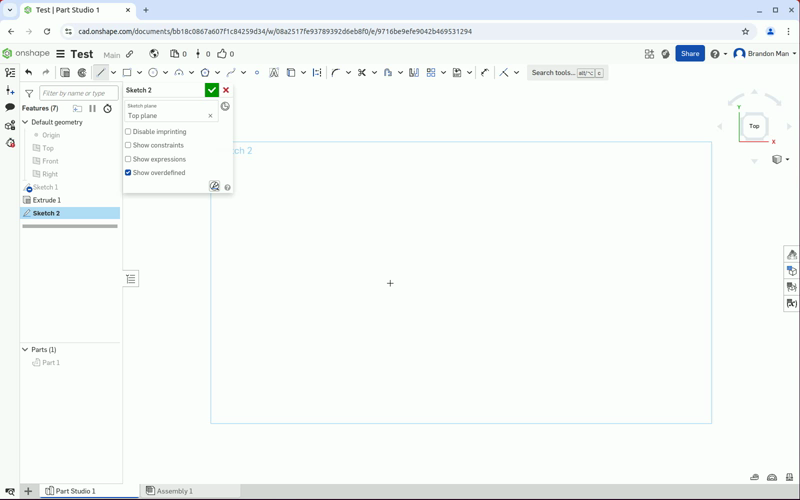
click(390, 282)
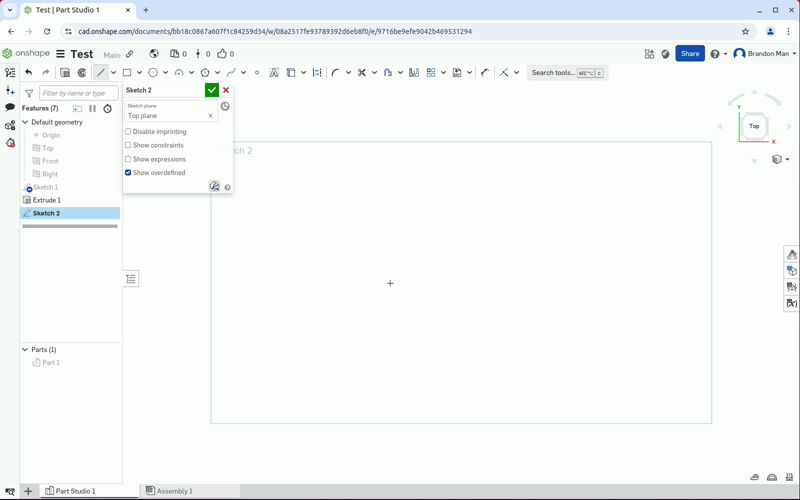
key_up(shift)
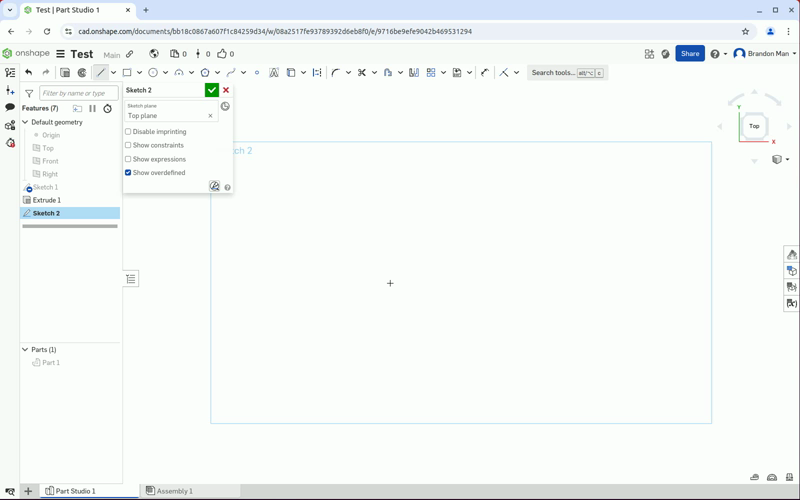
key_down(shift)
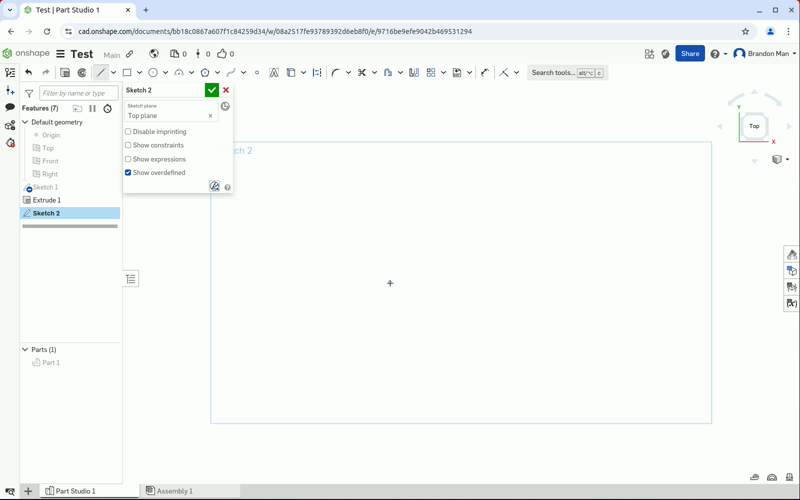
mouse_move(465, 282)
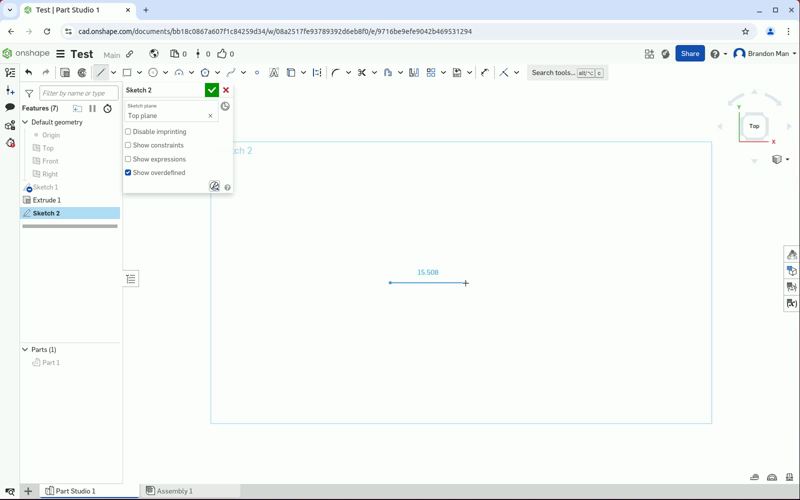
click(465, 282)
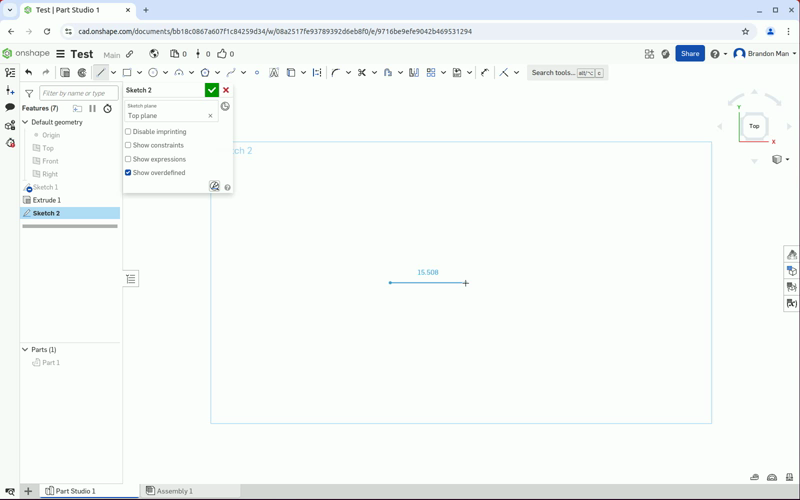
key_up(shift)
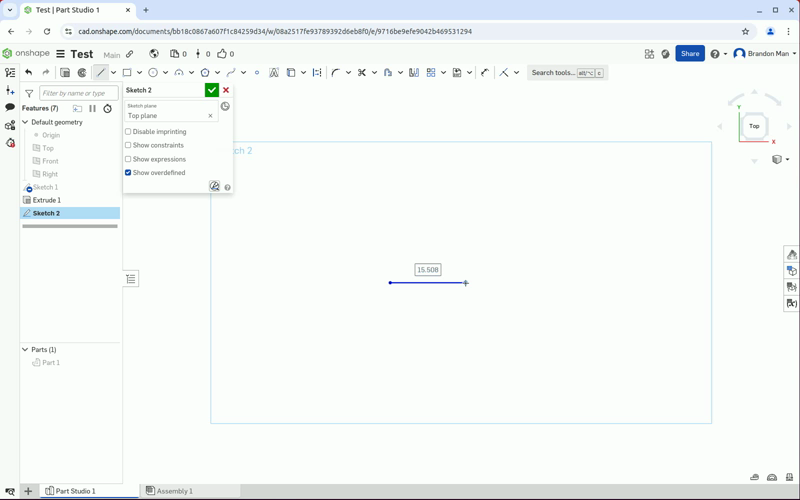
key_down(shift)
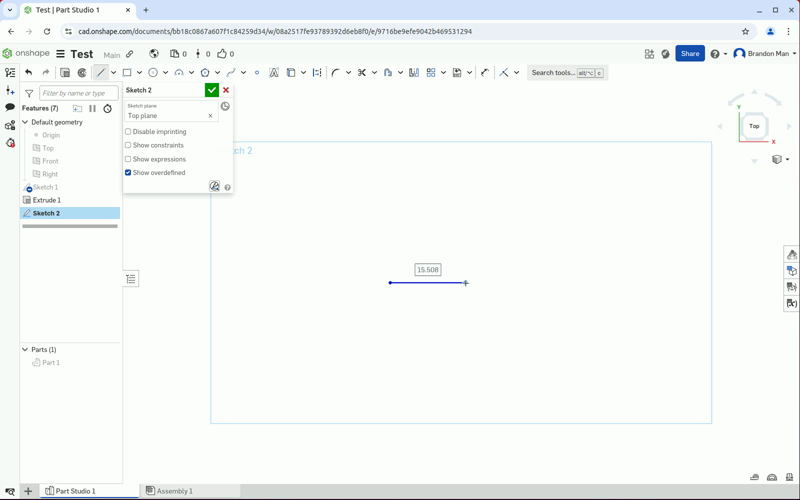
mouse_move(495, 282)
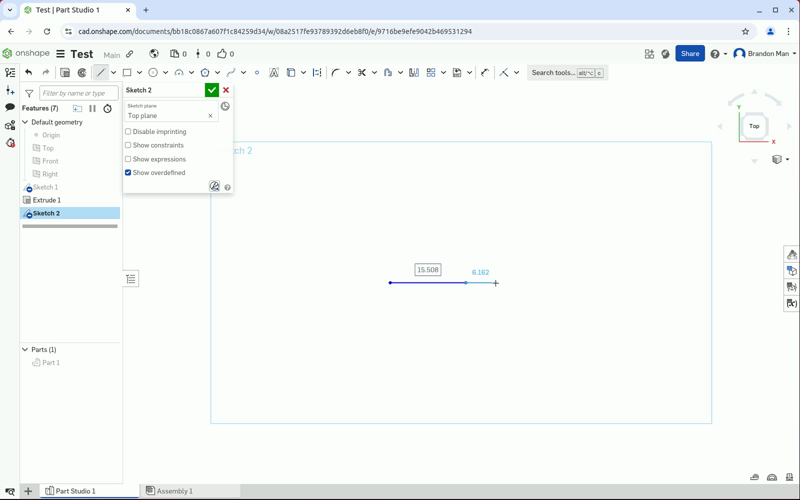
mouse_move(465, 244)
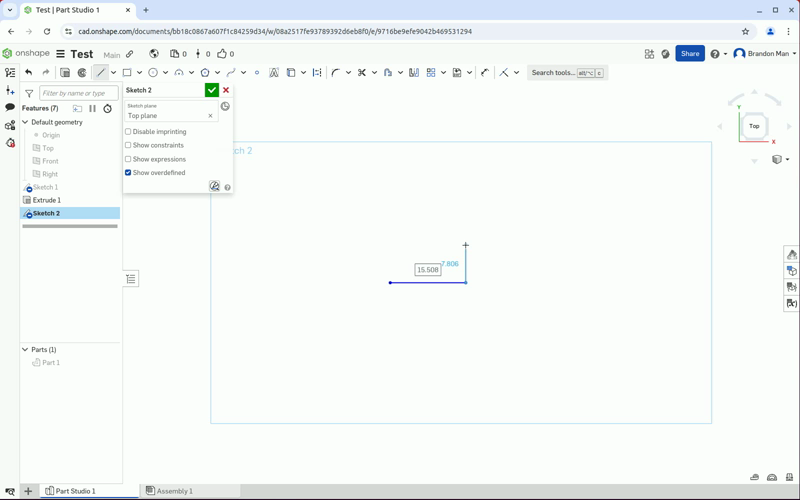
click(465, 244)
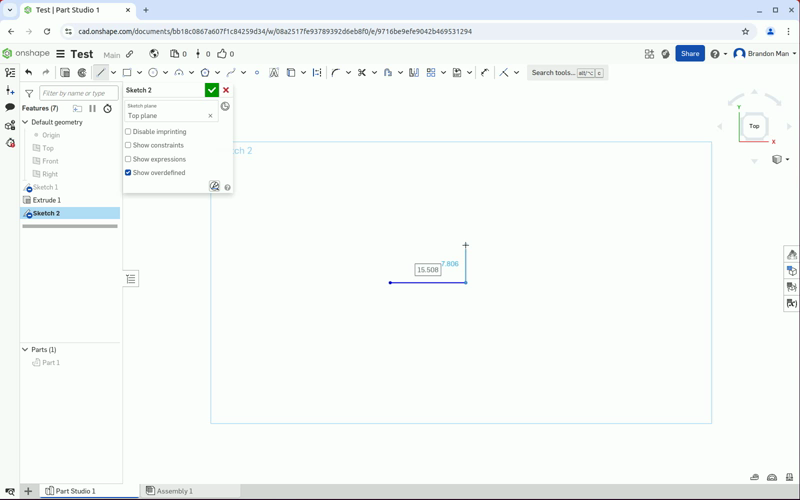
key_up(shift)
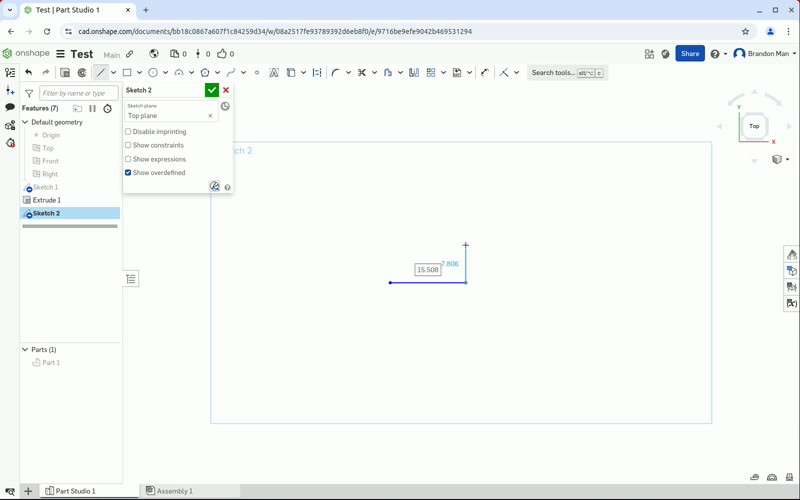
key_down(shift)
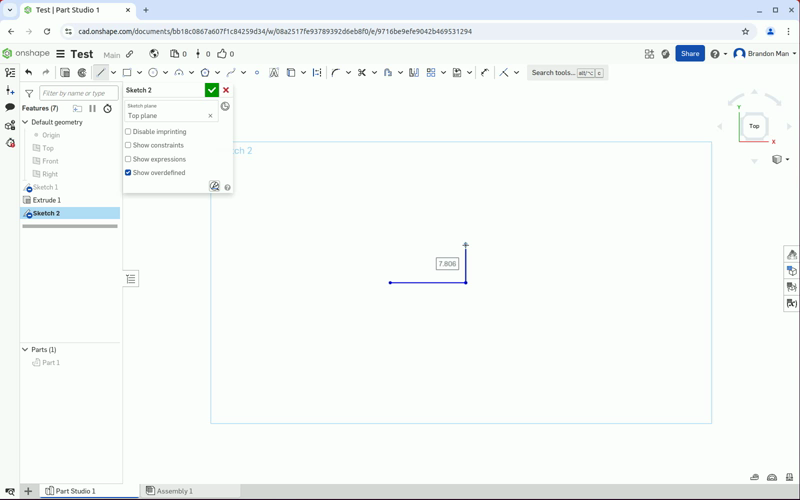
mouse_move(390, 244)
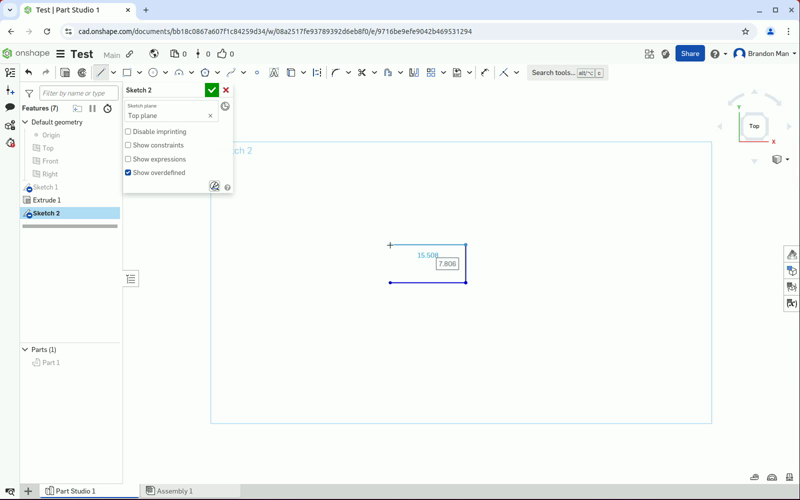
click(390, 244)
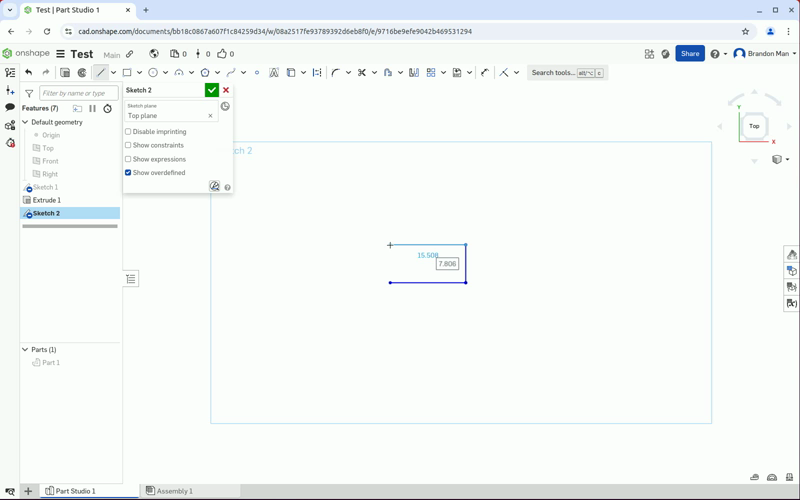
key_up(shift)
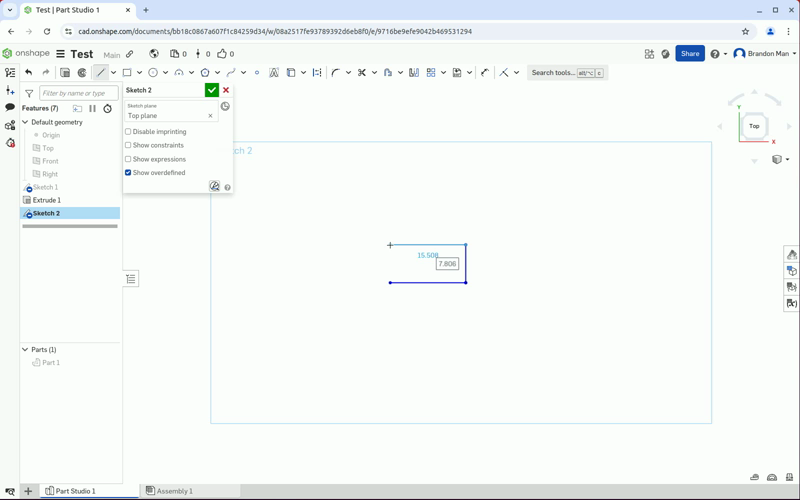
mouse_move(420, 244)
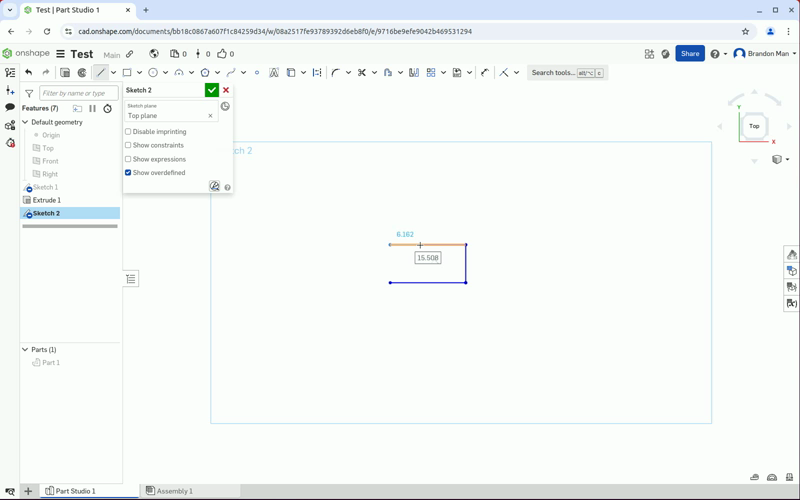
key_down(shift)
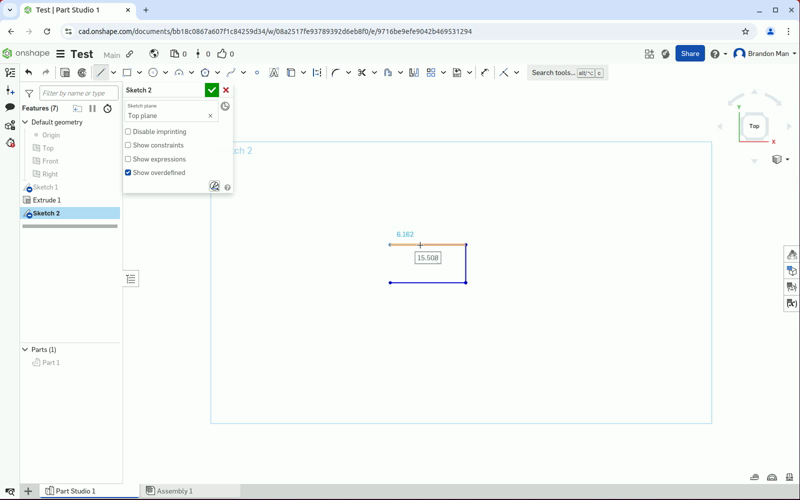
mouse_move(390, 282)
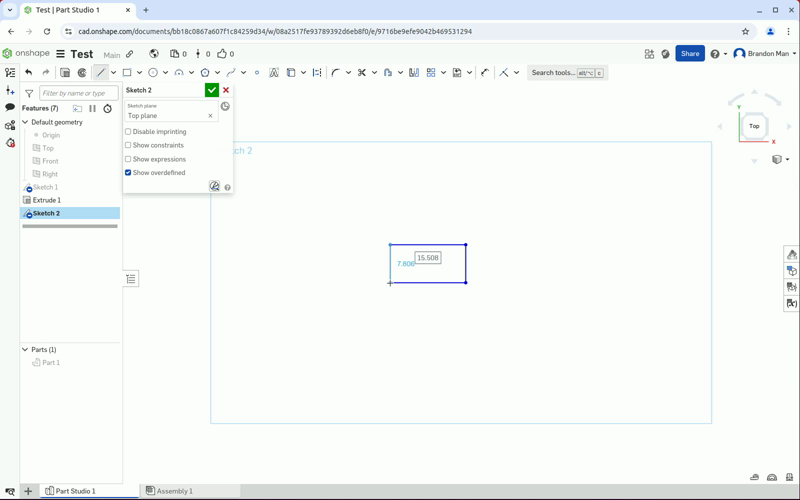
key_up(shift)
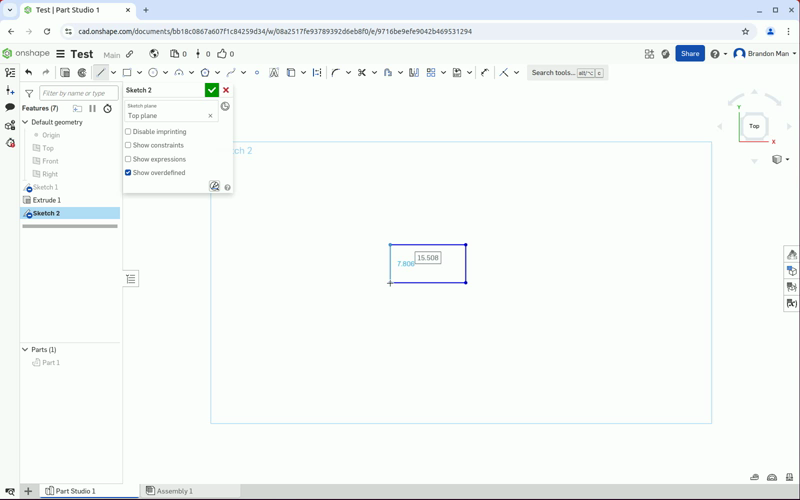
click(390, 282)
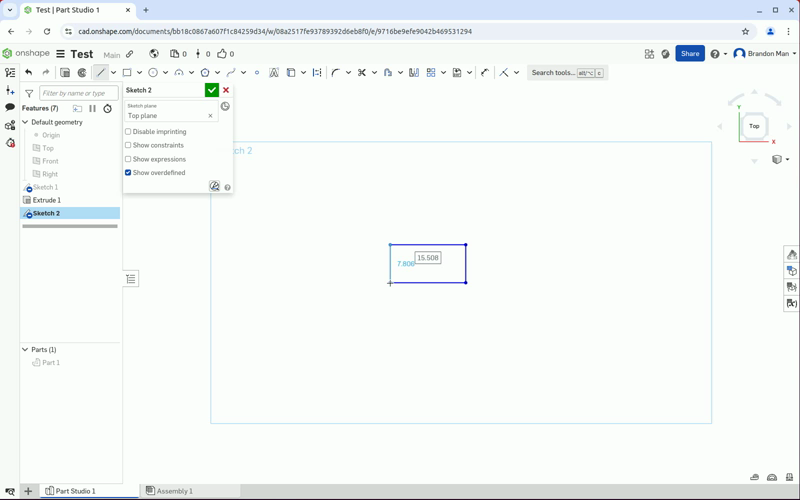
key(esc)
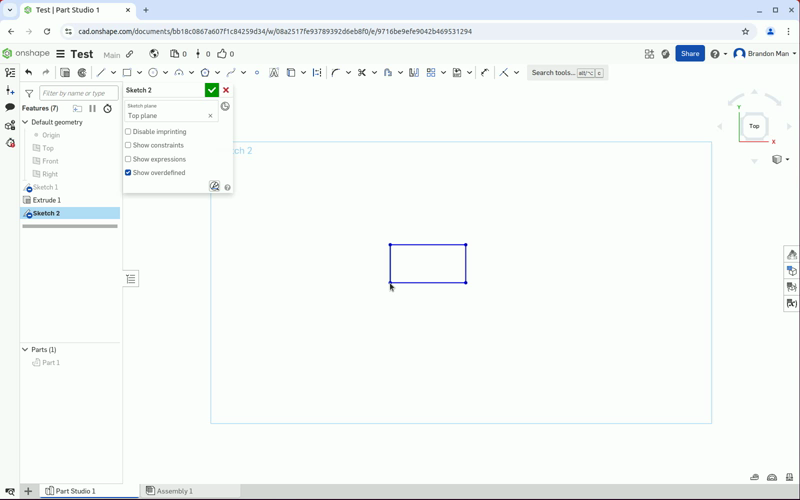
key(c)
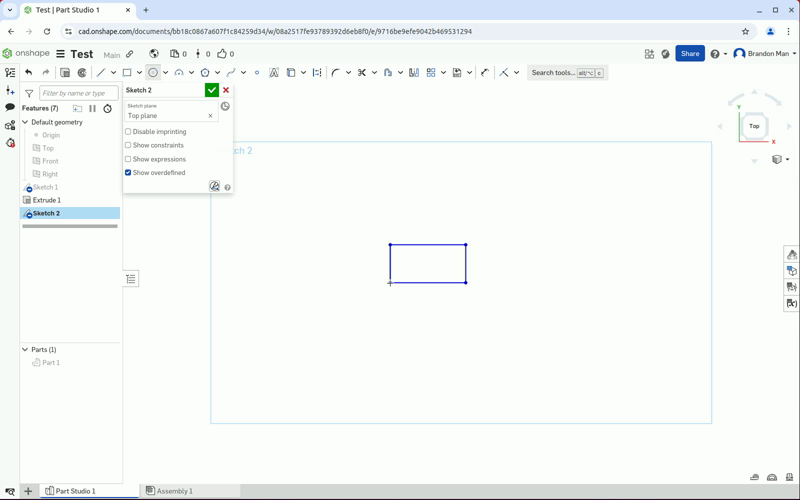
key_down(shift)
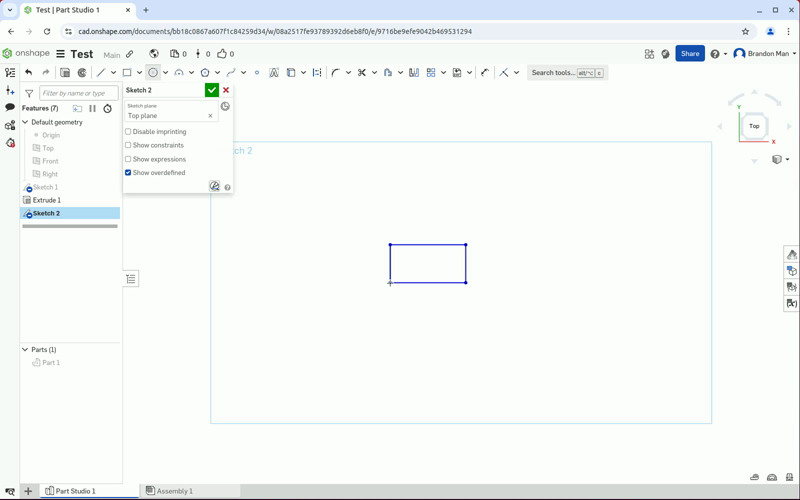
mouse_move(428, 264)
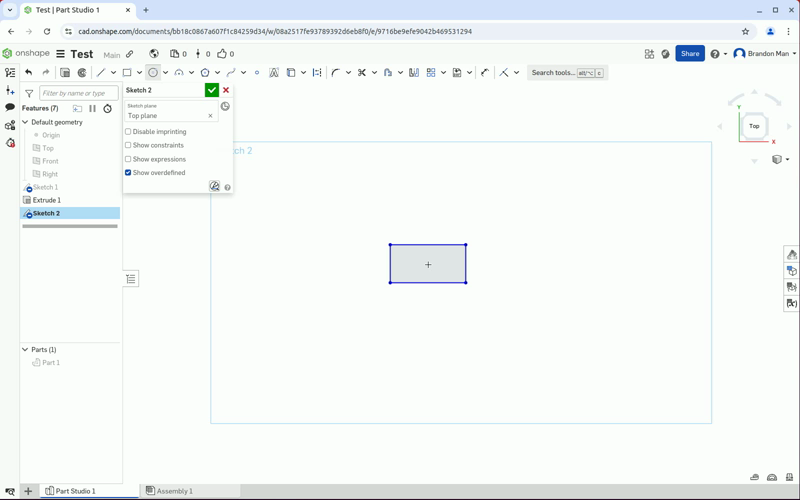
click(428, 264)
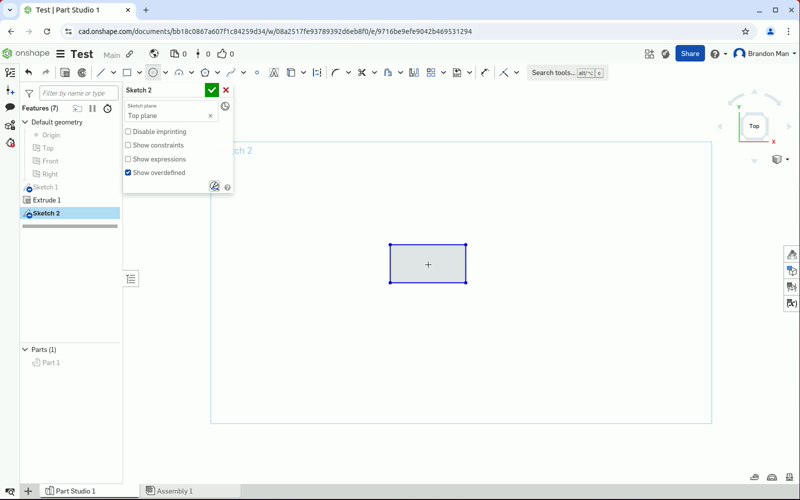
key_up(shift)
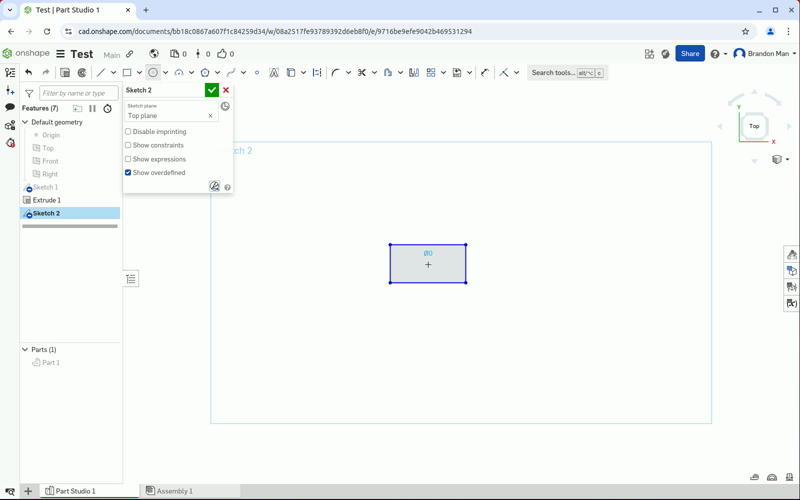
mouse_move(437, 264)
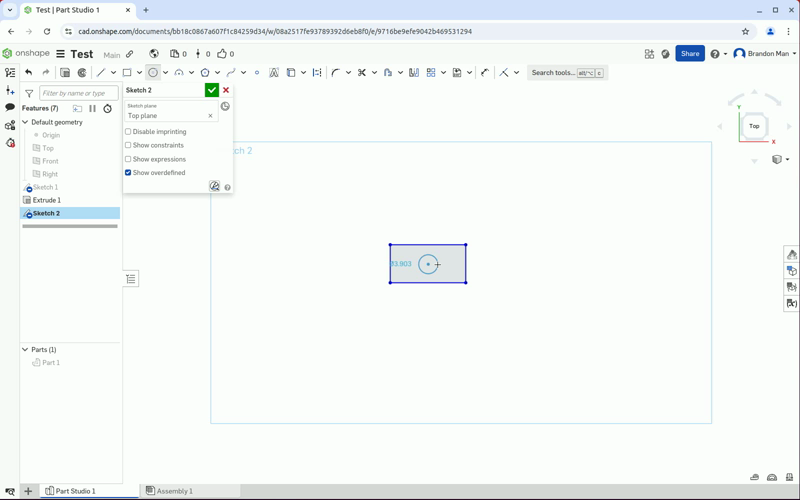
click(437, 264)
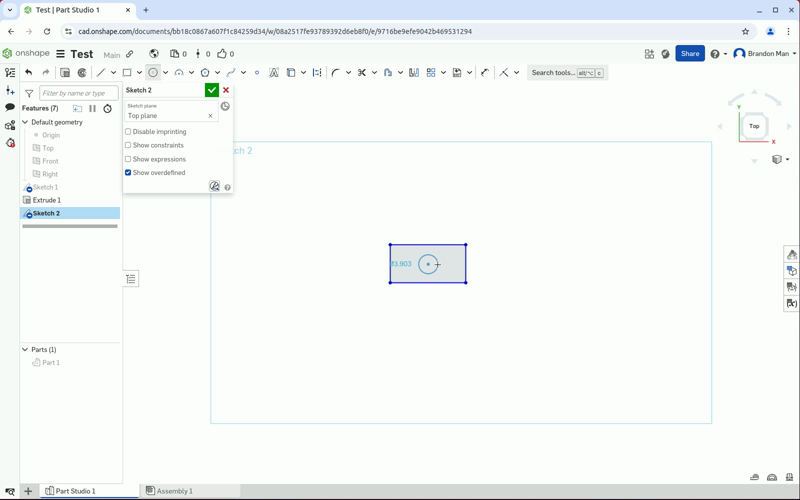
key(esc)
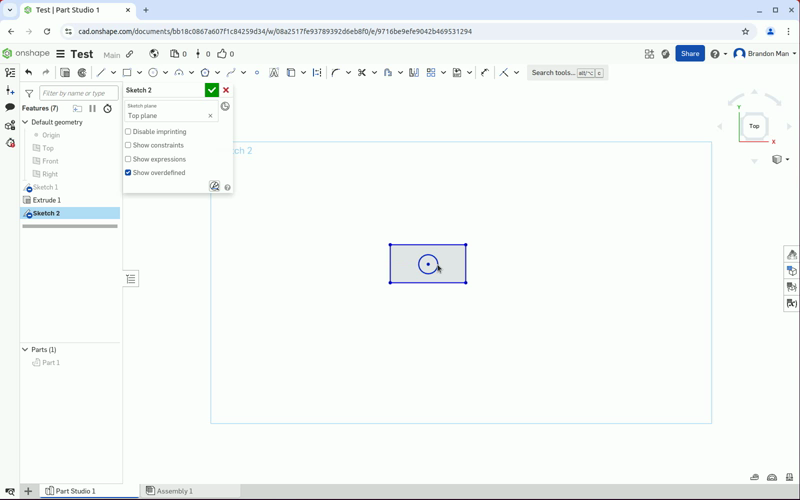
mouse_move(426, 250)
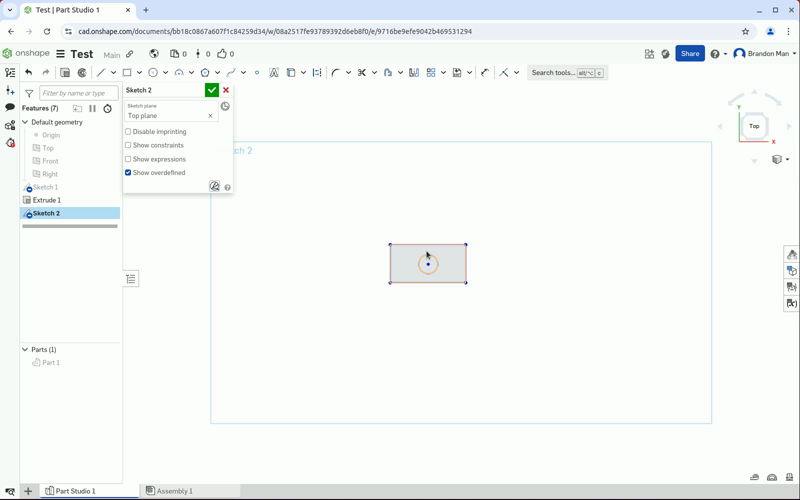
click(426, 250)
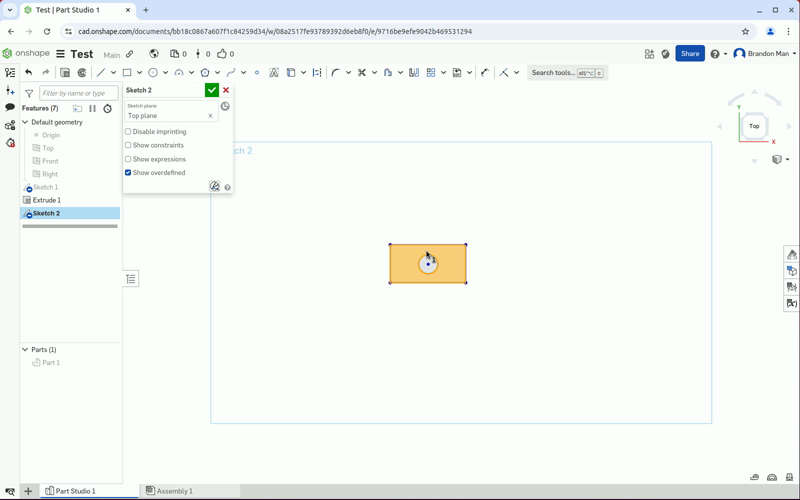
mouse_move(73, 352)
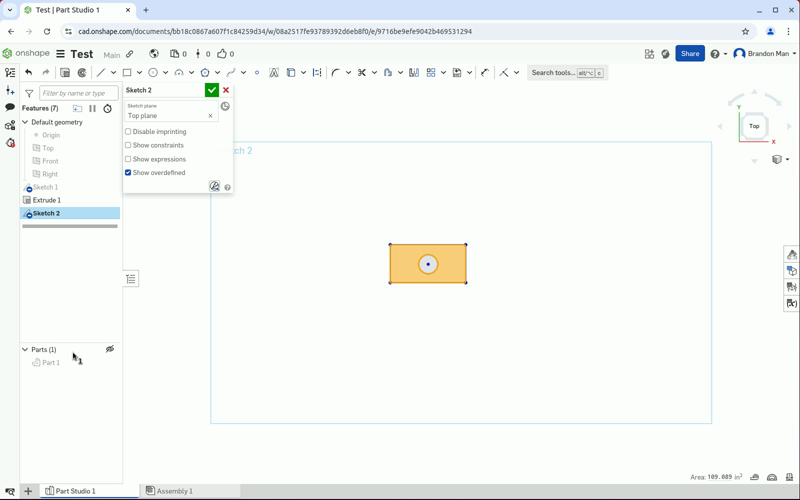
key(shift+y)
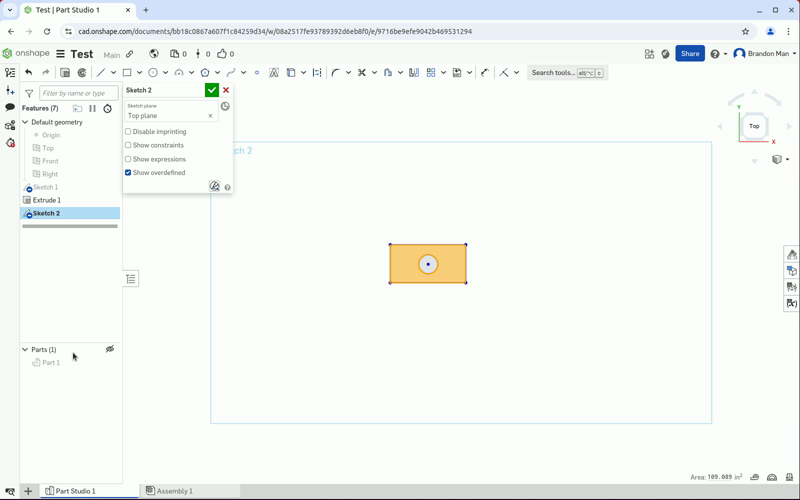
key(shift+e)
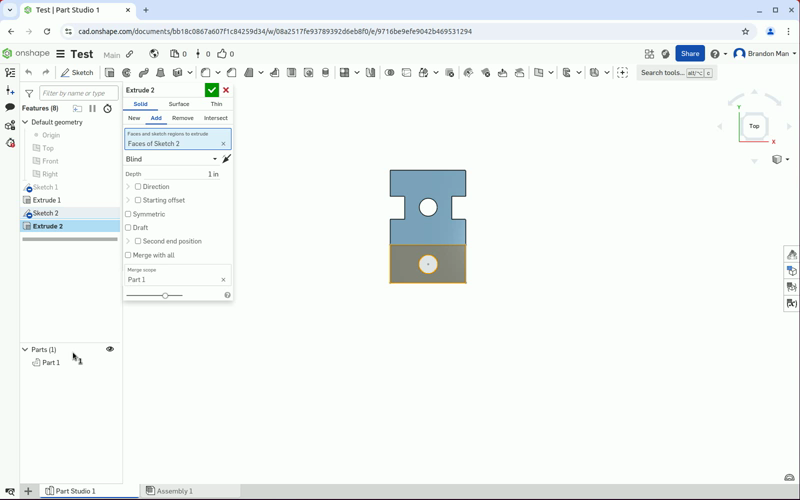
mouse_move(143, 106)
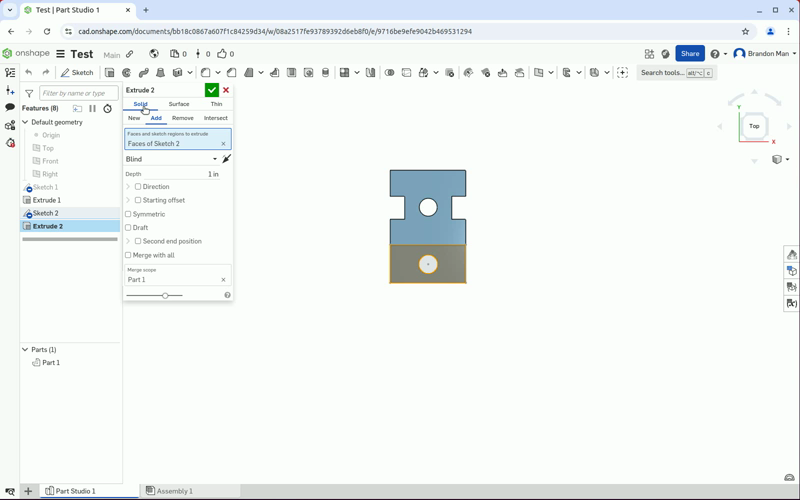
click(143, 106)
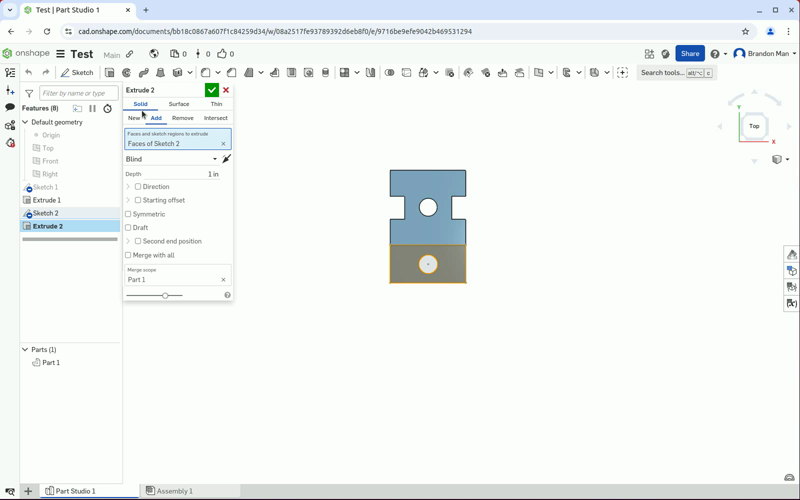
mouse_move(137, 120)
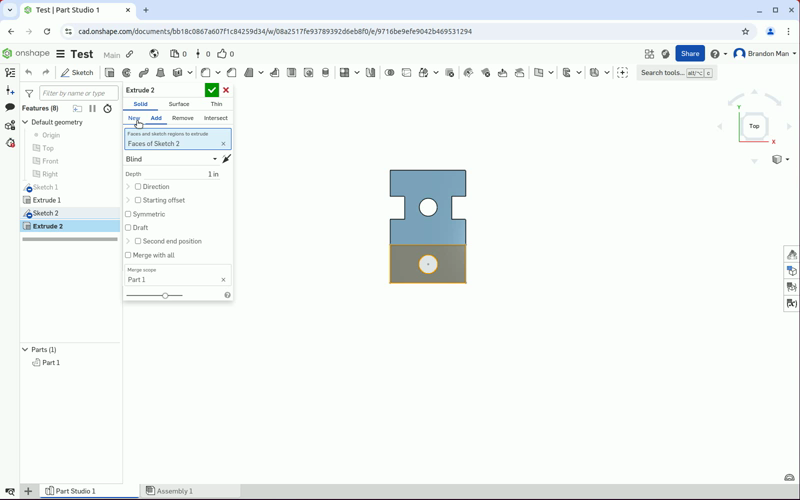
click(137, 120)
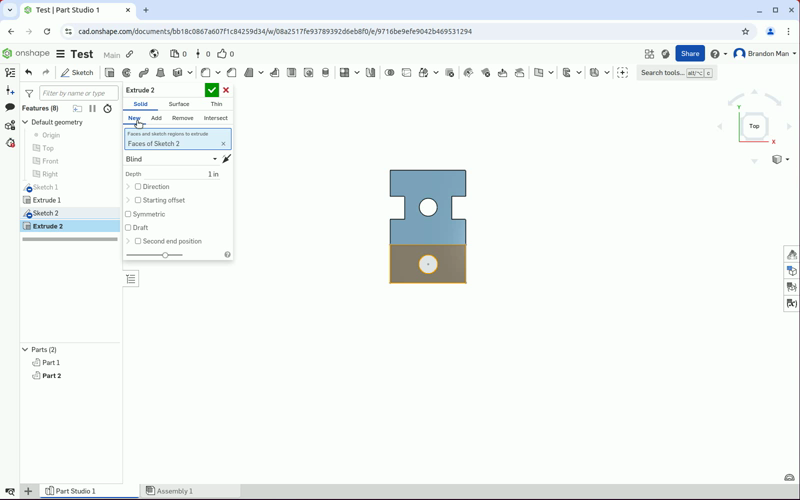
key(tab, 4)
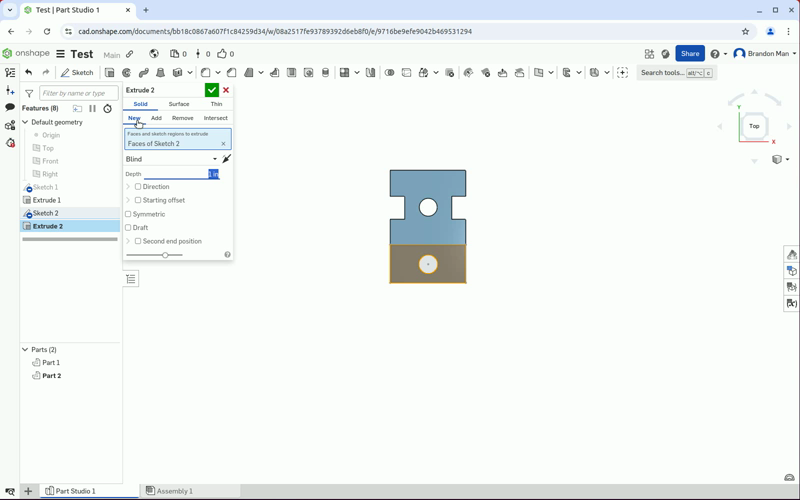
text(3.851)
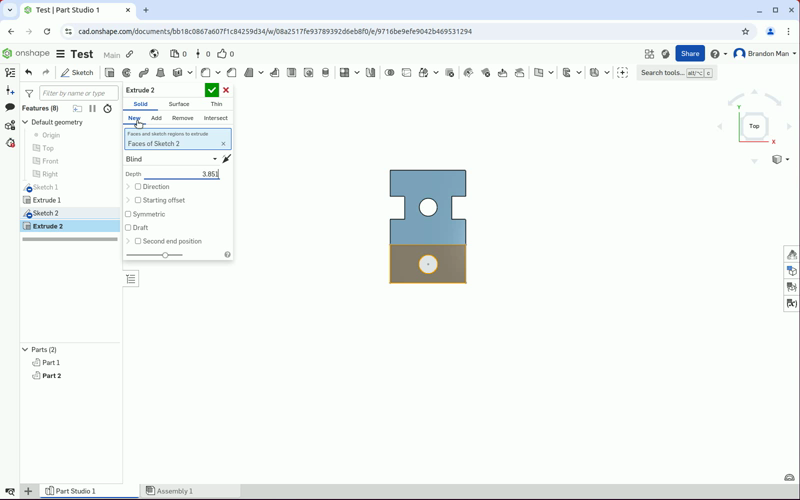
key(enter)
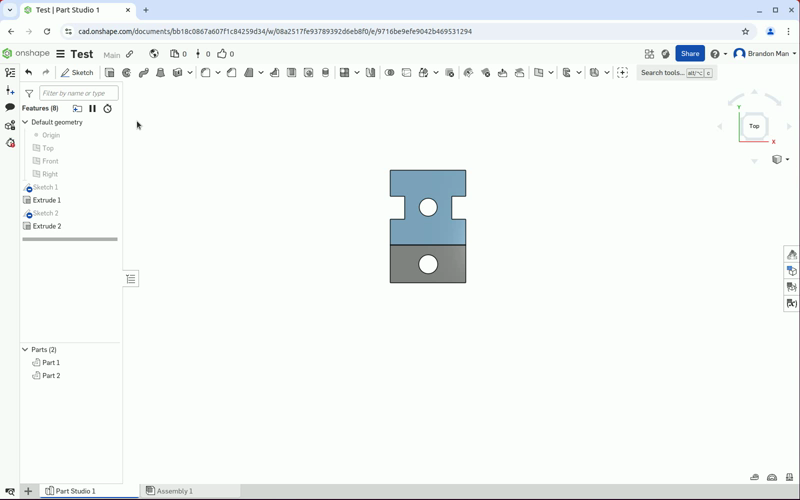
key(shift+h)
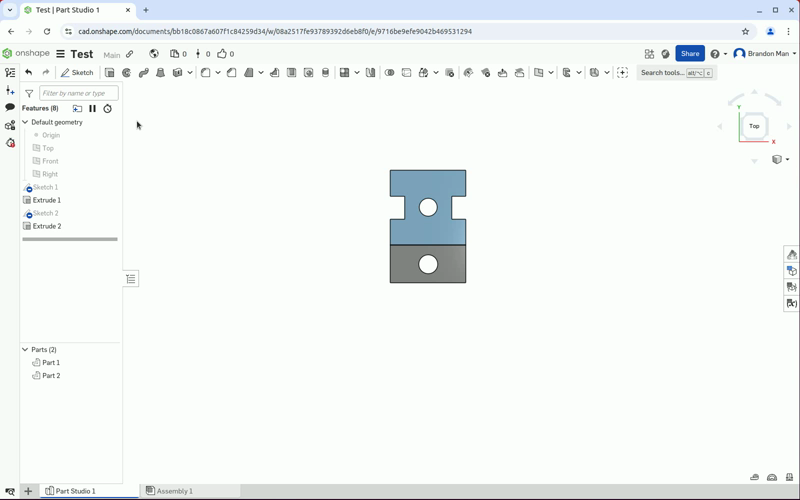
key(shift+h)
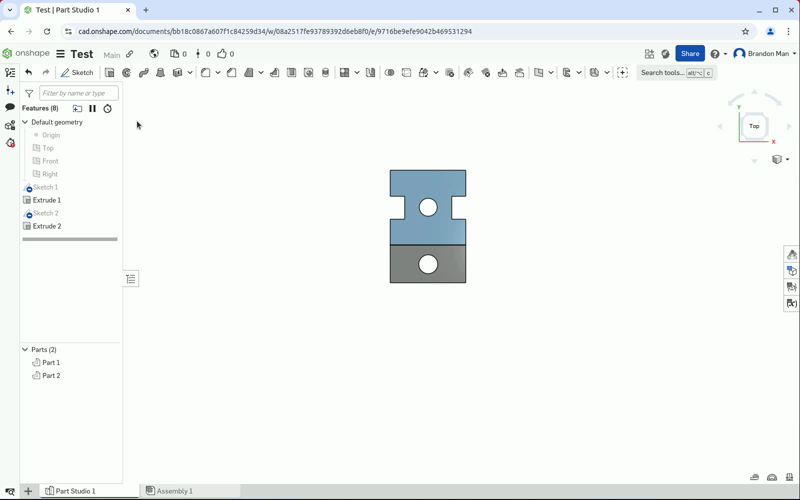
mouse_move(73, 189)
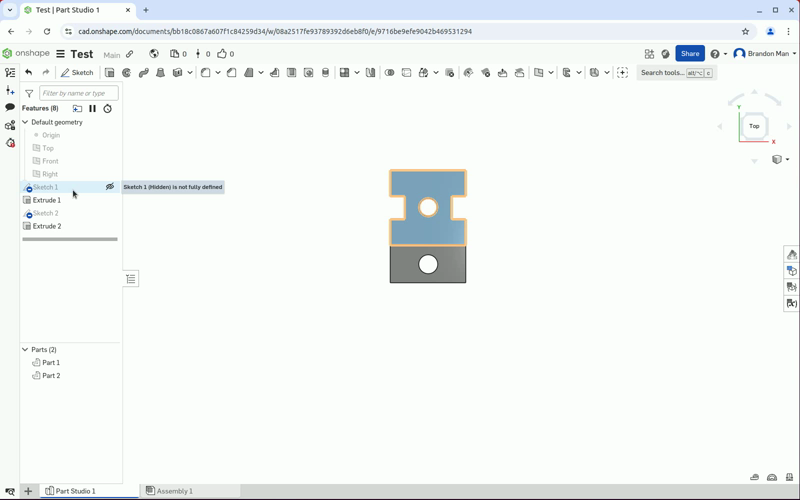
click(73, 189)
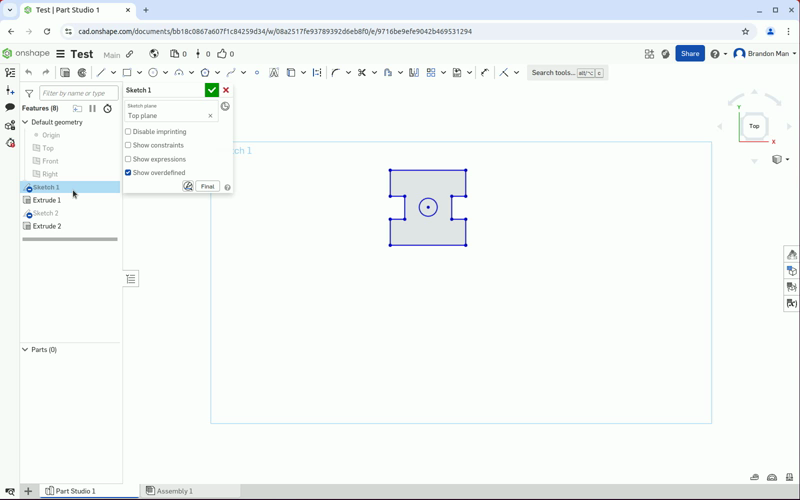
mouse_move(229, 92)
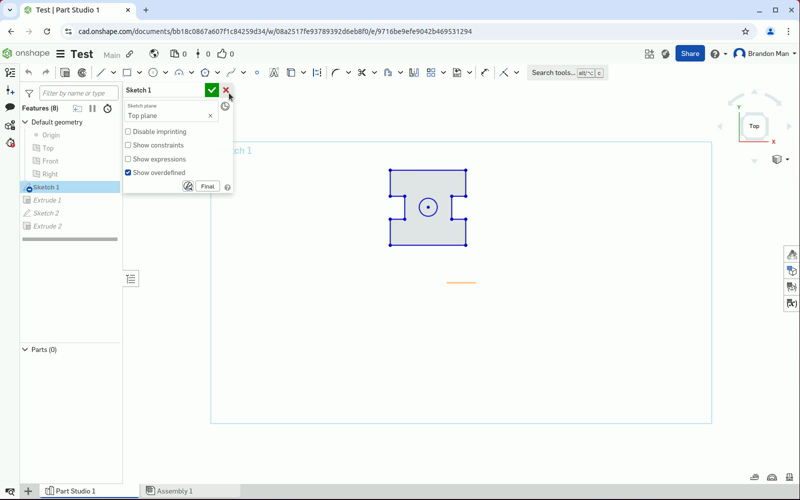
click(229, 92)
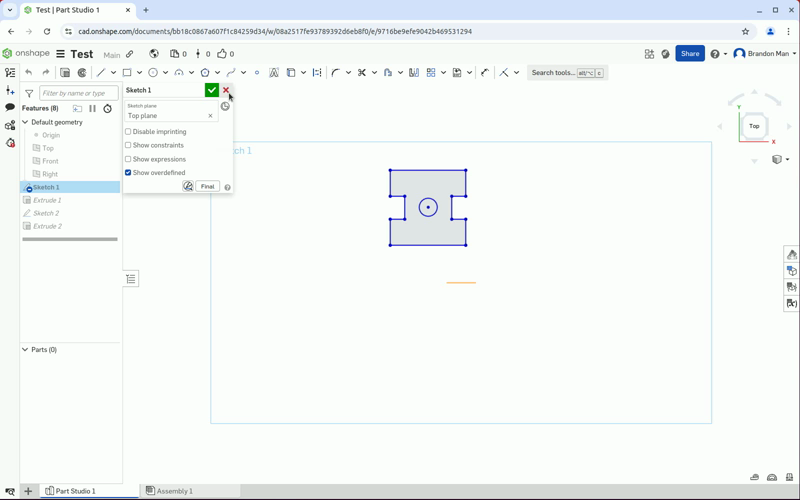
key(shift+s)
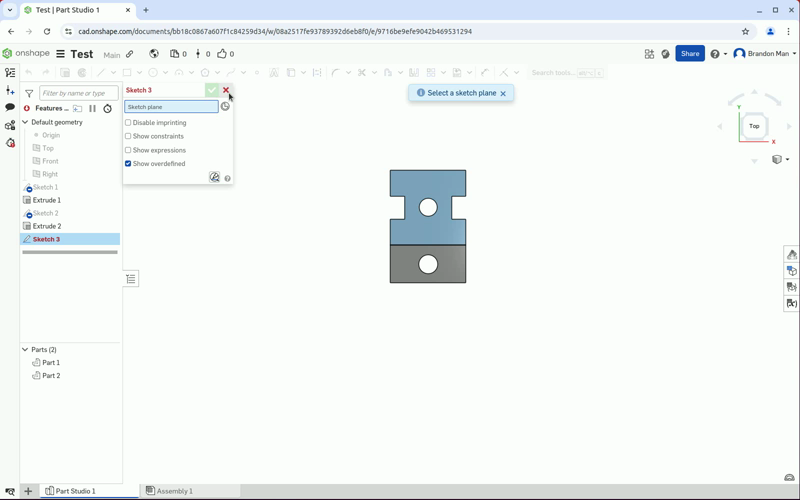
mouse_move(73, 150)
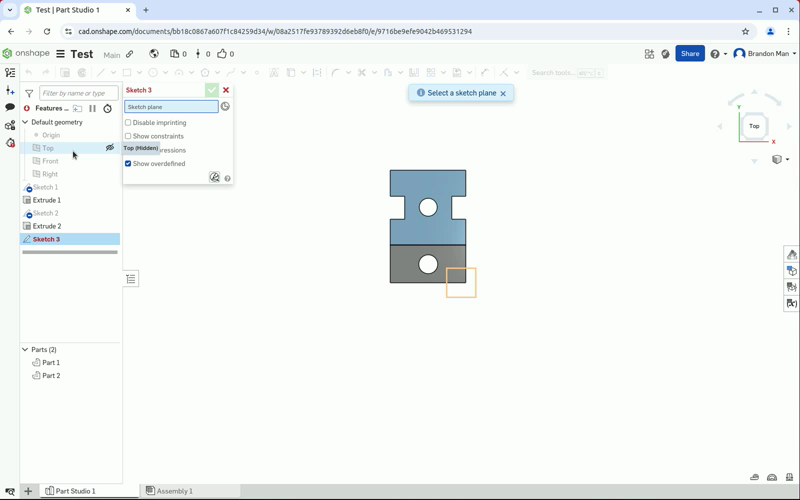
click(73, 150)
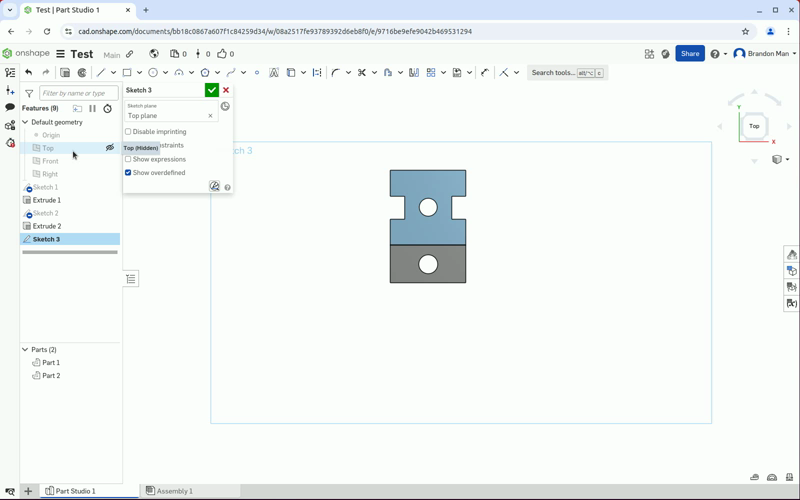
mouse_move(73, 352)
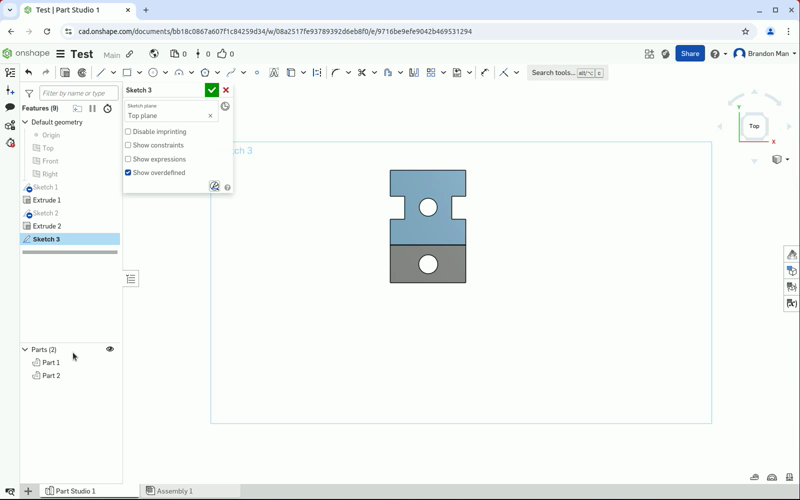
key(y)
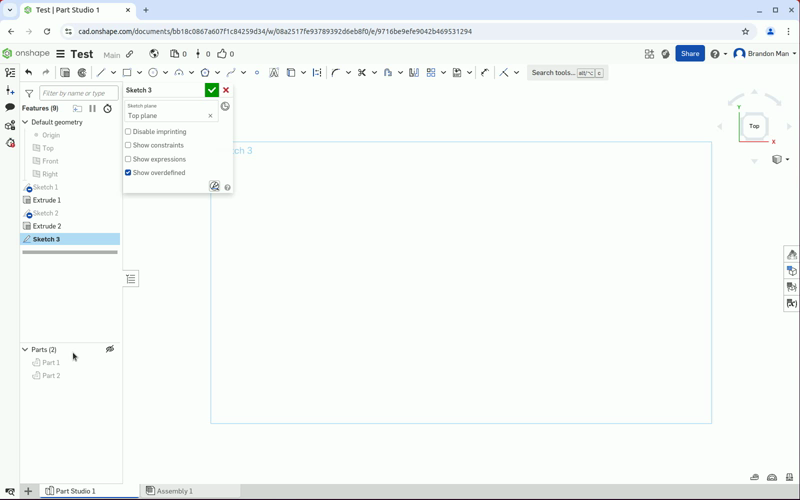
key(l)
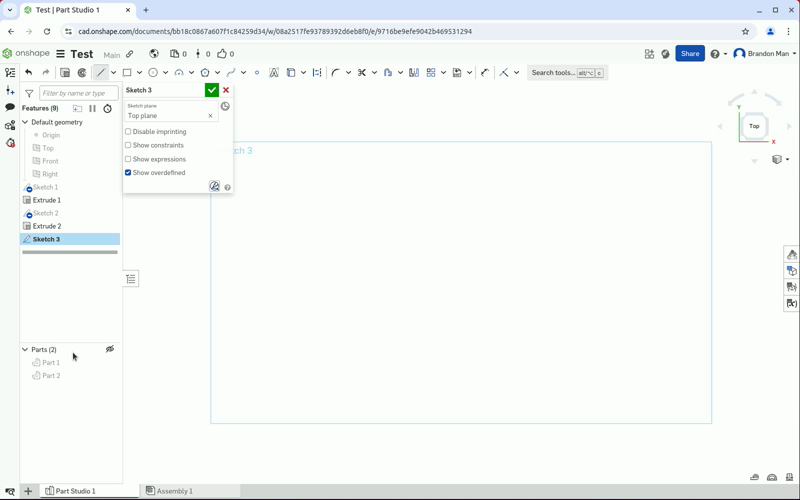
key_down(shift)
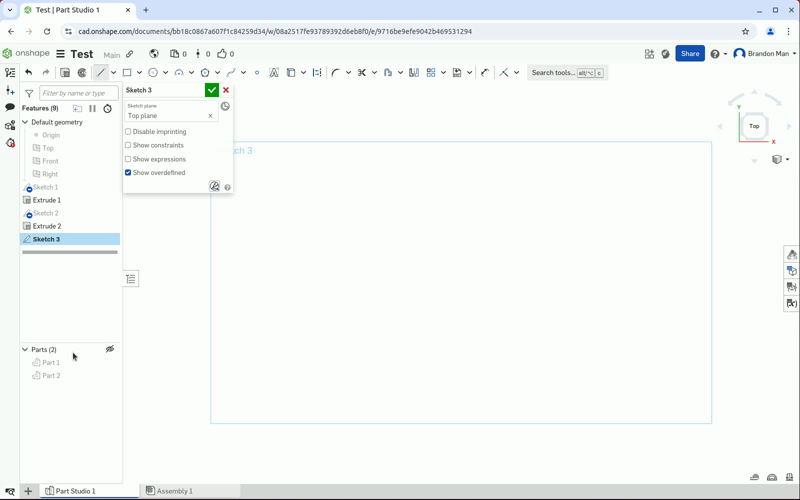
mouse_move(390, 218)
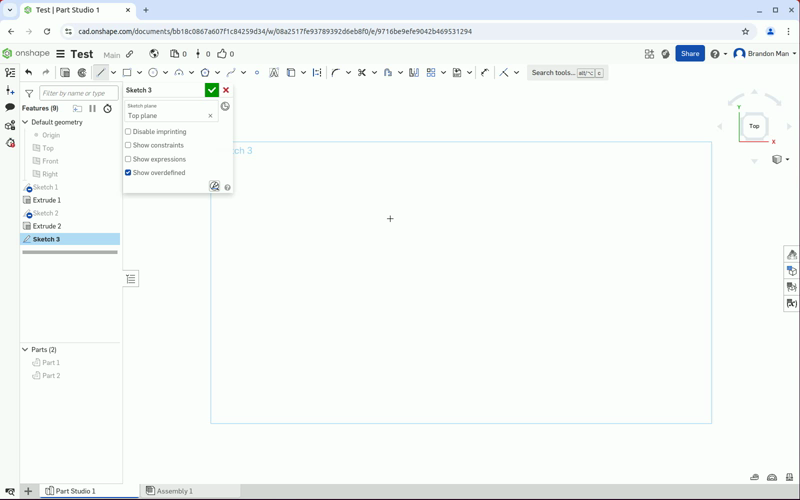
click(390, 218)
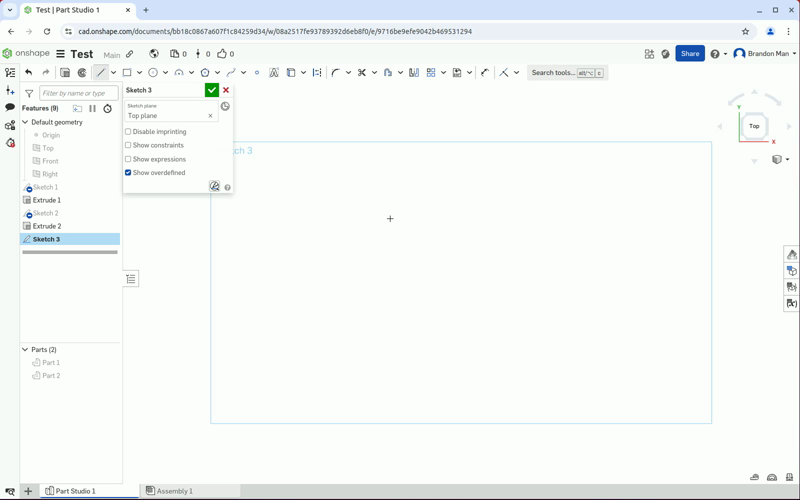
key_up(shift)
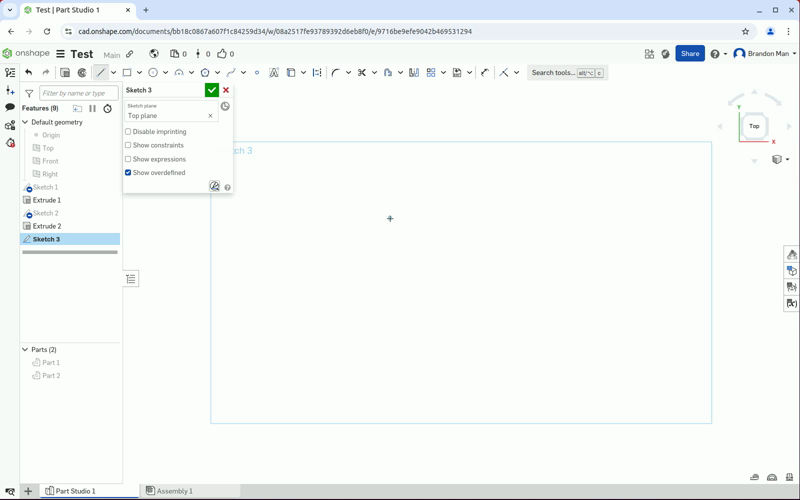
key_down(shift)
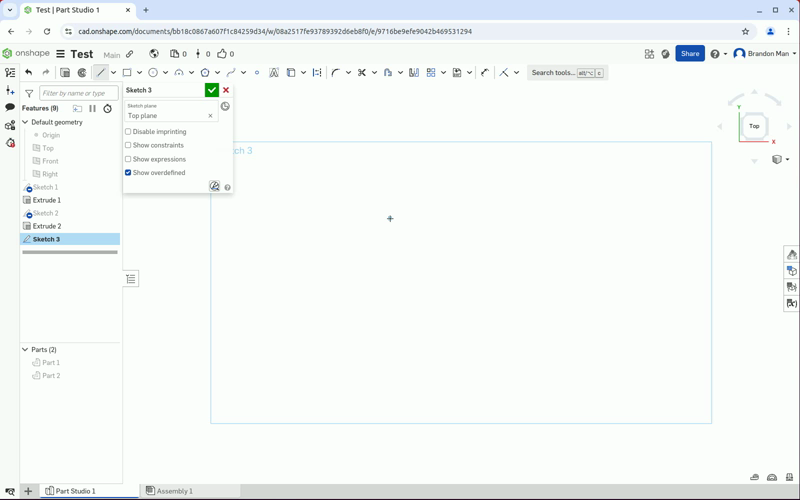
mouse_move(420, 218)
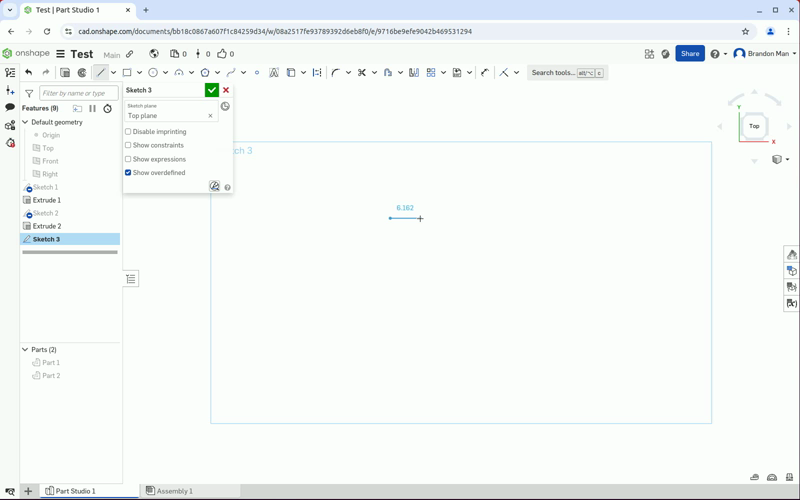
mouse_move(404, 218)
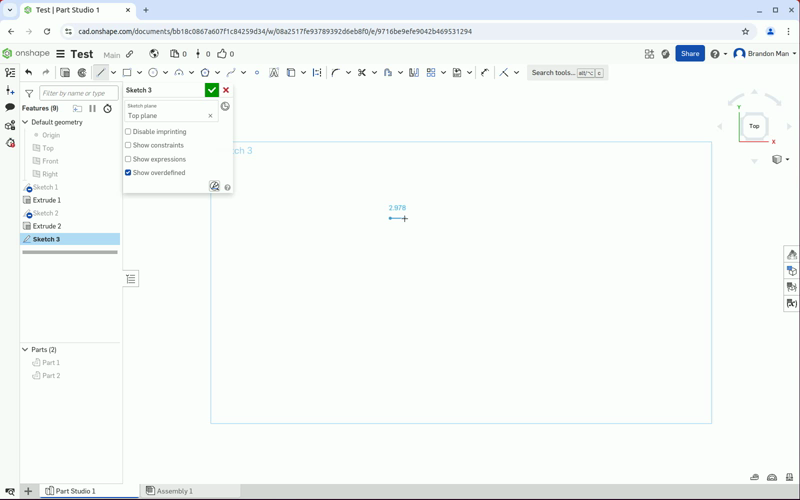
click(404, 218)
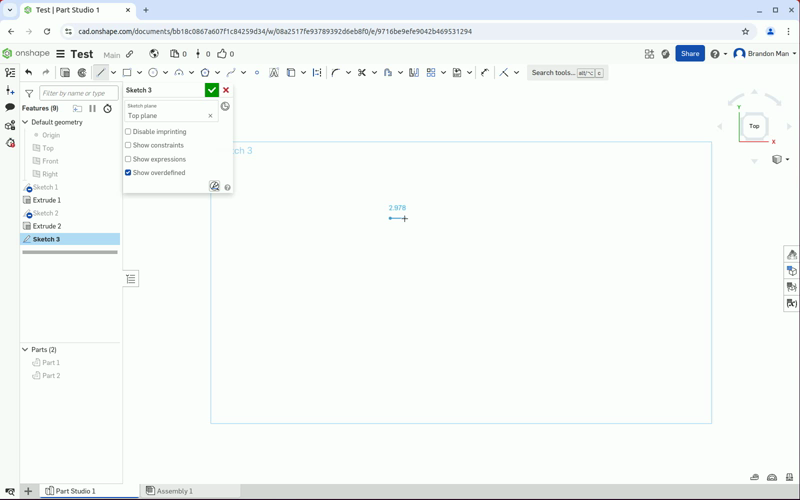
key_up(shift)
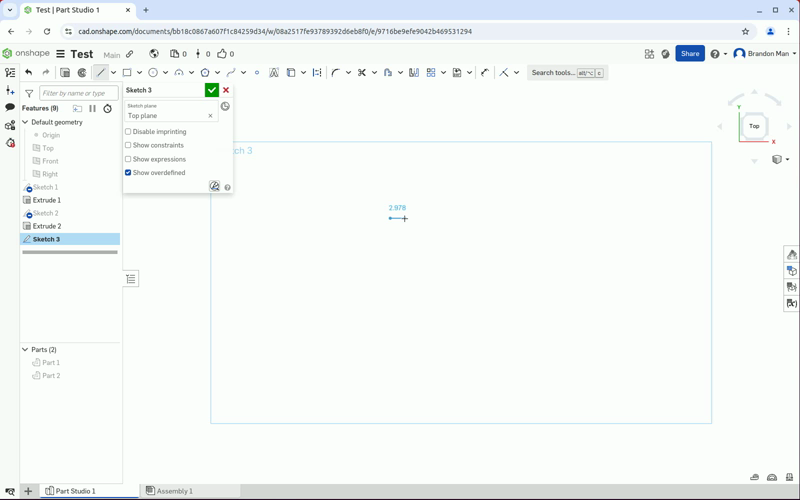
key_down(shift)
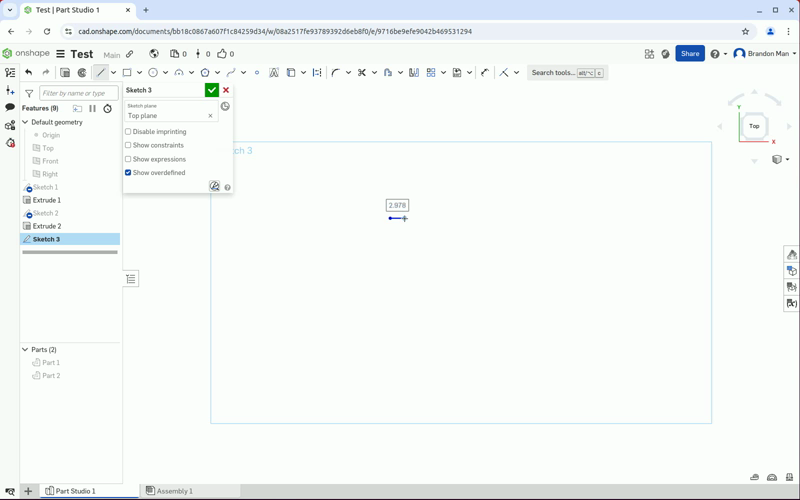
mouse_move(434, 218)
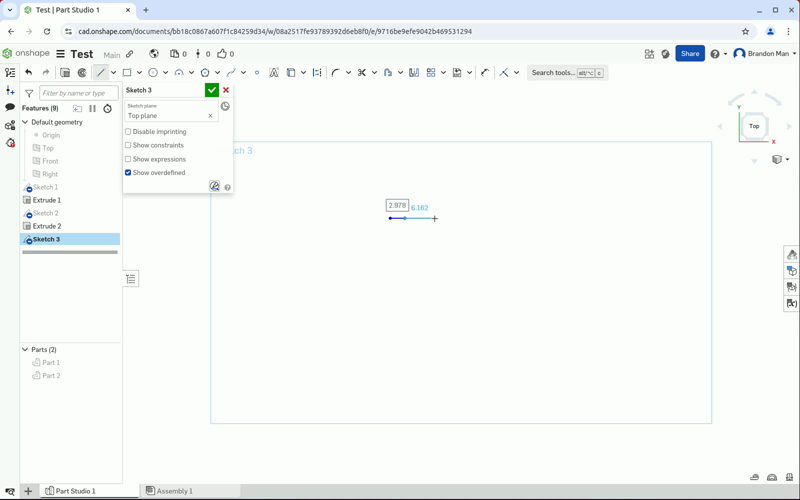
mouse_move(404, 195)
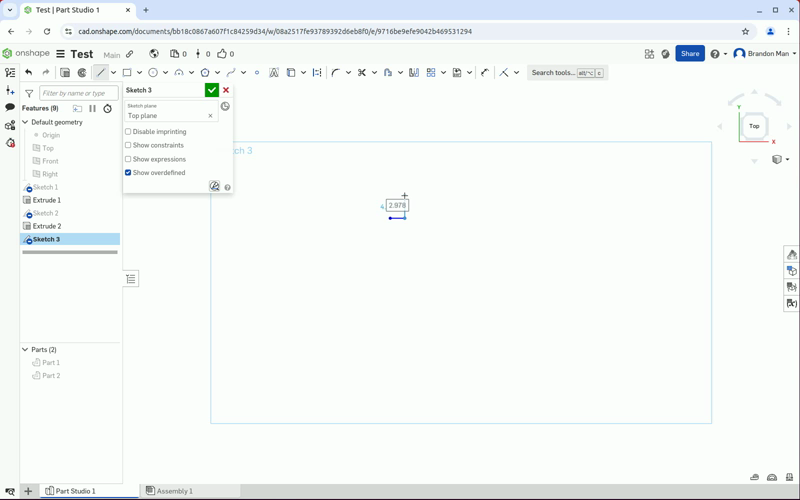
click(404, 195)
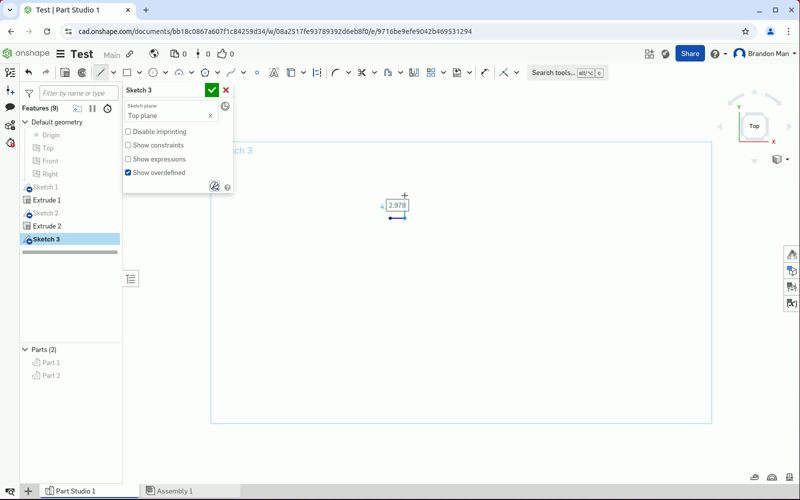
key_up(shift)
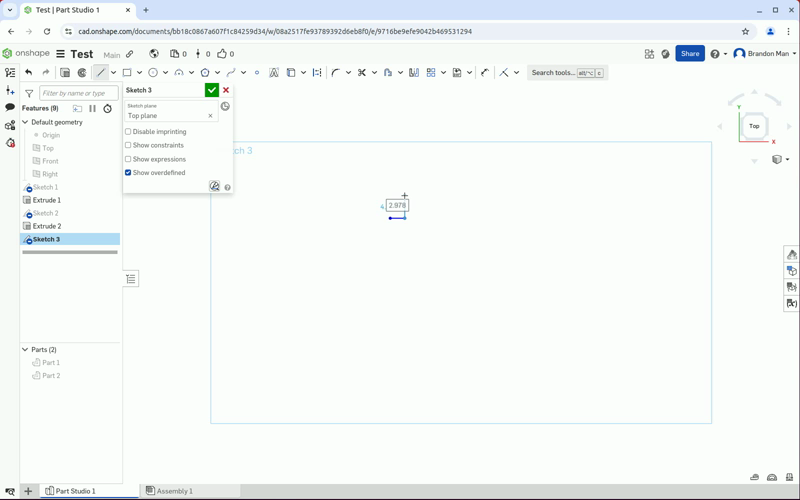
key_down(shift)
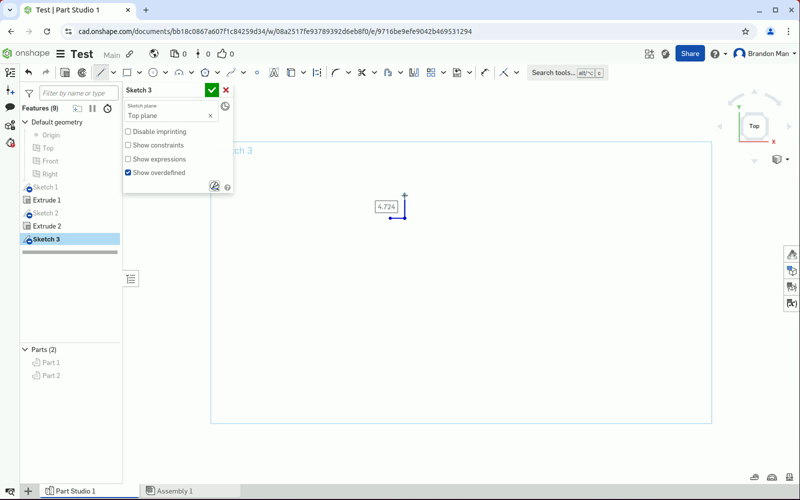
mouse_move(434, 195)
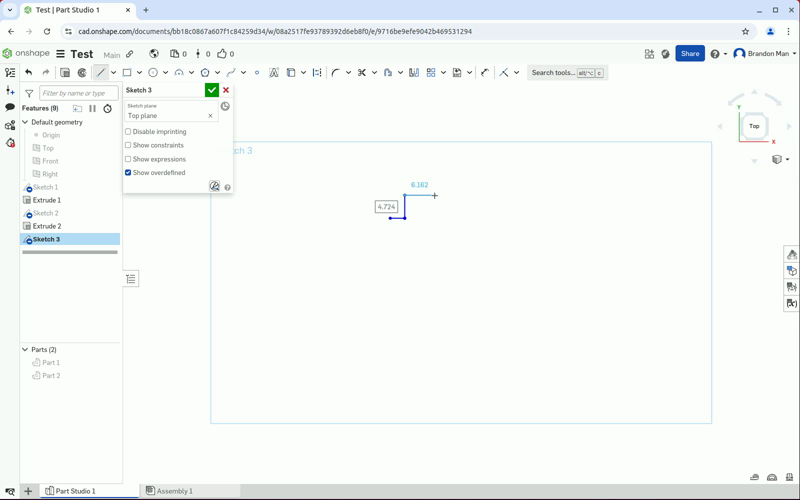
mouse_move(390, 195)
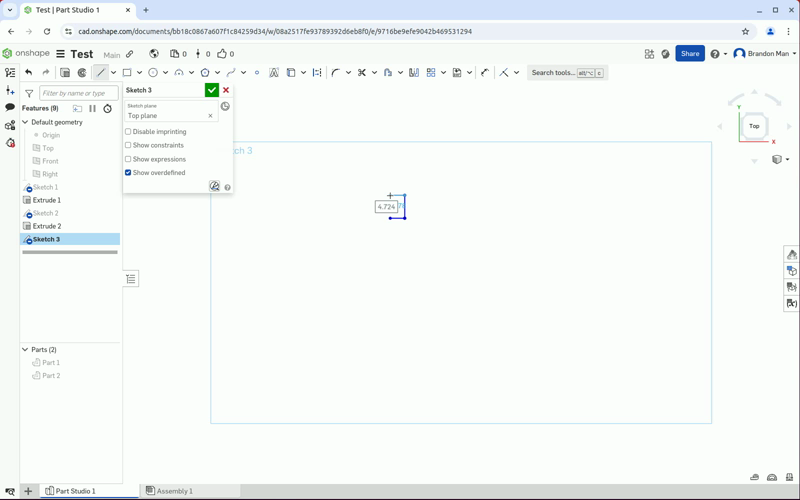
click(390, 195)
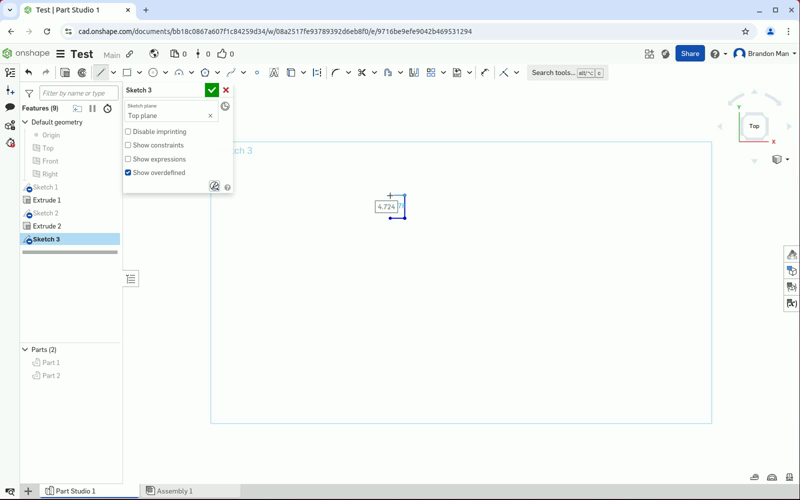
key_up(shift)
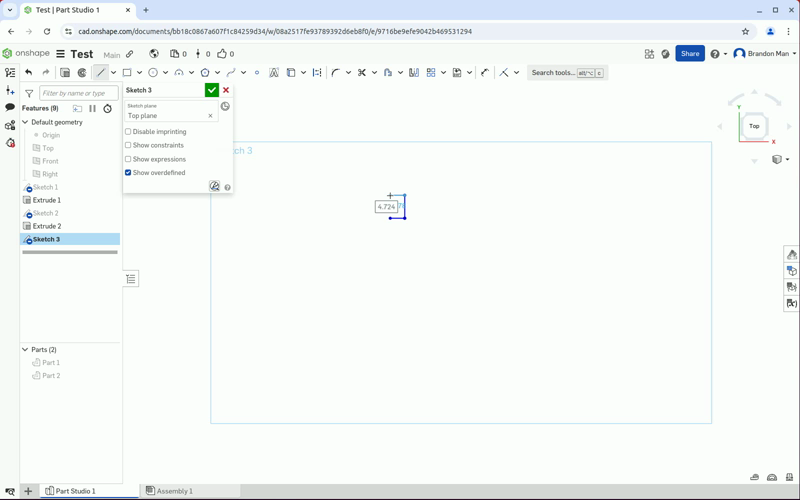
mouse_move(420, 195)
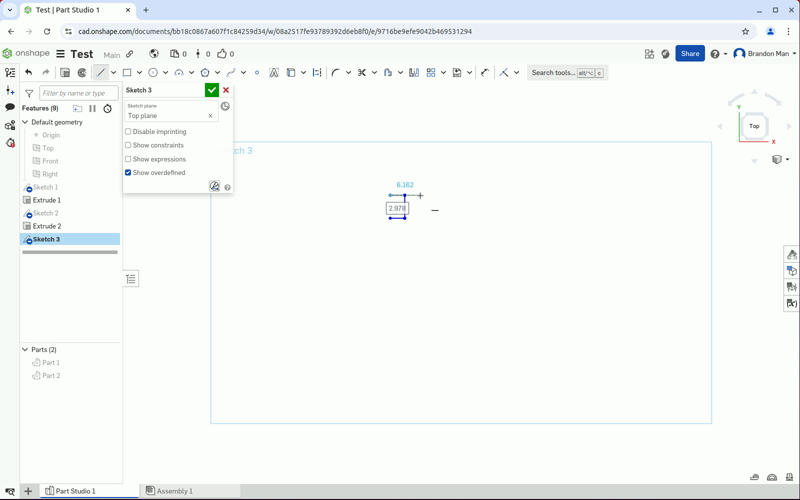
key_down(shift)
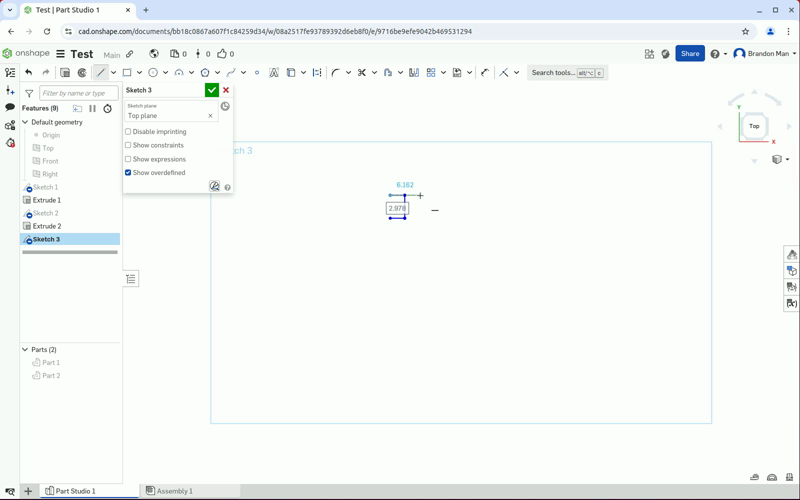
mouse_move(390, 218)
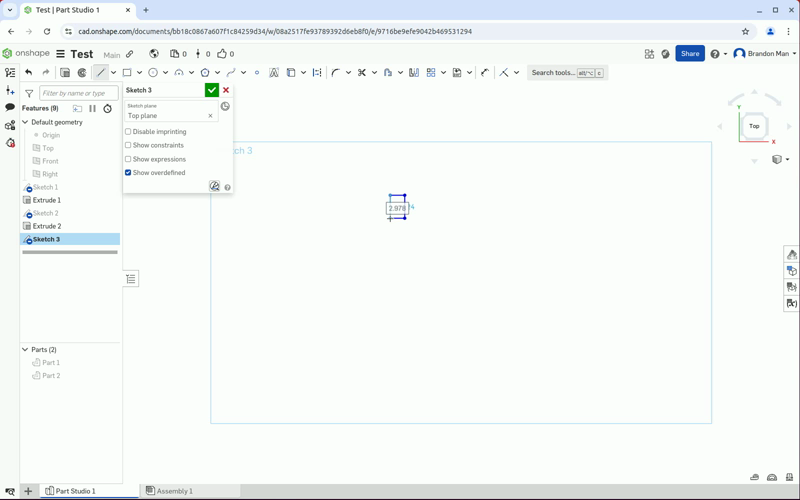
key_up(shift)
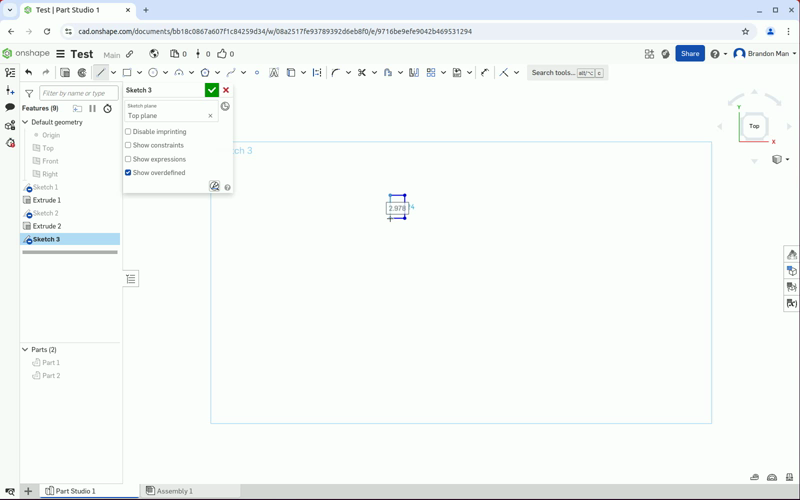
click(390, 218)
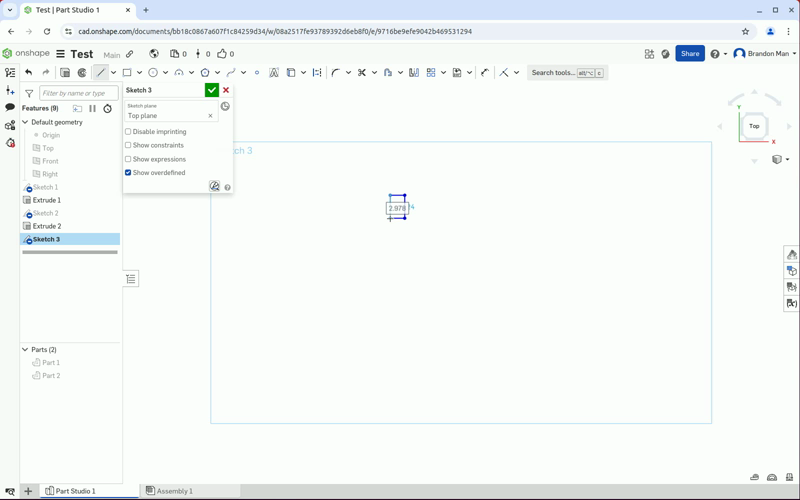
key(esc)
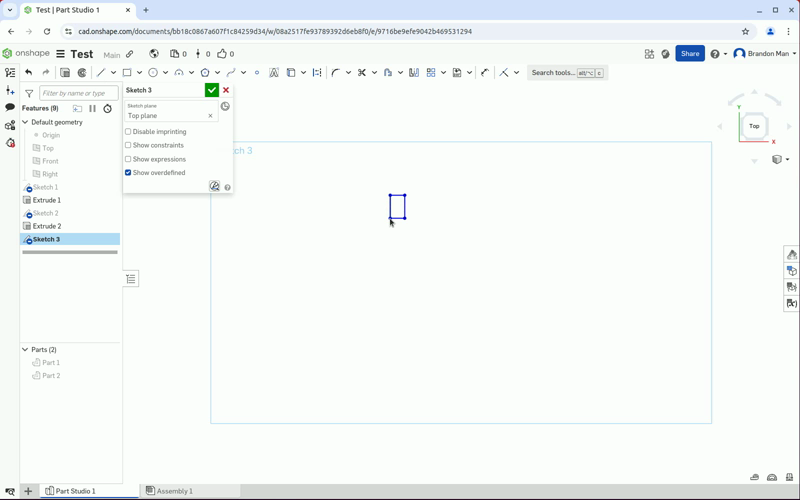
mouse_move(395, 215)
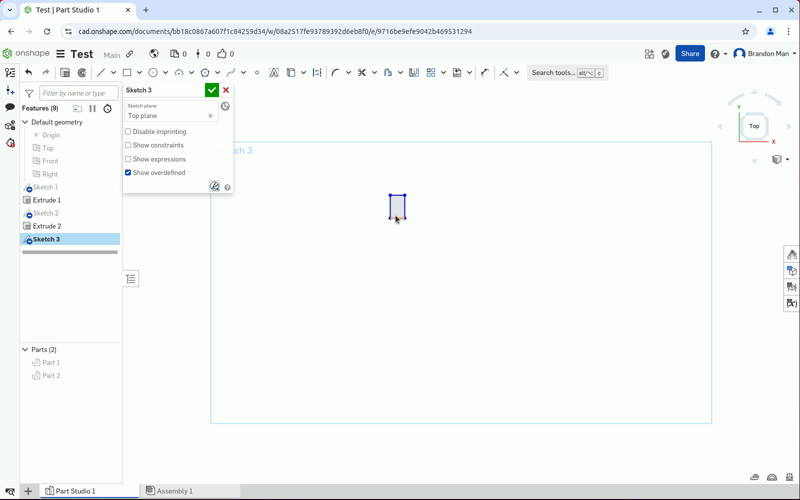
scroll(6)
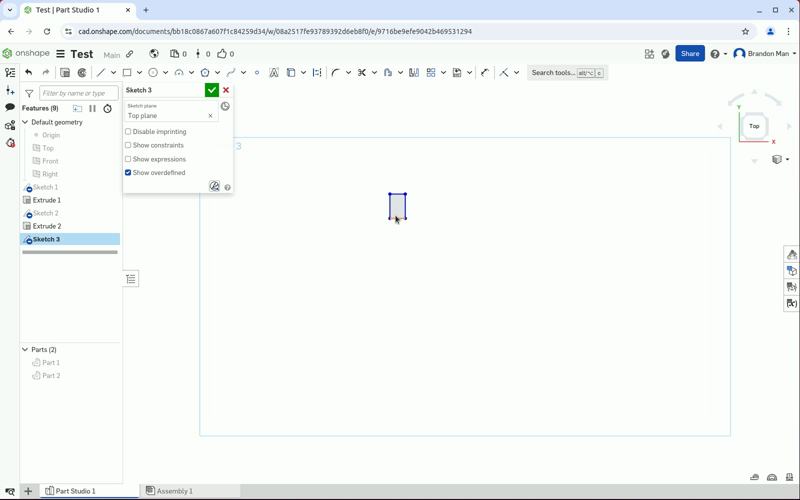
scroll(6)
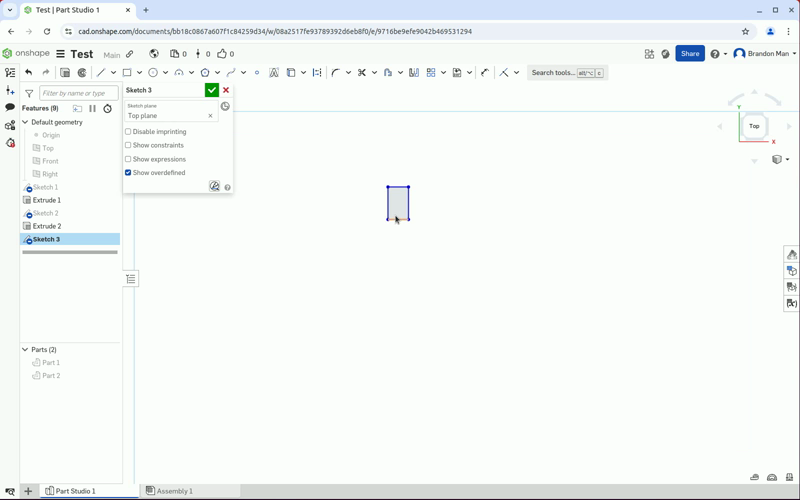
scroll(6)
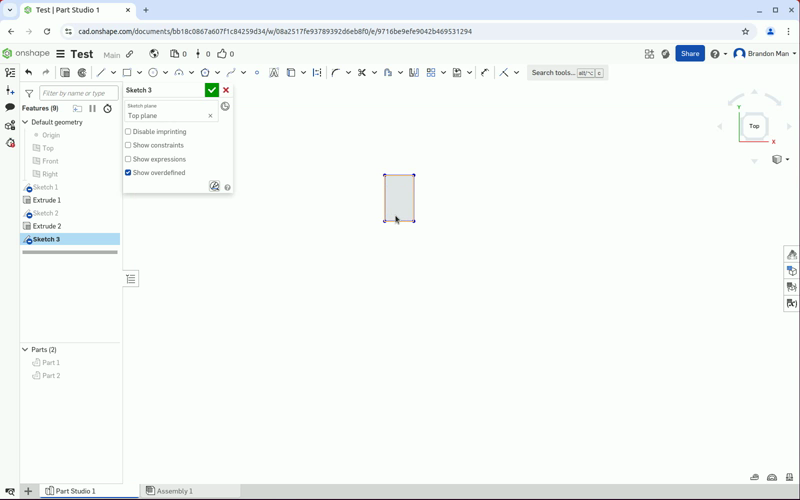
scroll(6)
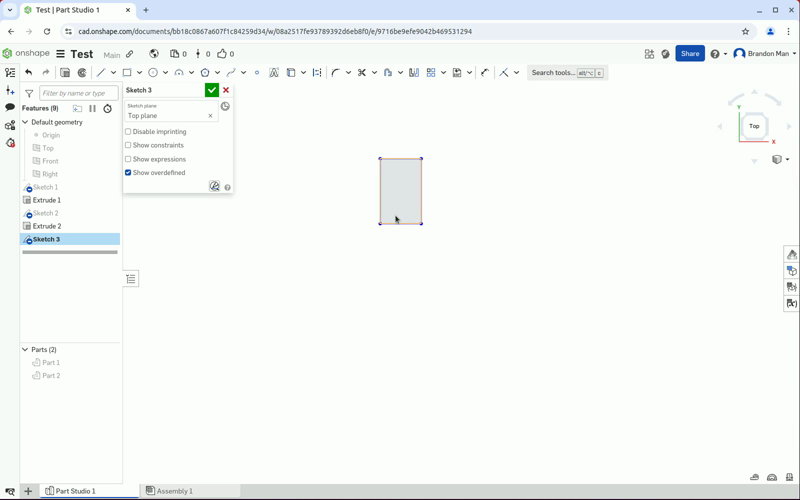
scroll(6)
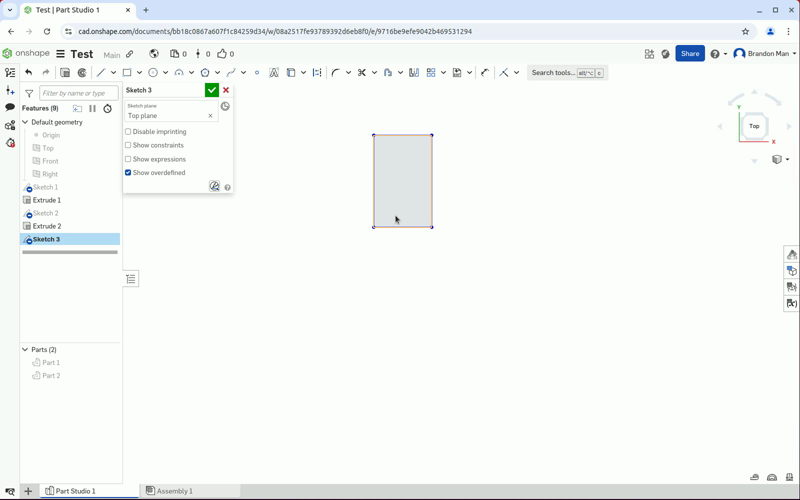
scroll(6)
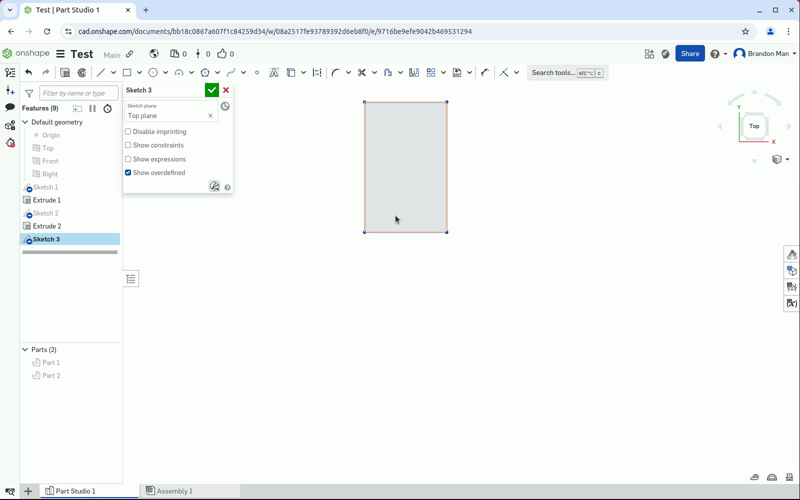
scroll(6)
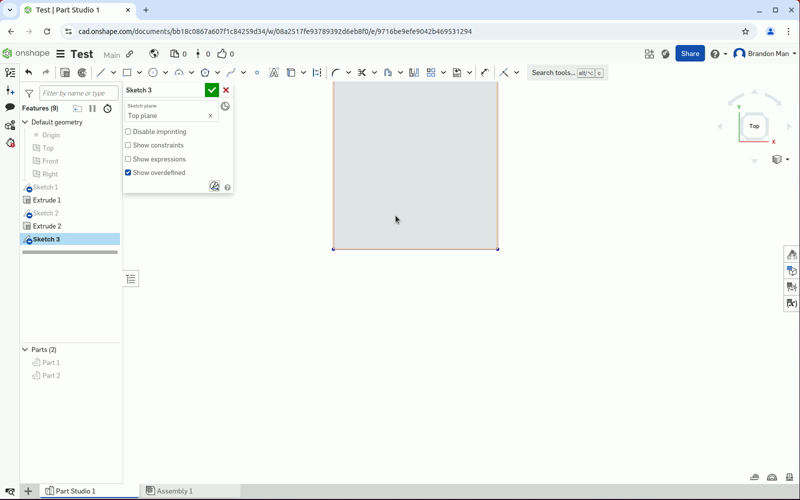
click(395, 215)
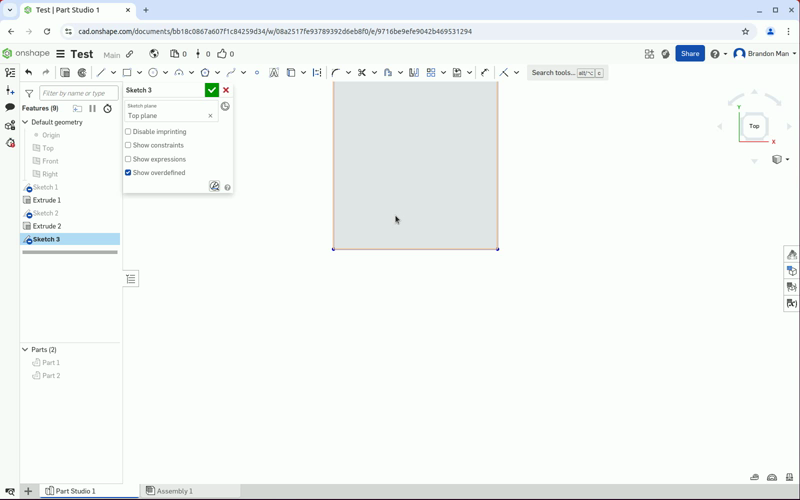
scroll(-6)
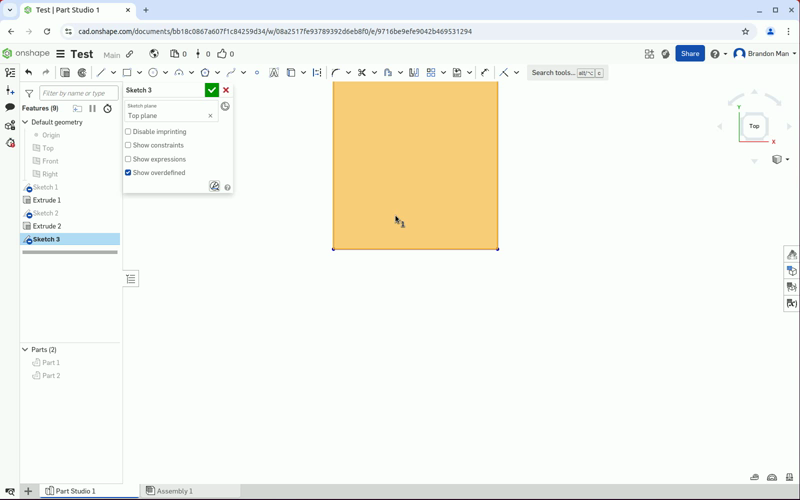
scroll(-6)
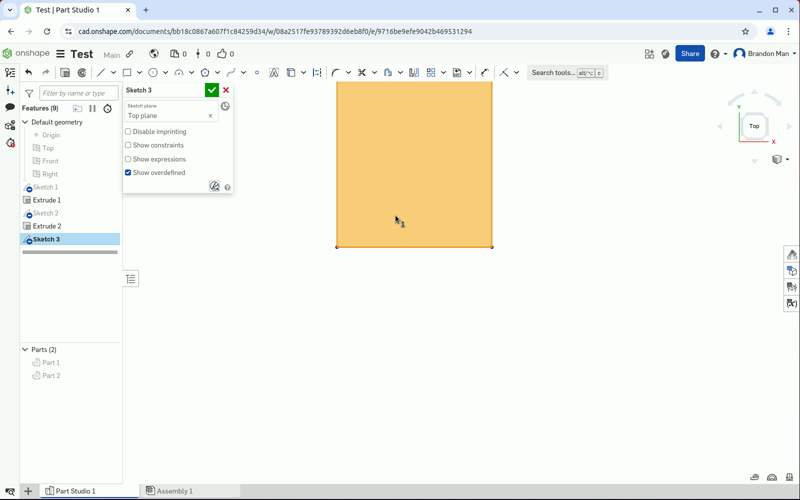
scroll(-6)
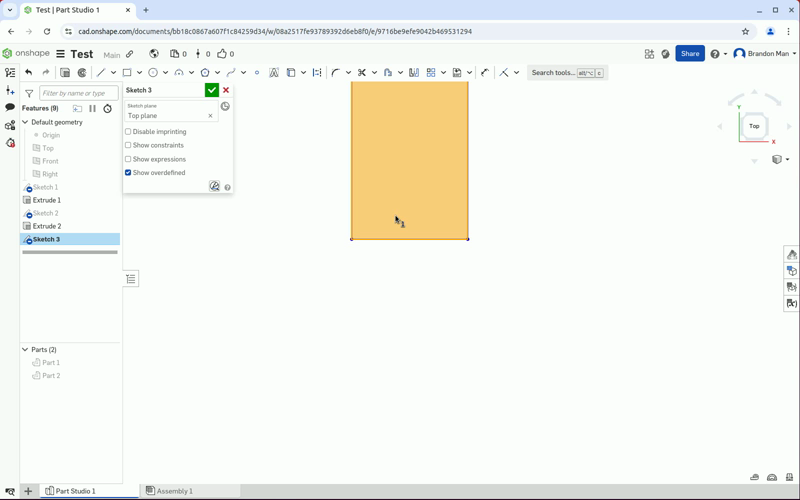
scroll(-6)
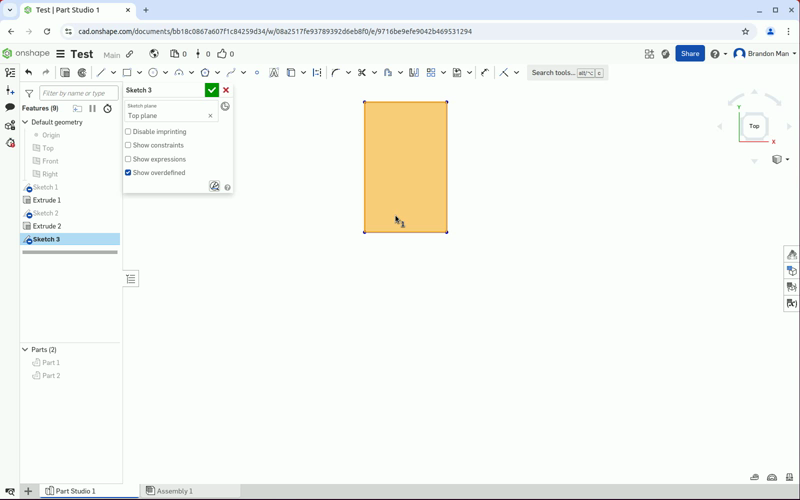
scroll(-6)
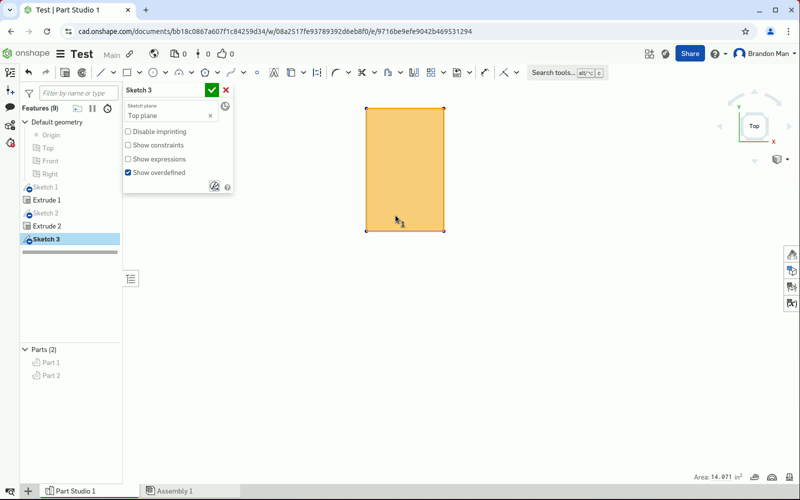
scroll(-6)
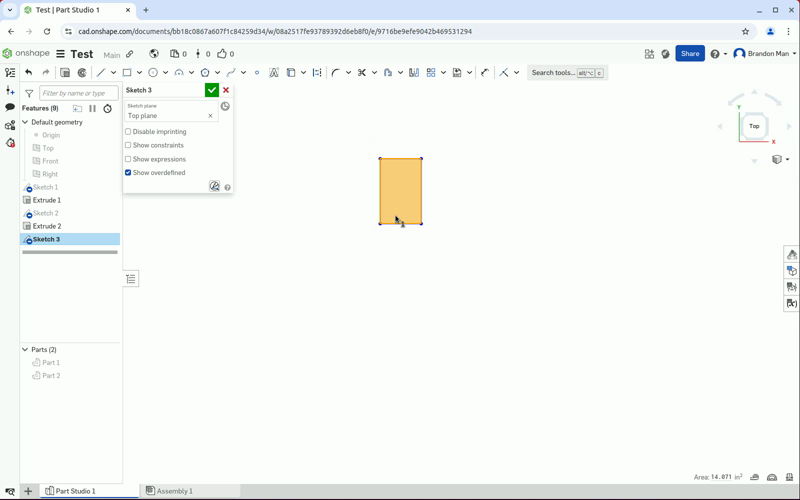
scroll(-6)
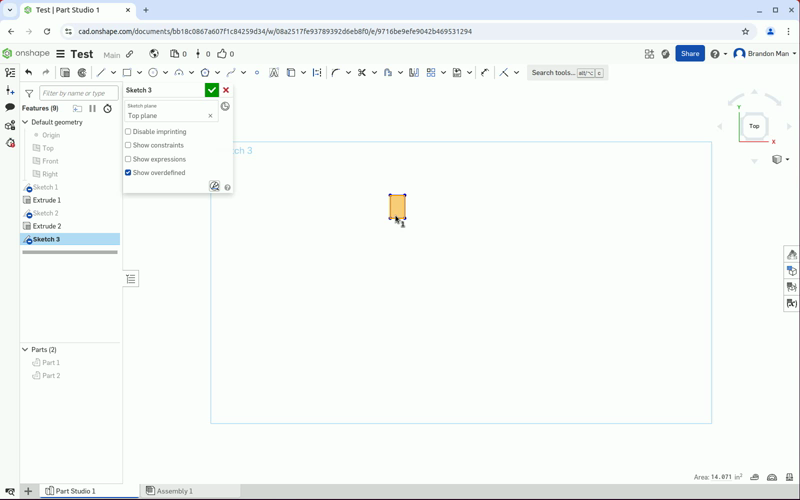
mouse_move(73, 352)
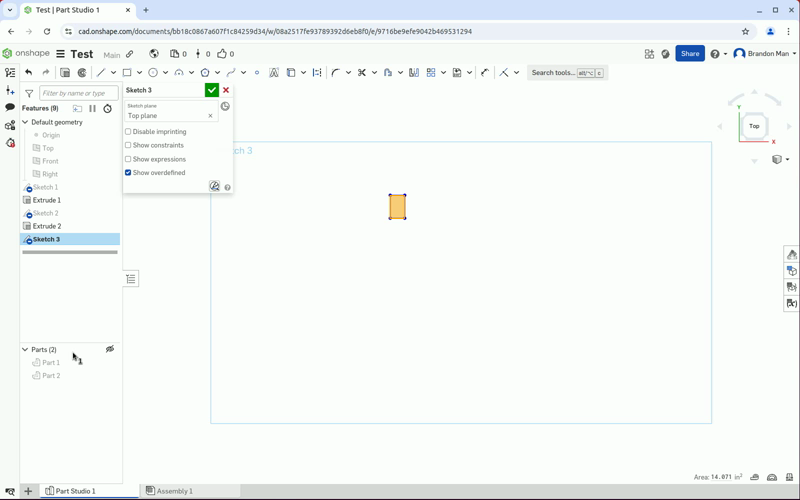
key(shift+y)
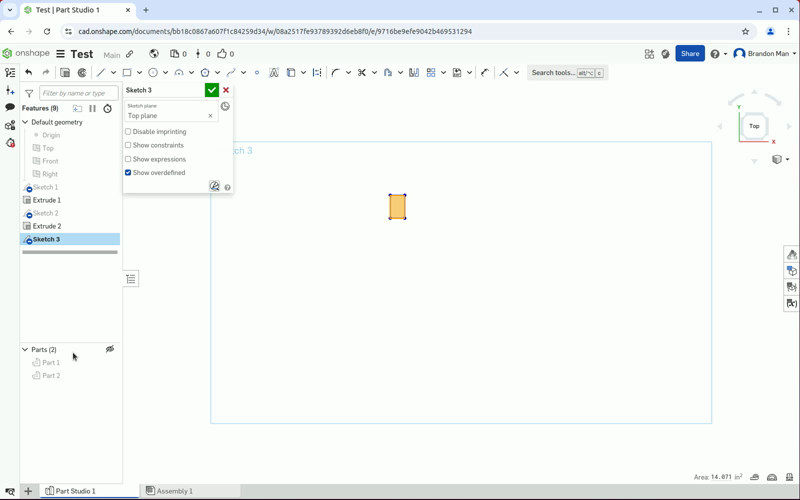
key(shift+e)
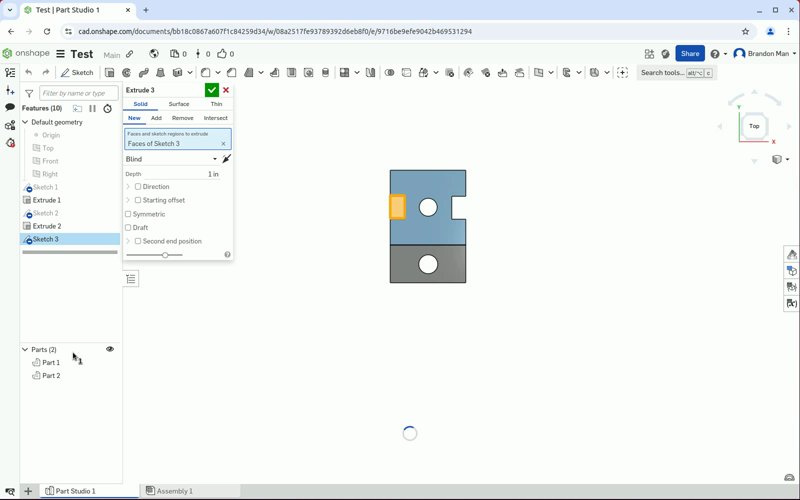
mouse_move(143, 106)
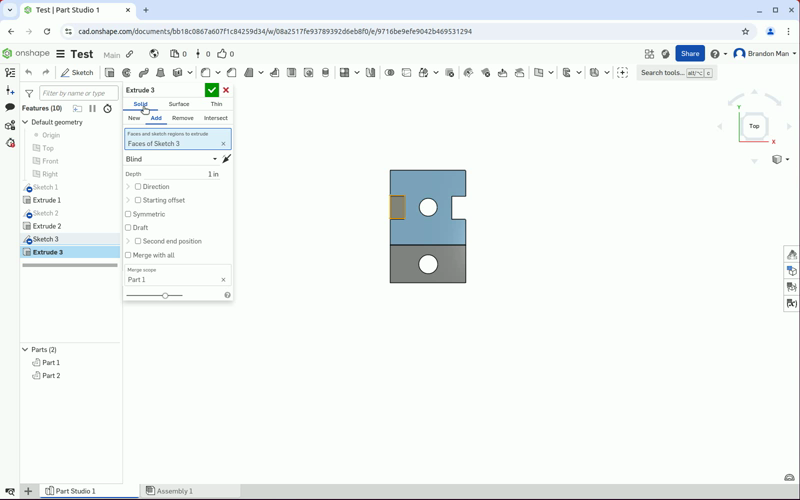
click(143, 106)
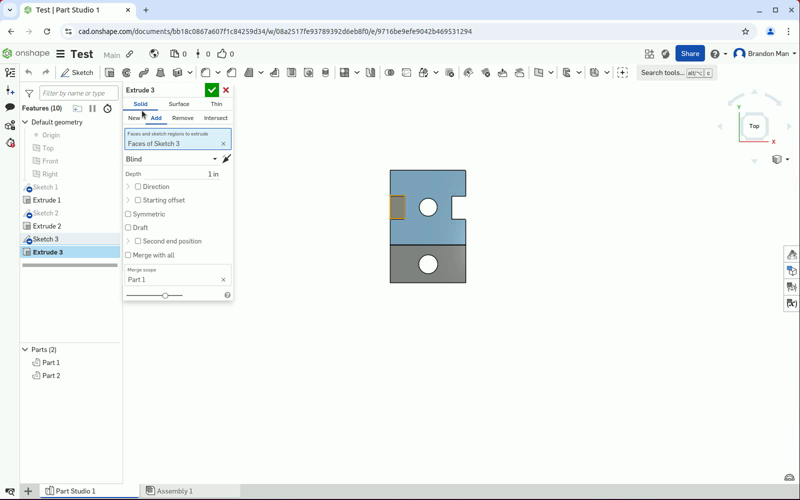
mouse_move(137, 120)
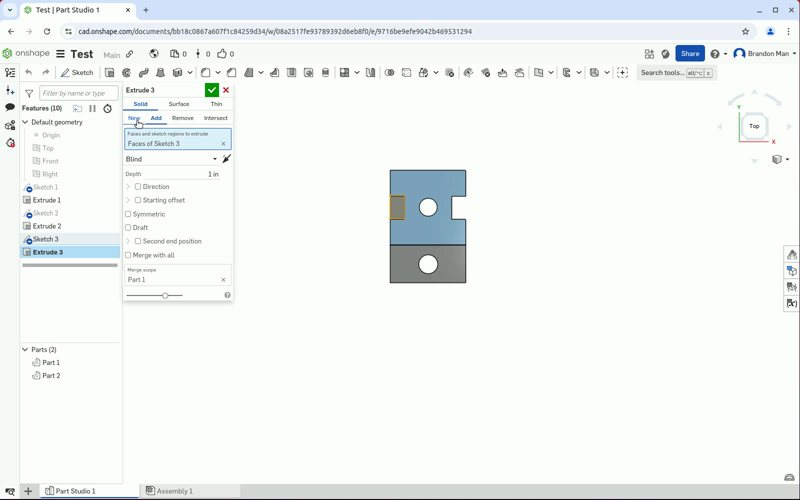
click(137, 120)
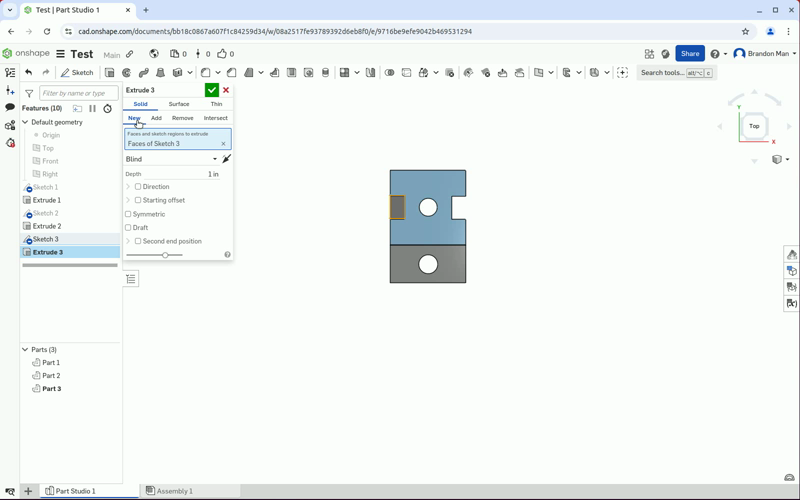
key(tab, 4)
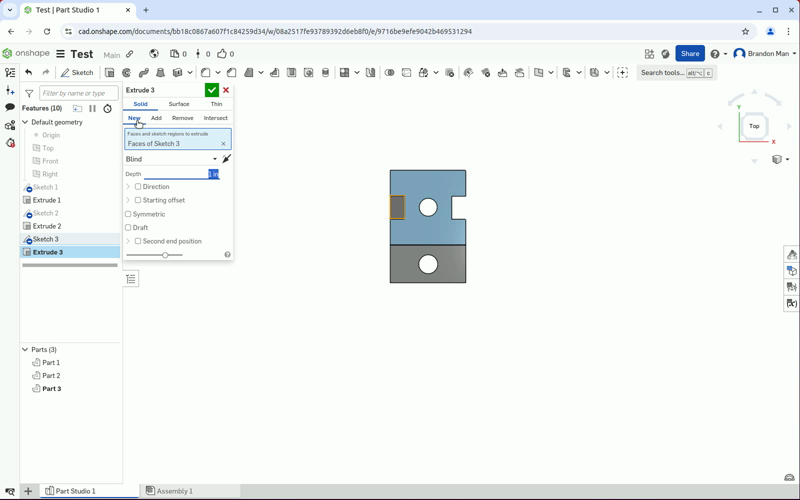
text(7.703)
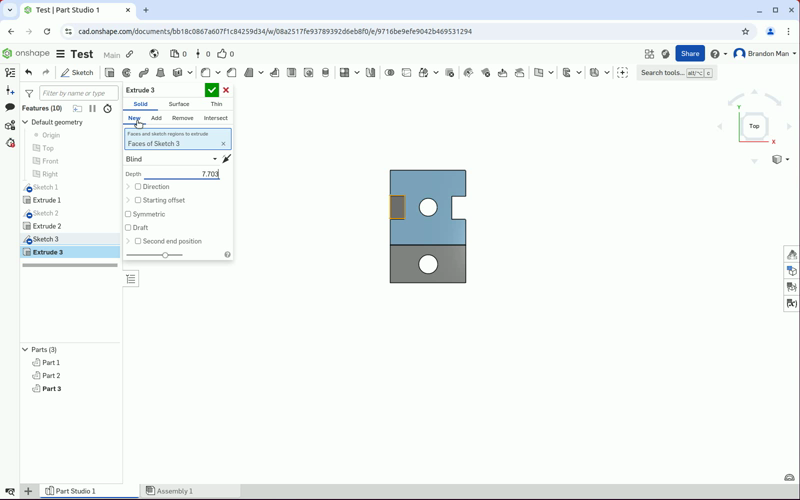
key(enter)
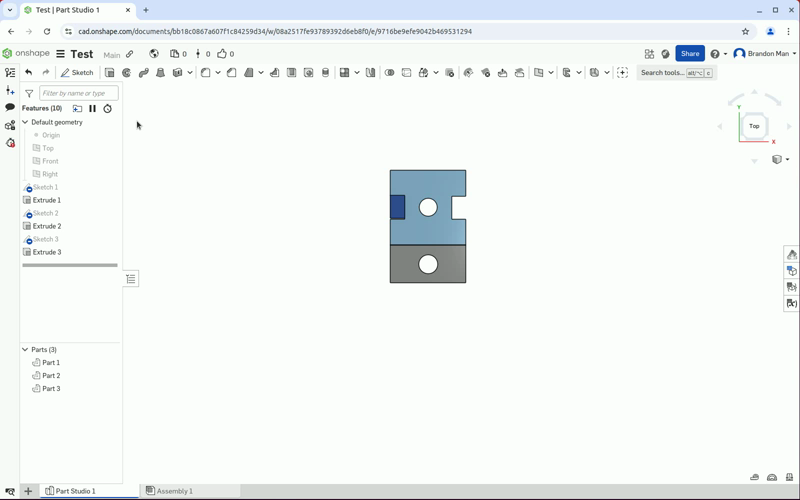
key(shift+h)
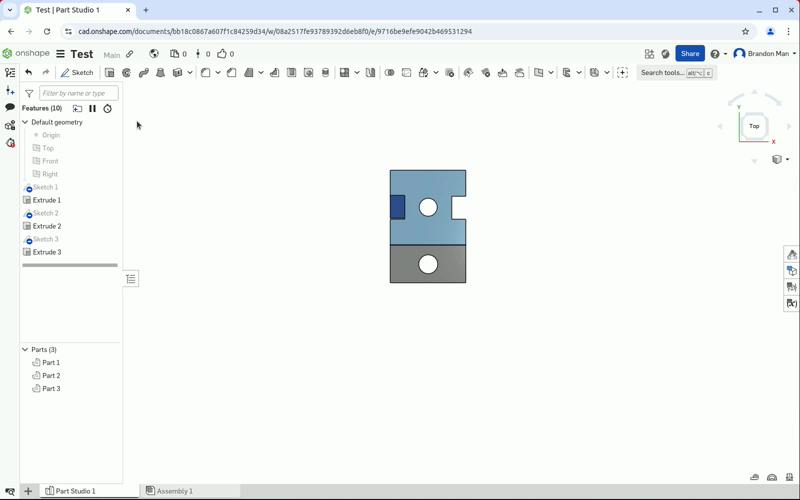
key(shift+h)
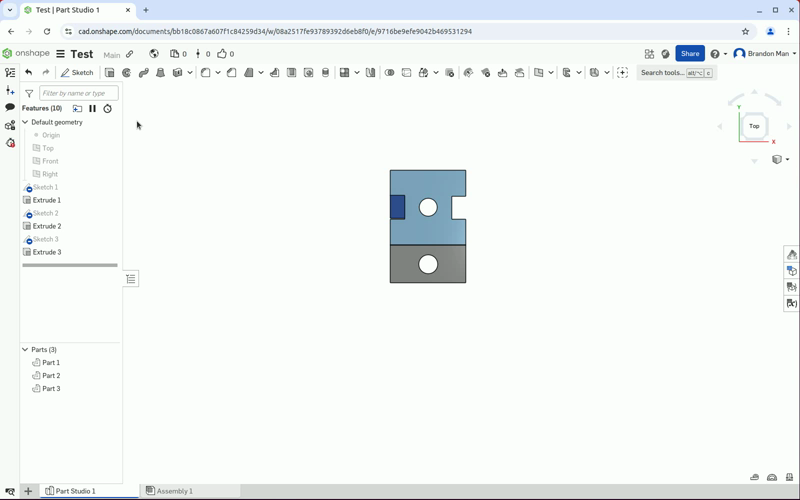
mouse_move(73, 189)
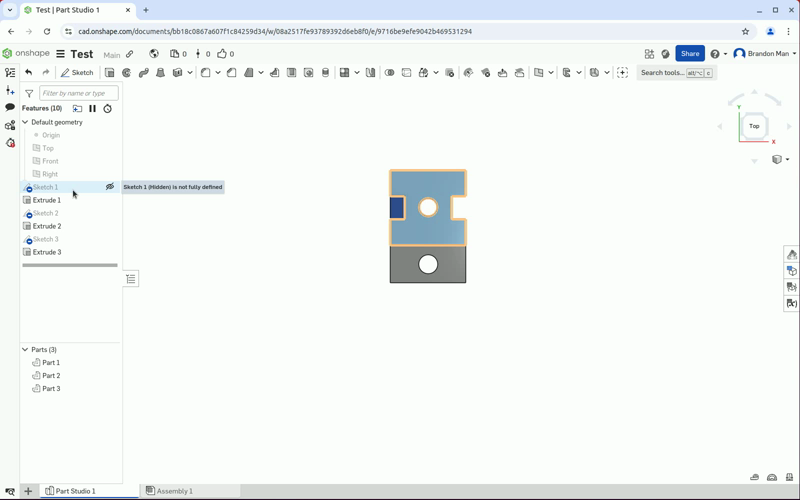
click(73, 189)
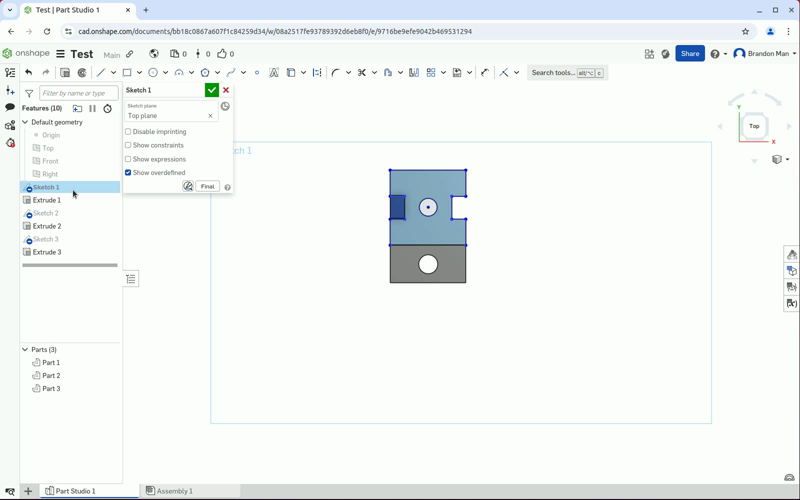
mouse_move(229, 92)
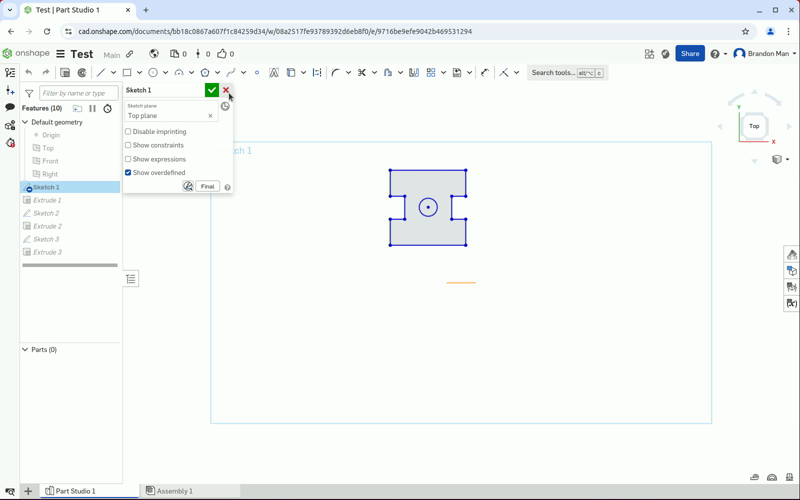
click(229, 92)
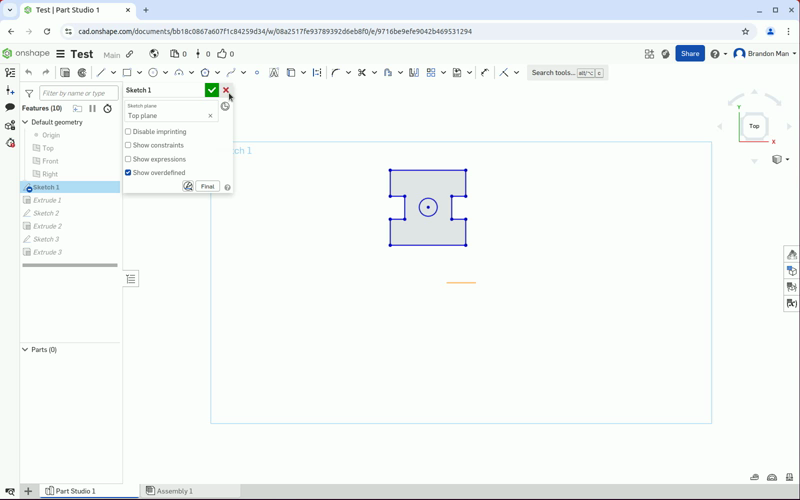
key(shift+s)
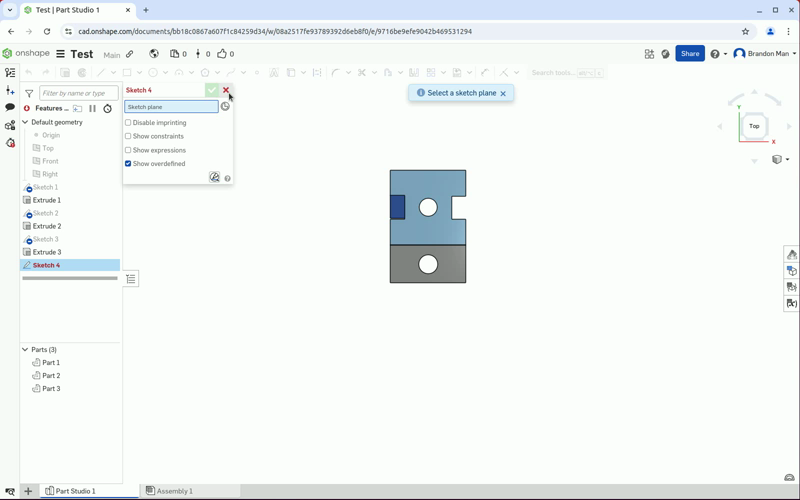
mouse_move(73, 150)
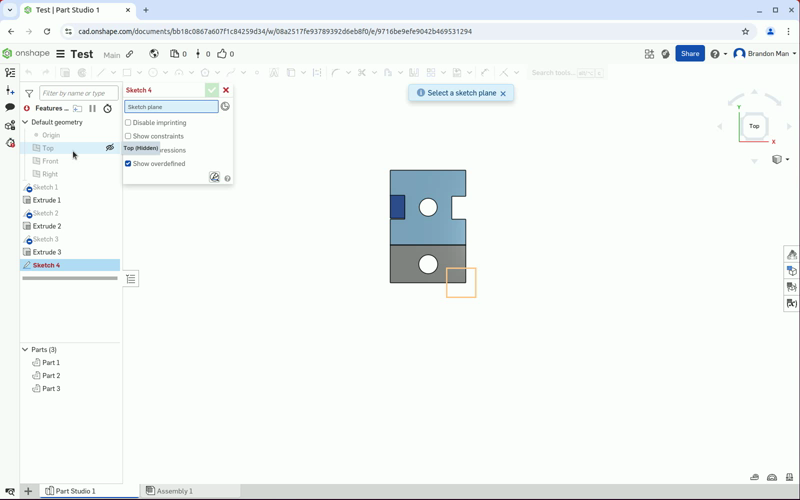
click(73, 150)
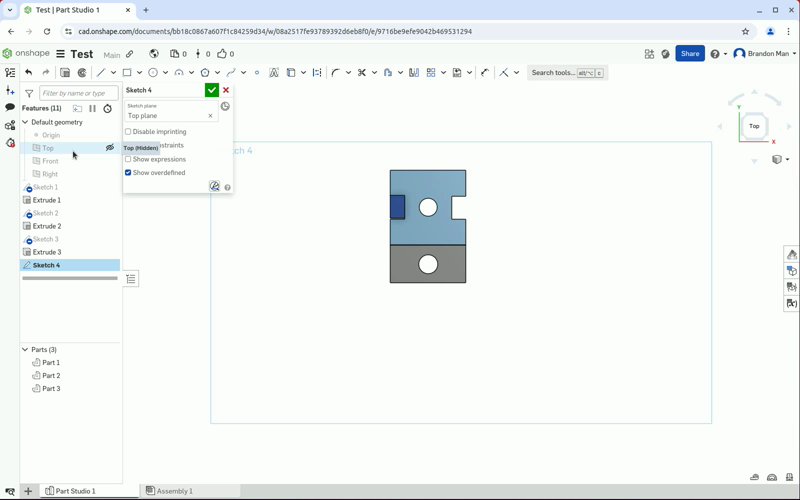
mouse_move(73, 352)
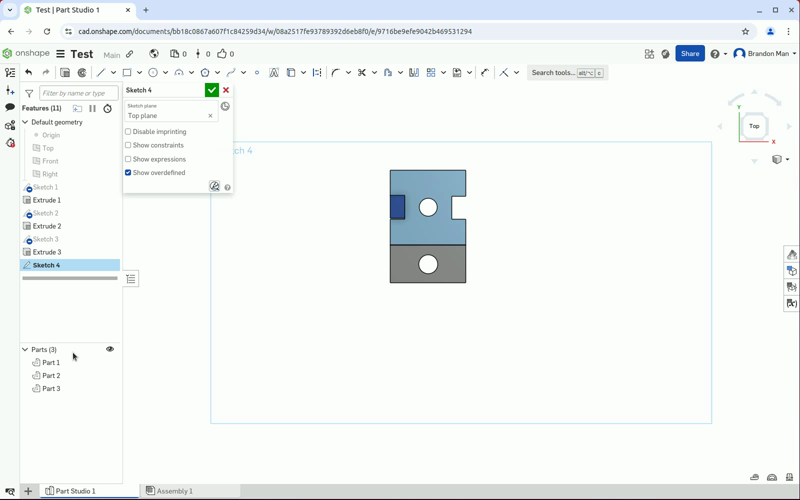
key(y)
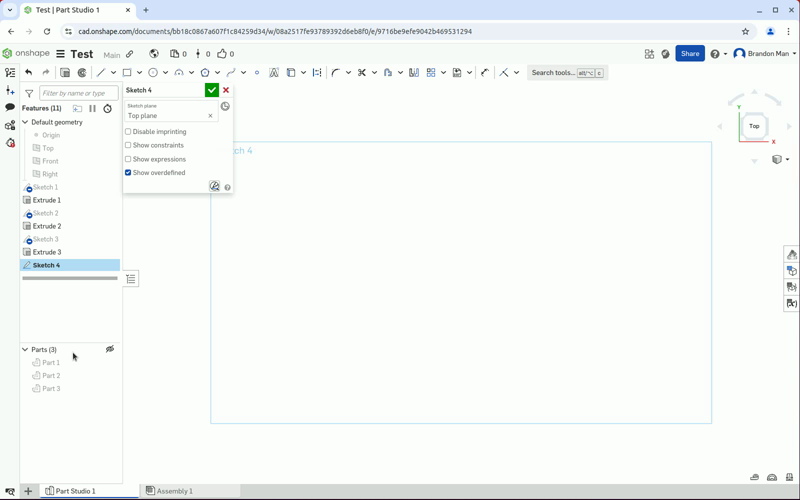
key(l)
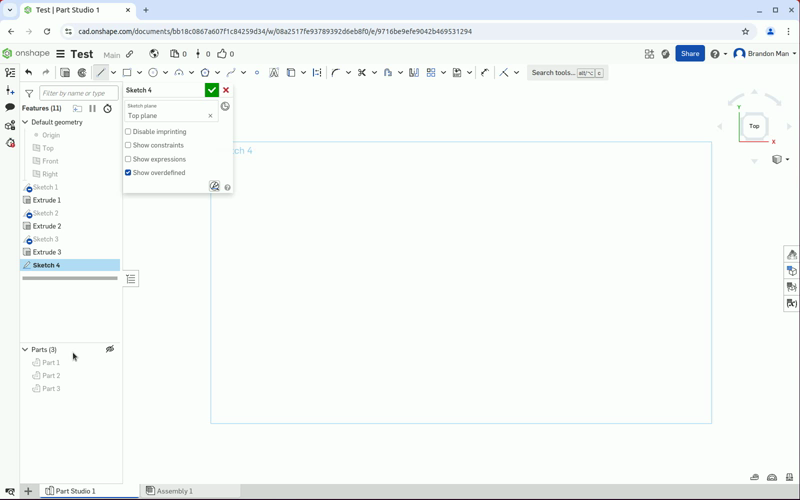
key_down(shift)
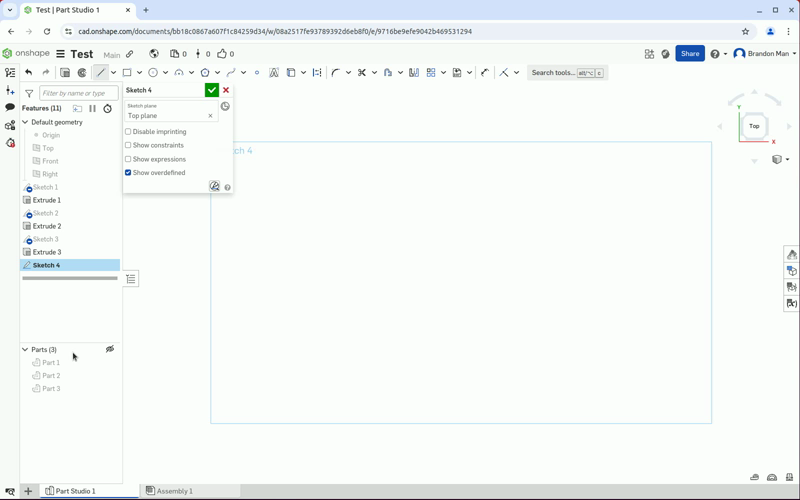
mouse_move(451, 218)
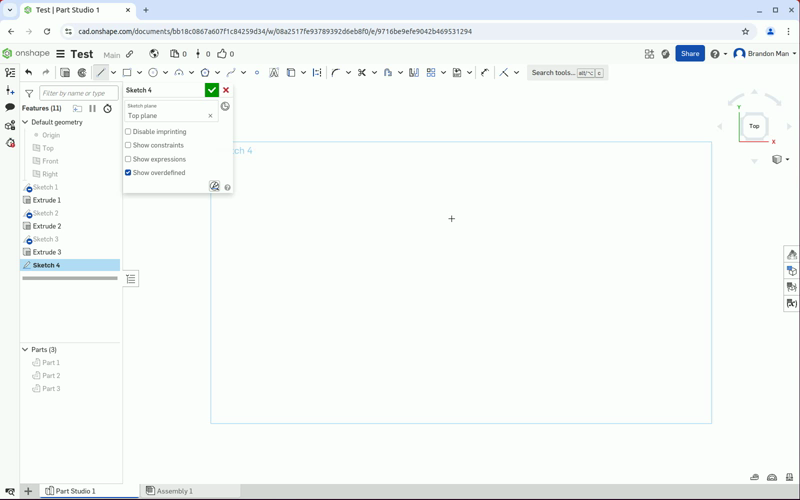
click(451, 218)
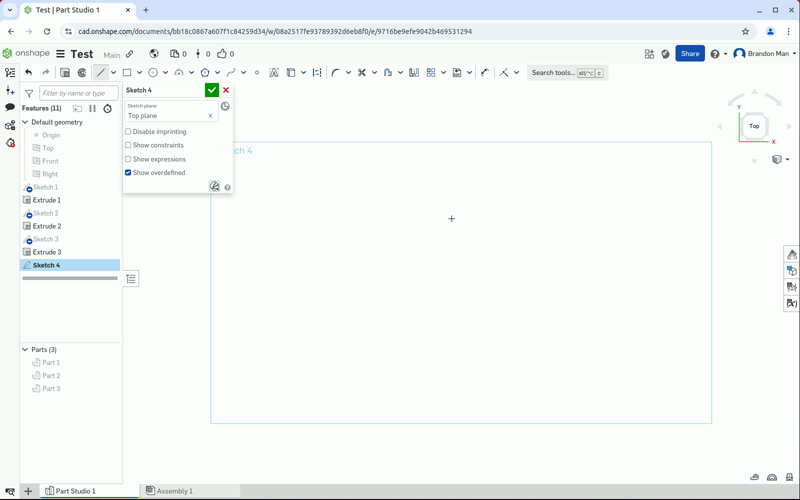
key_up(shift)
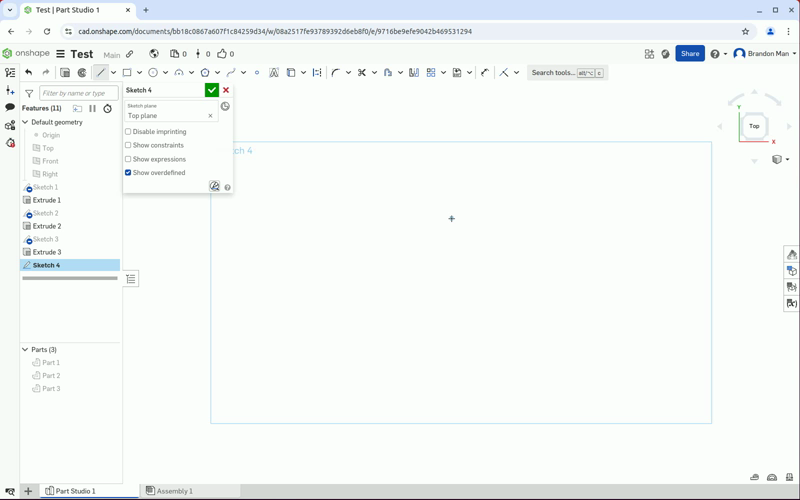
key_down(shift)
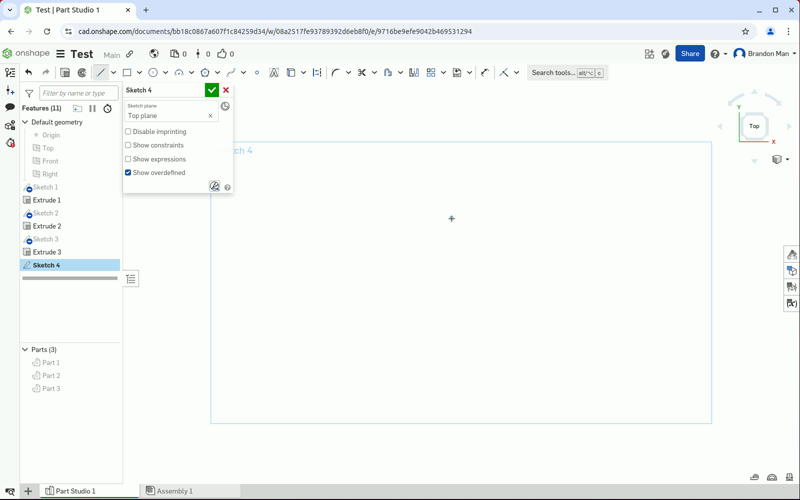
mouse_move(481, 218)
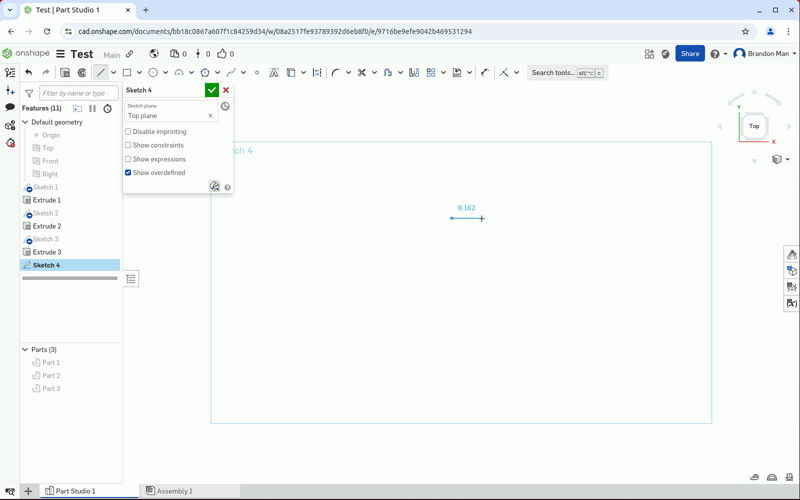
mouse_move(466, 218)
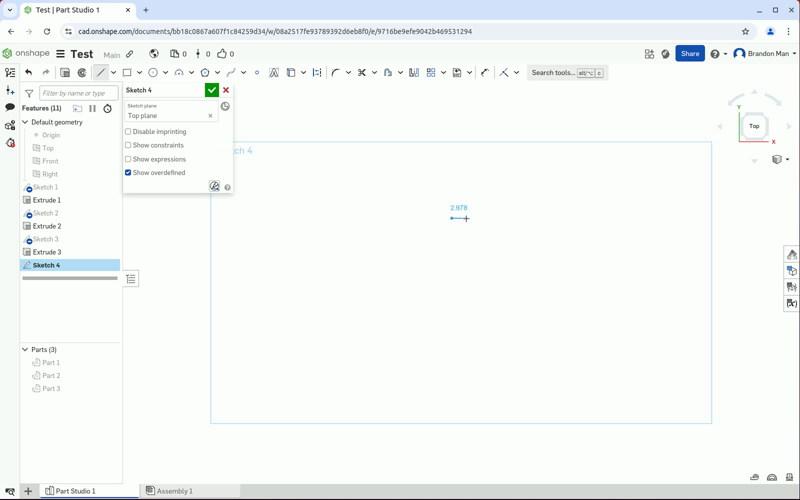
click(466, 218)
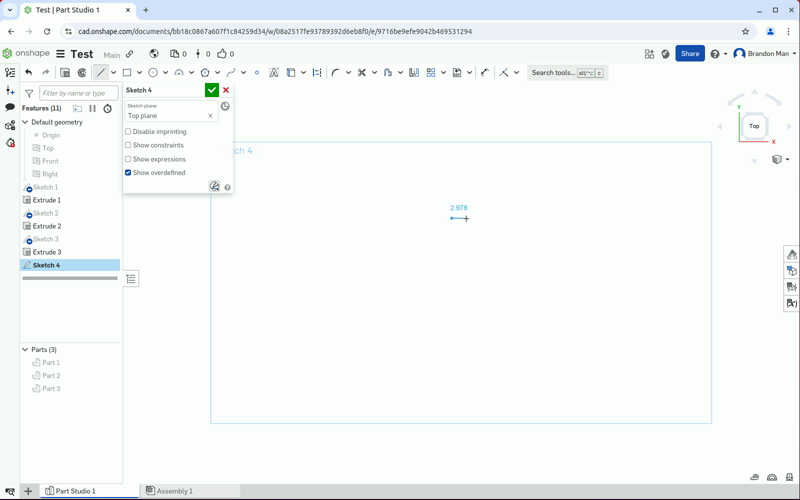
key_up(shift)
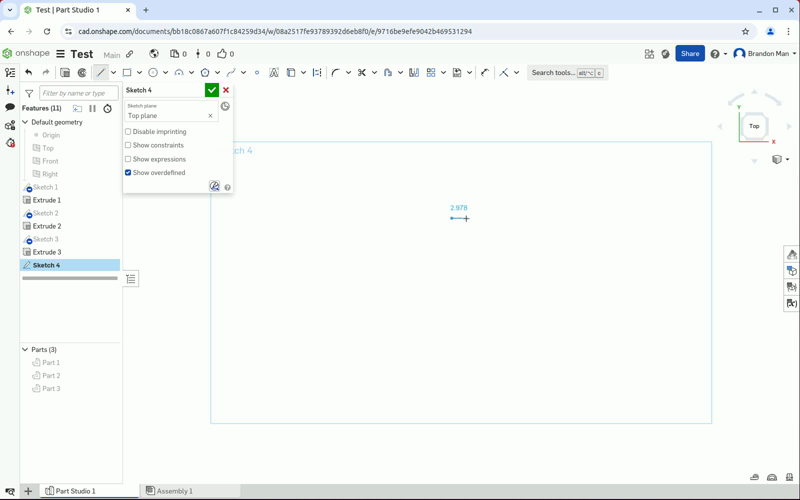
key_down(shift)
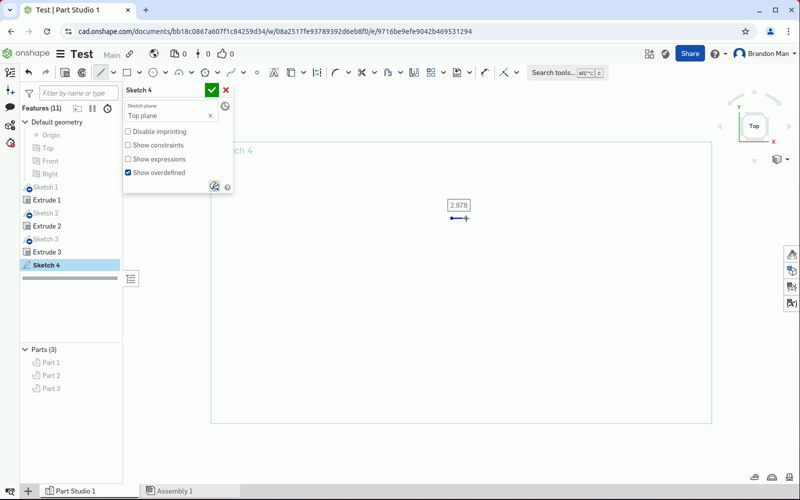
mouse_move(496, 218)
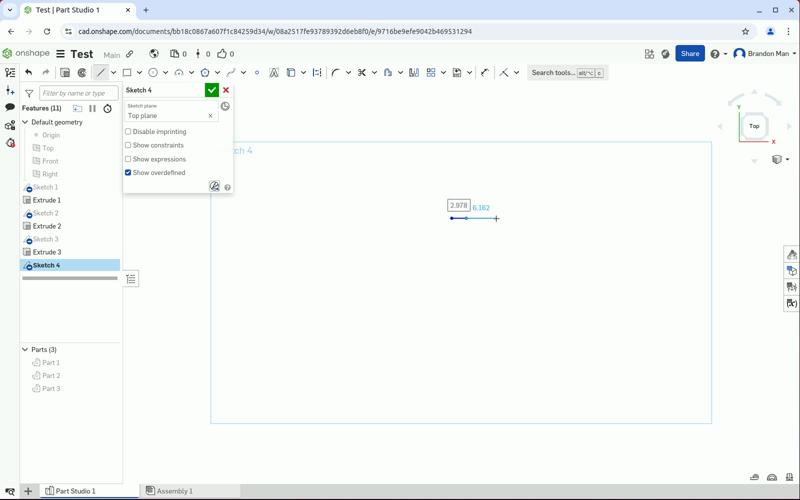
mouse_move(466, 195)
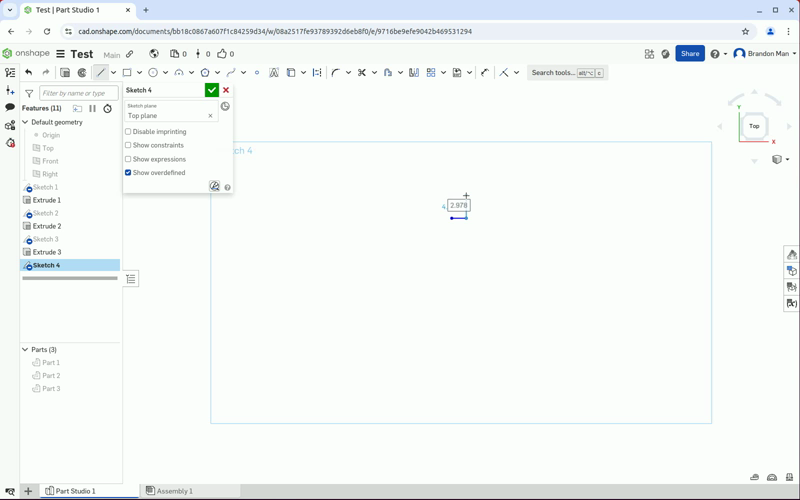
click(466, 195)
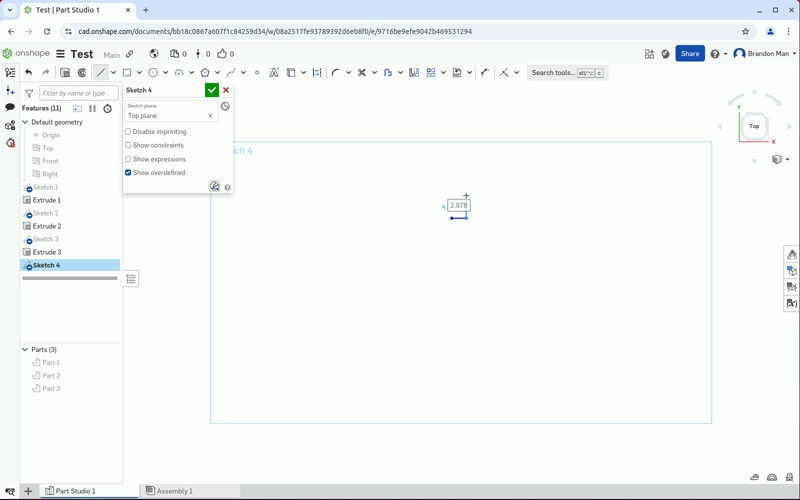
key_up(shift)
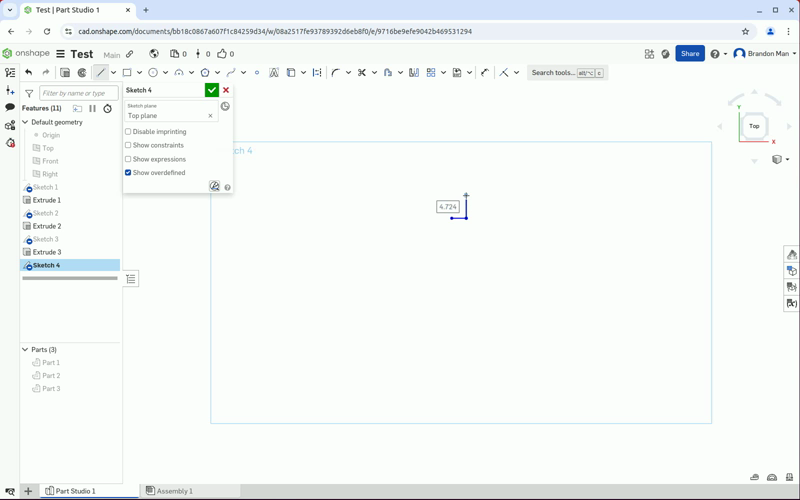
key_down(shift)
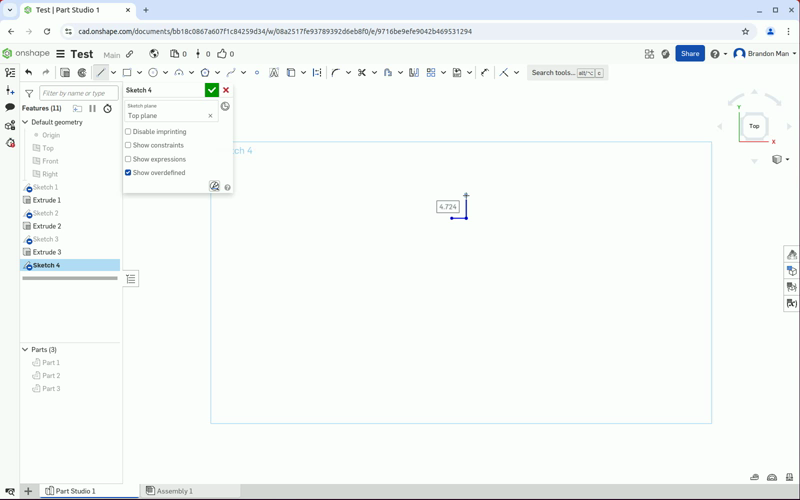
mouse_move(496, 195)
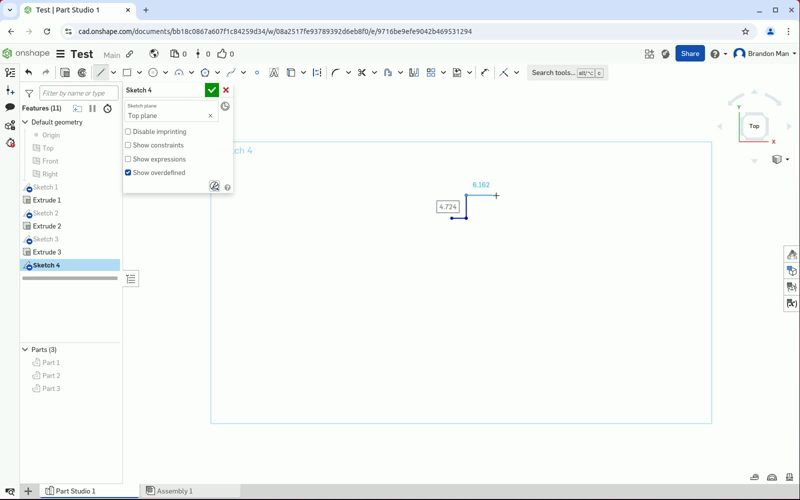
mouse_move(451, 195)
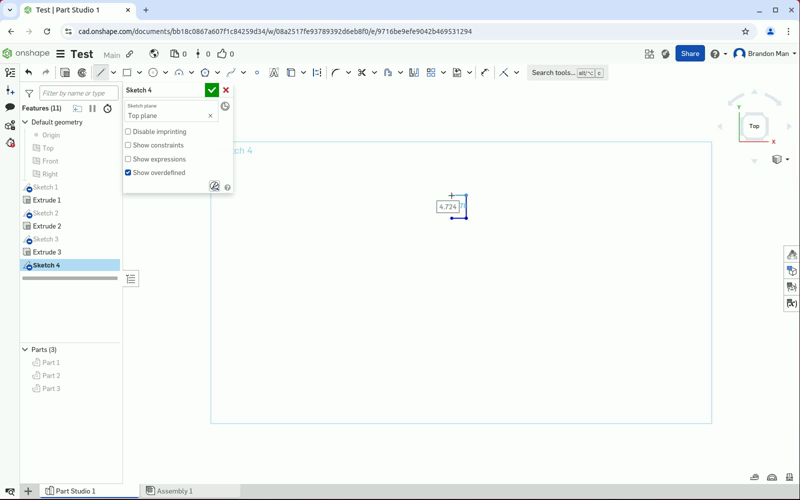
click(451, 195)
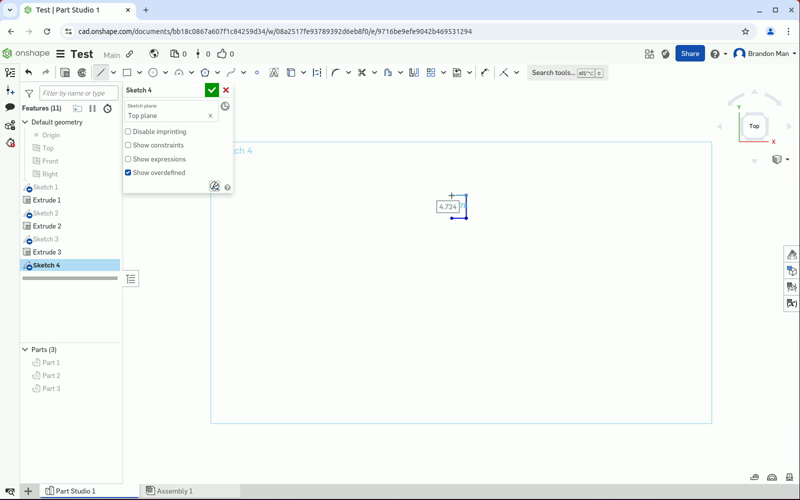
key_up(shift)
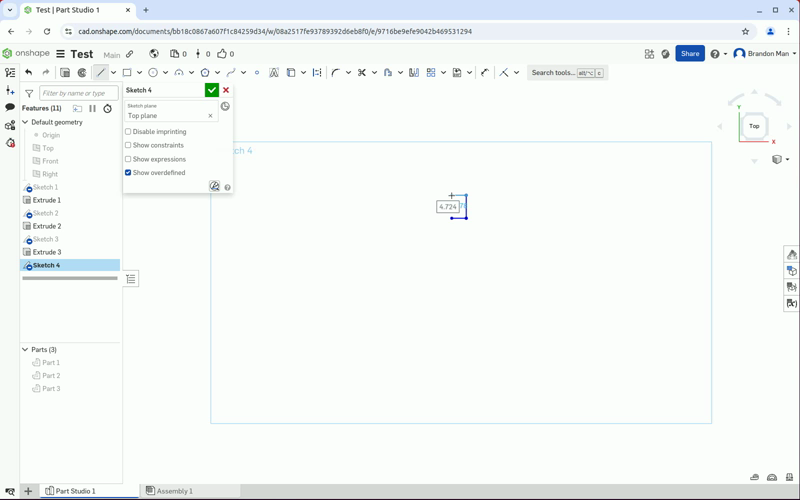
mouse_move(481, 195)
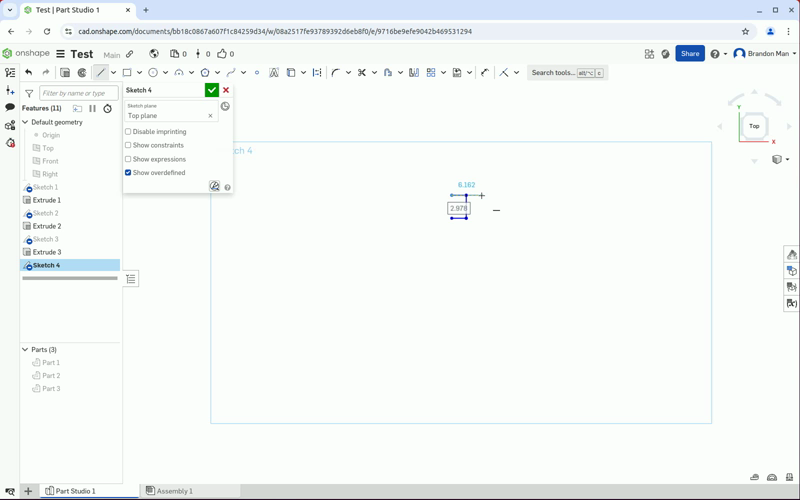
key_down(shift)
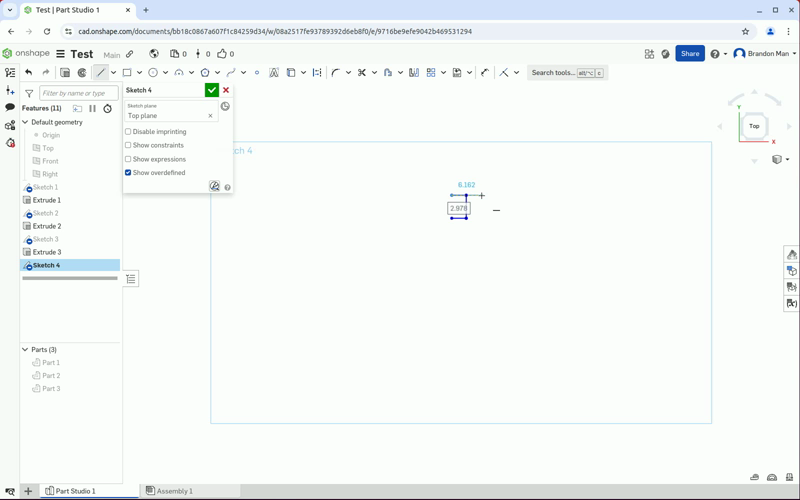
mouse_move(451, 218)
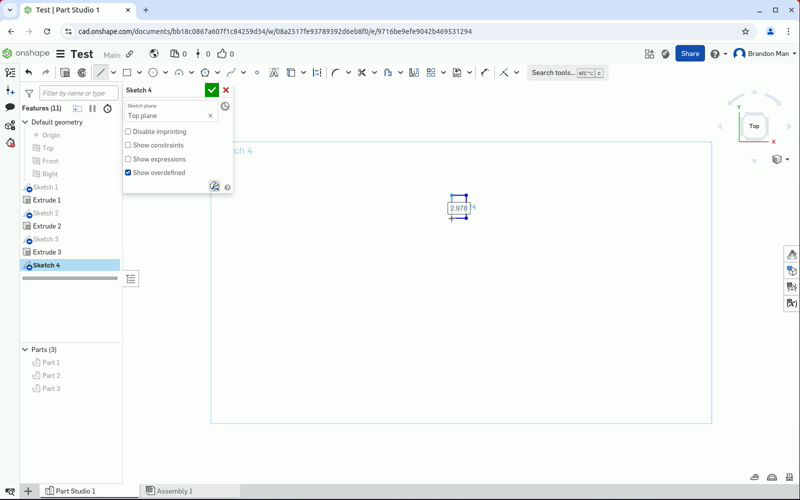
key_up(shift)
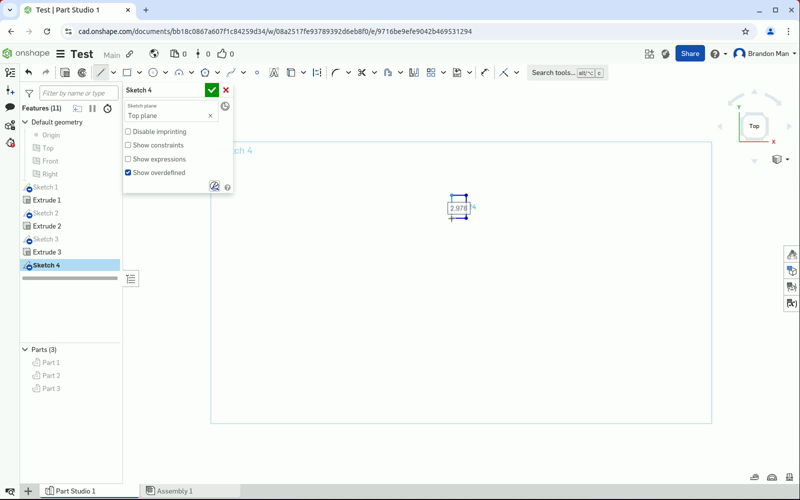
click(451, 218)
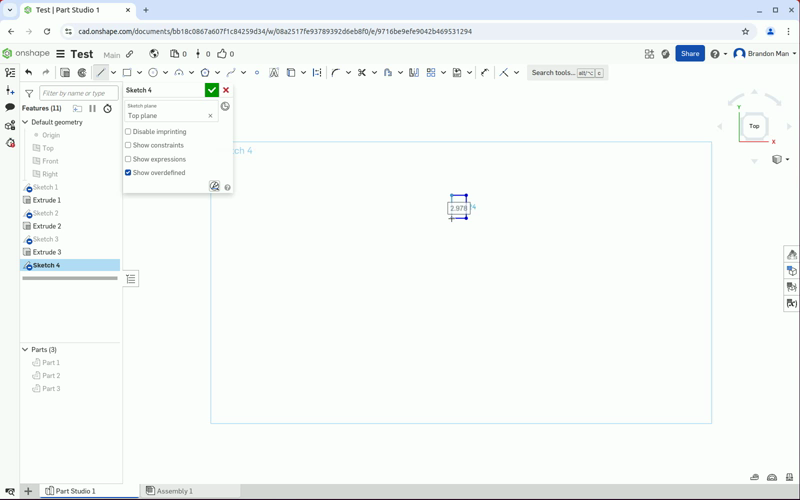
key(esc)
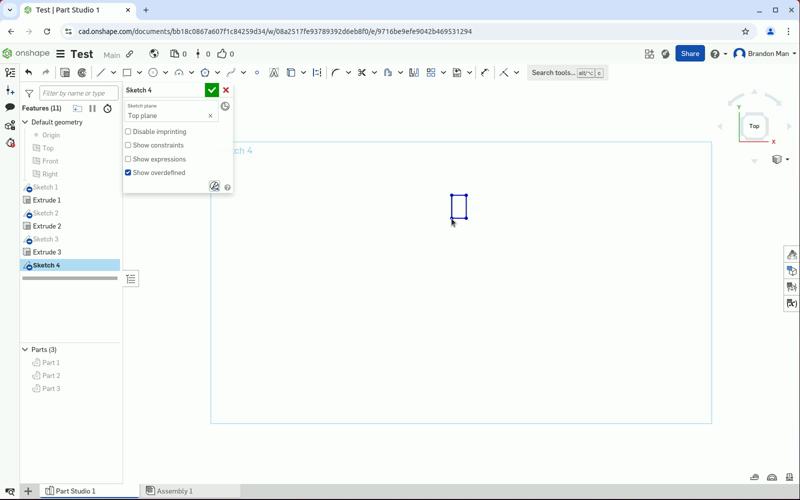
mouse_move(457, 202)
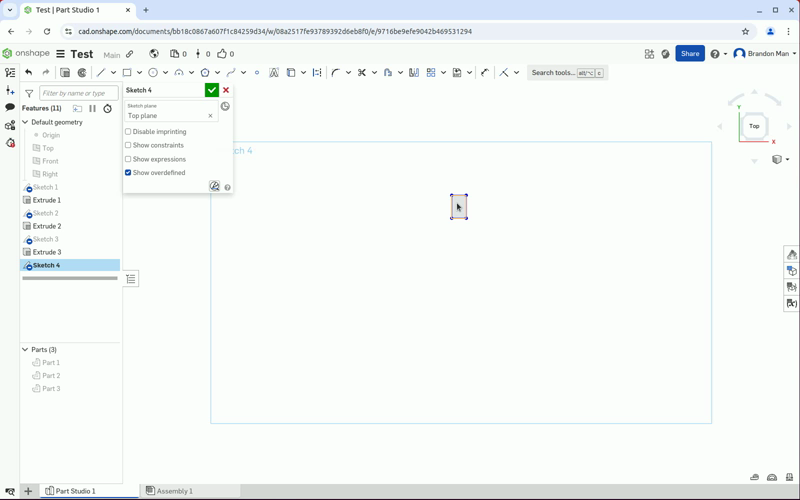
scroll(6)
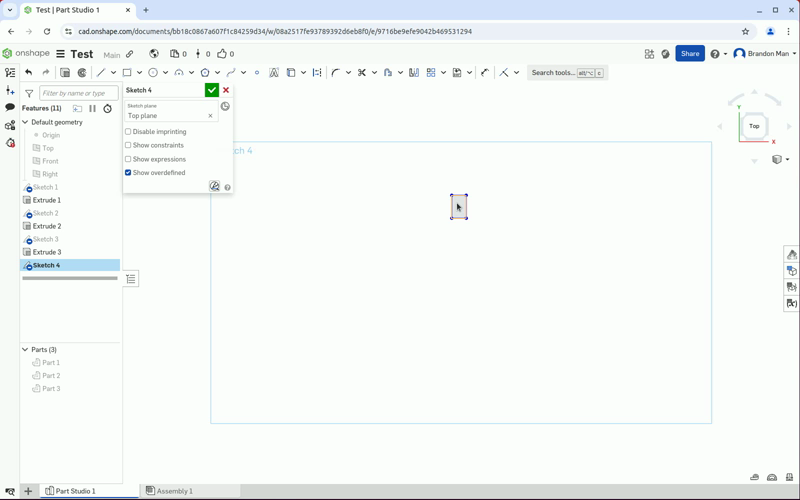
scroll(6)
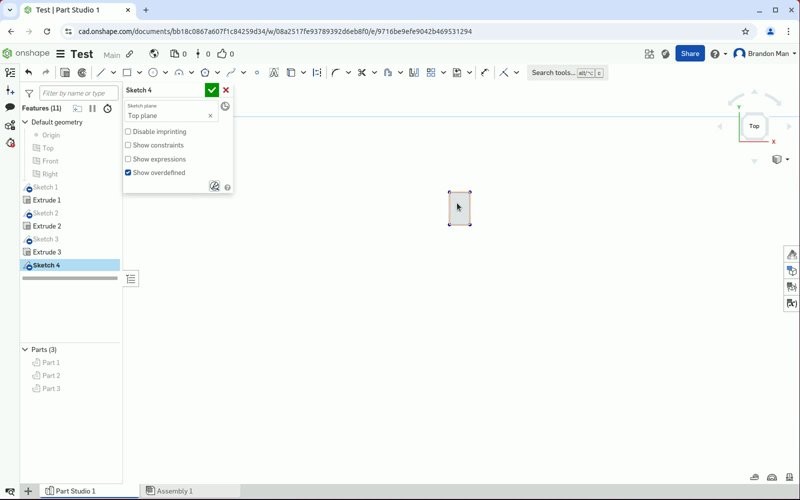
scroll(6)
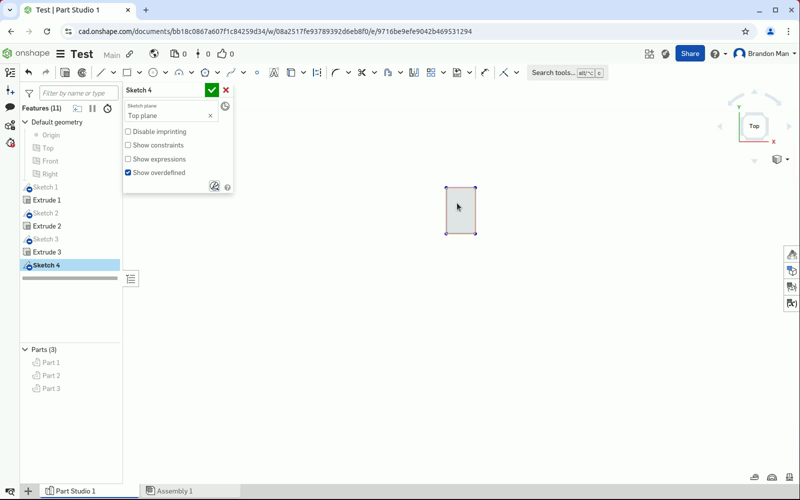
scroll(6)
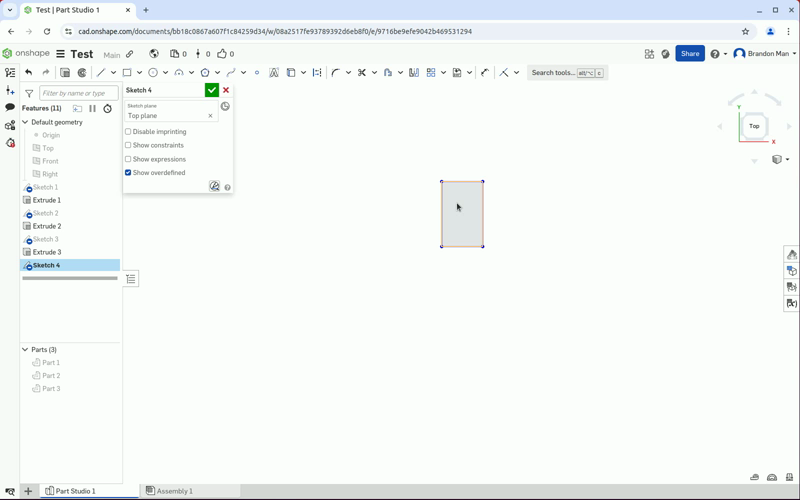
scroll(6)
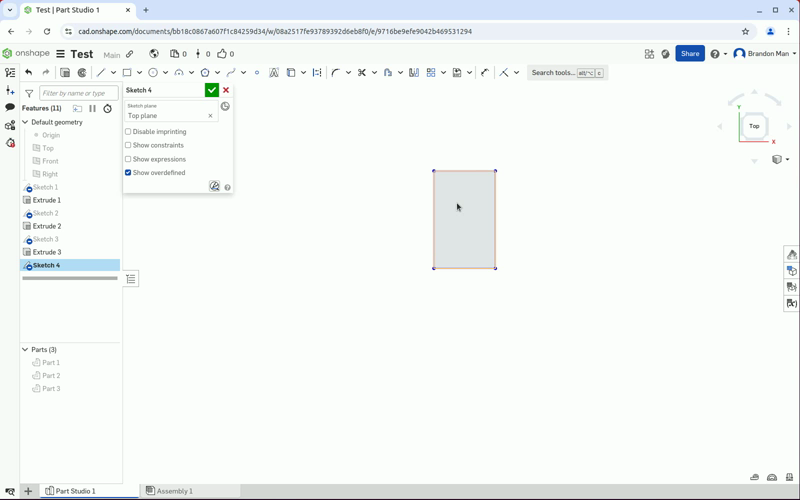
scroll(6)
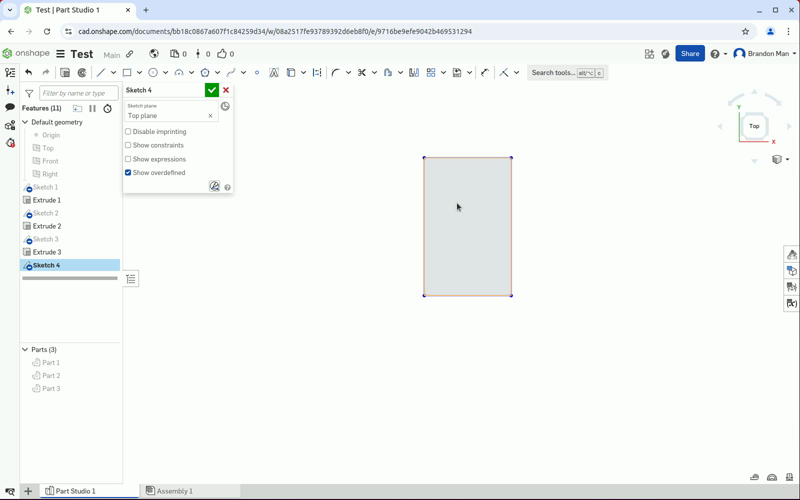
scroll(6)
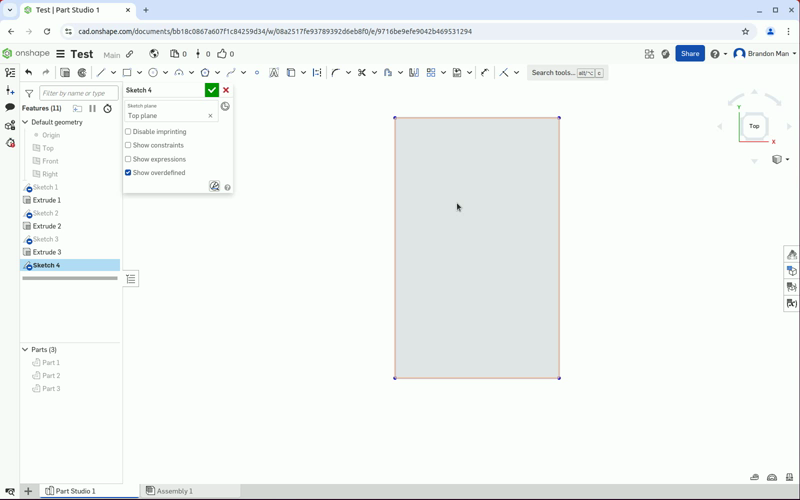
click(457, 202)
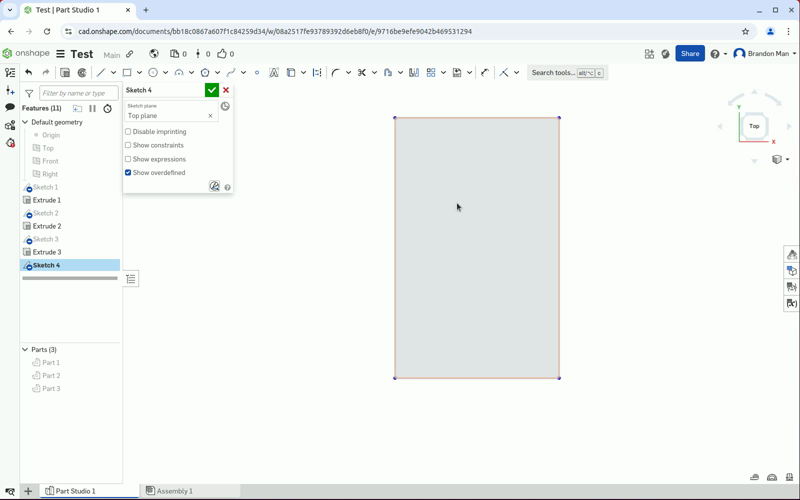
scroll(-6)
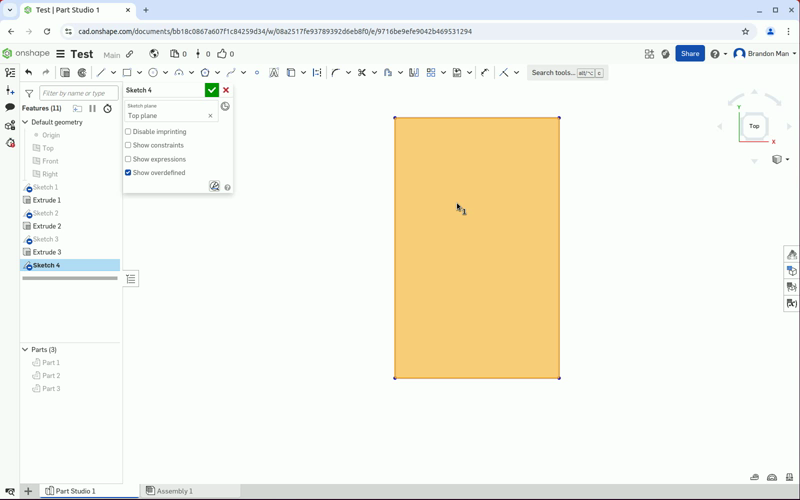
scroll(-6)
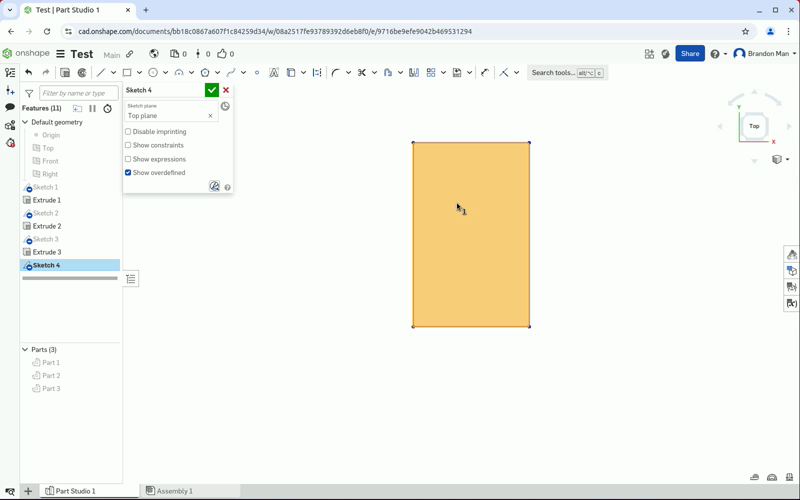
scroll(-6)
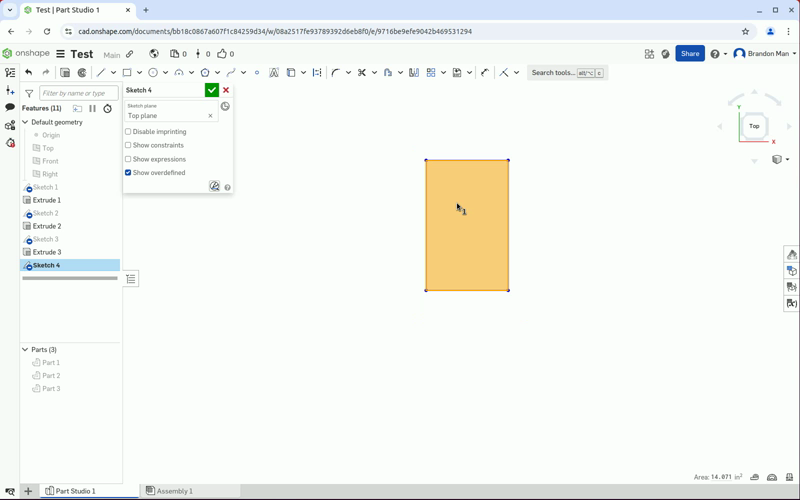
scroll(-6)
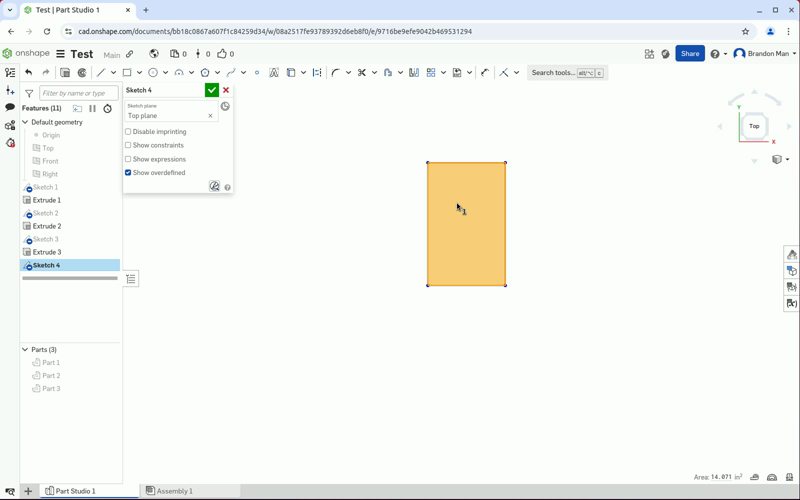
scroll(-6)
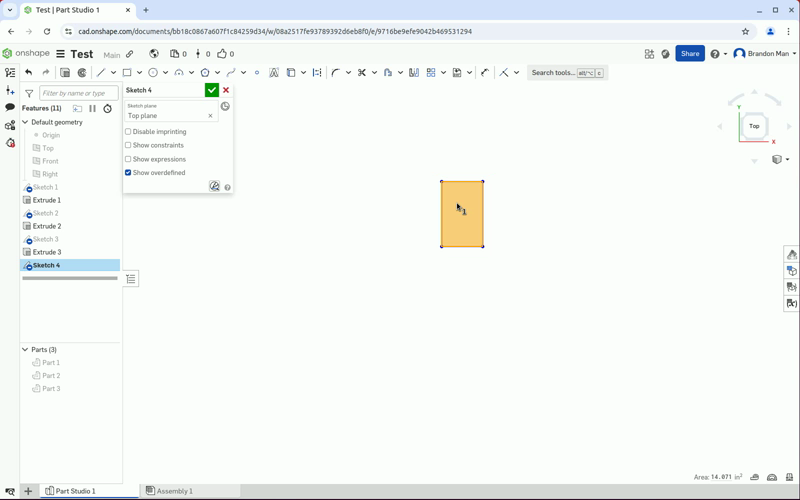
scroll(-6)
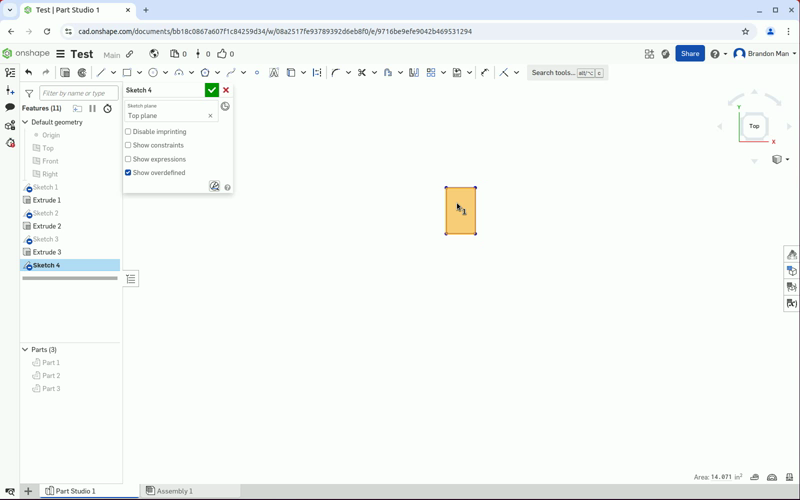
scroll(-6)
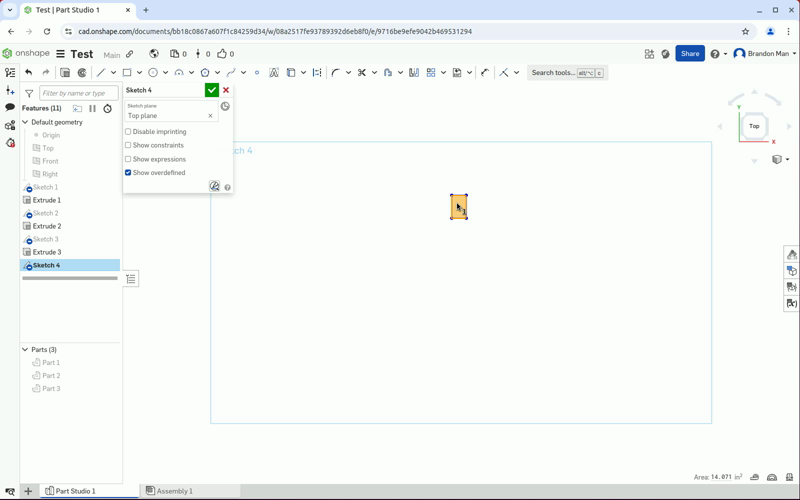
mouse_move(73, 352)
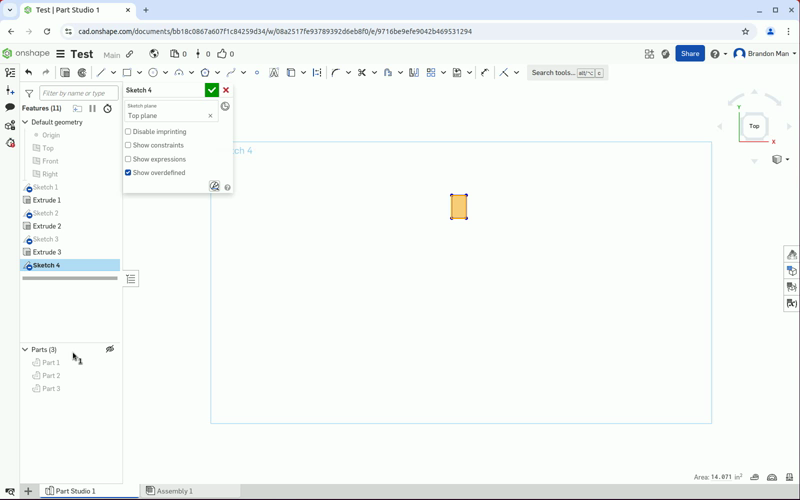
key(shift+y)
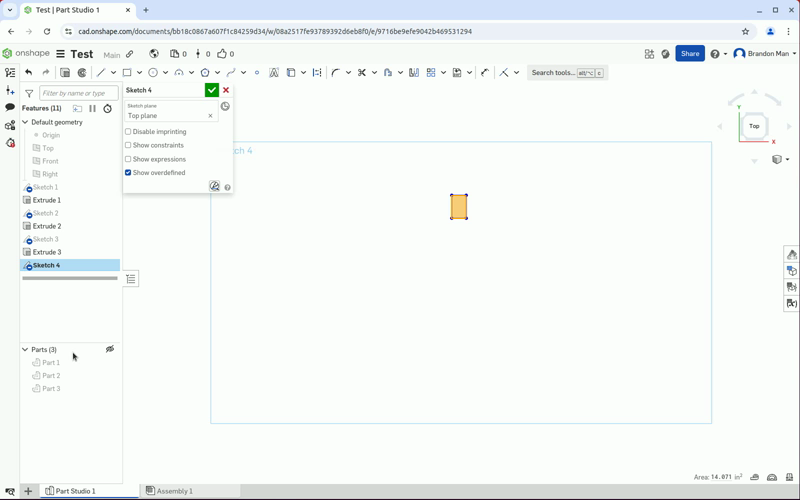
key(shift+e)
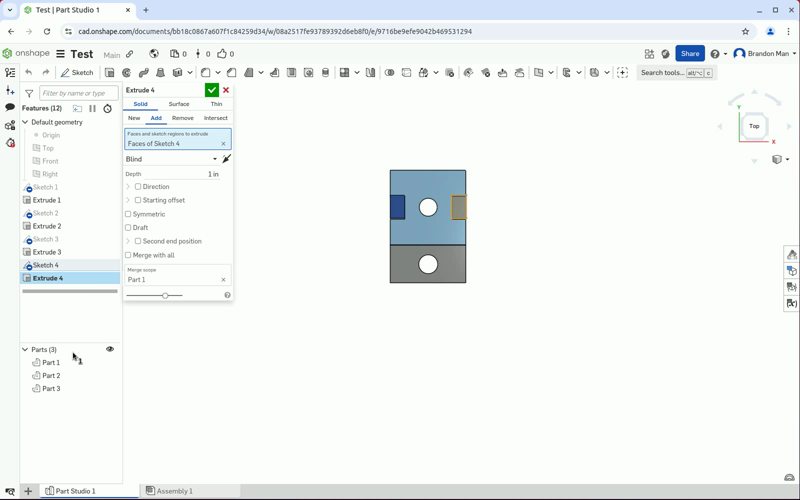
mouse_move(143, 106)
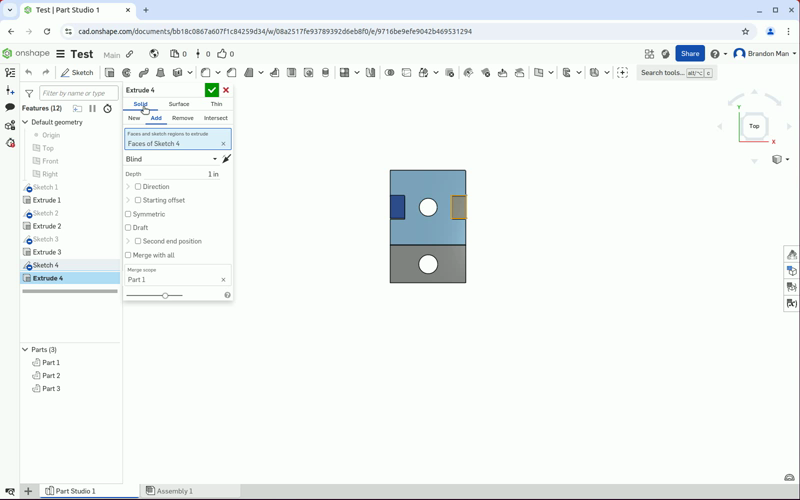
click(143, 106)
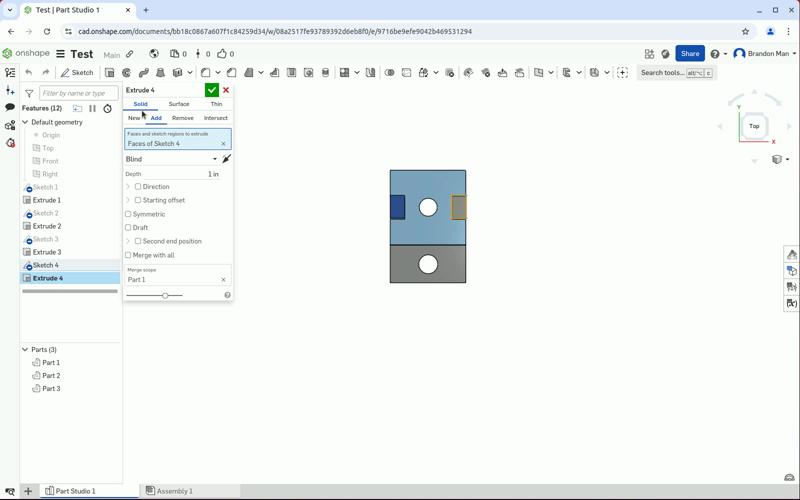
mouse_move(137, 120)
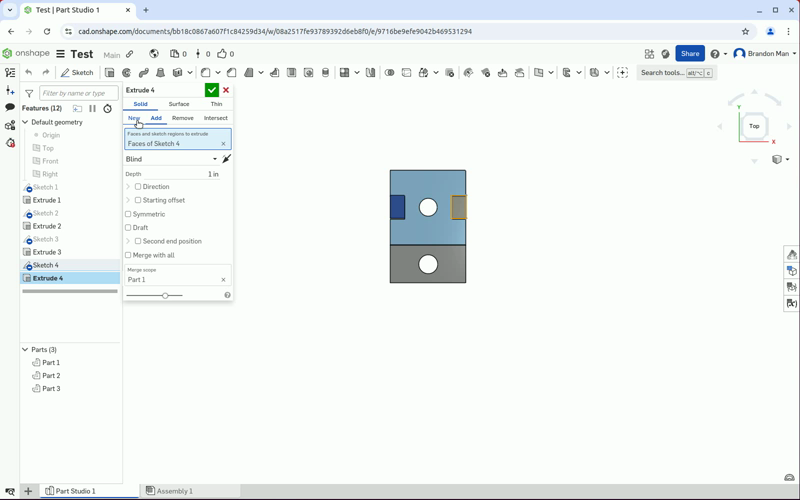
click(137, 120)
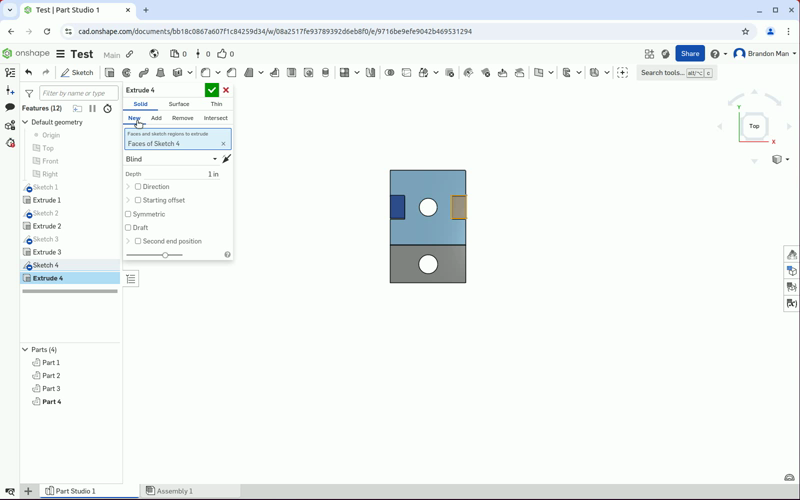
key(tab, 4)
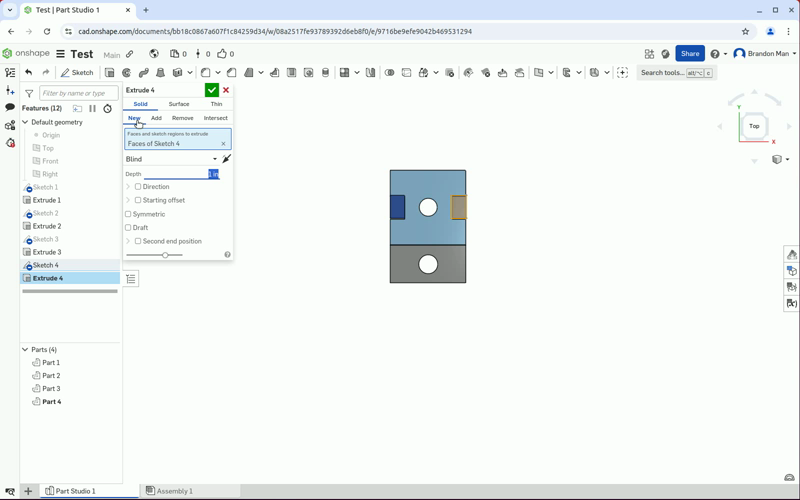
text(7.703)
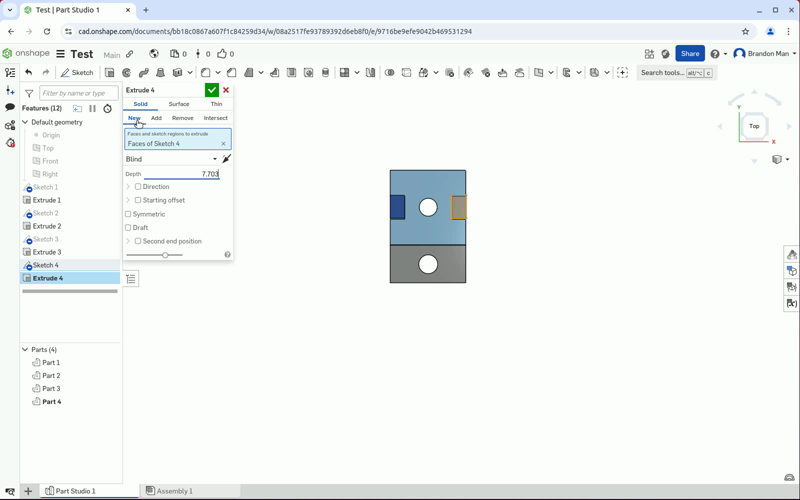
key(enter)
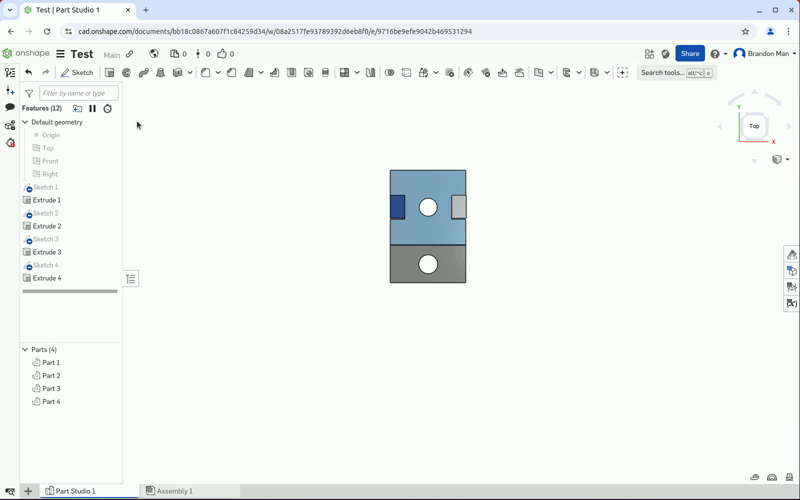
key(shift+h)
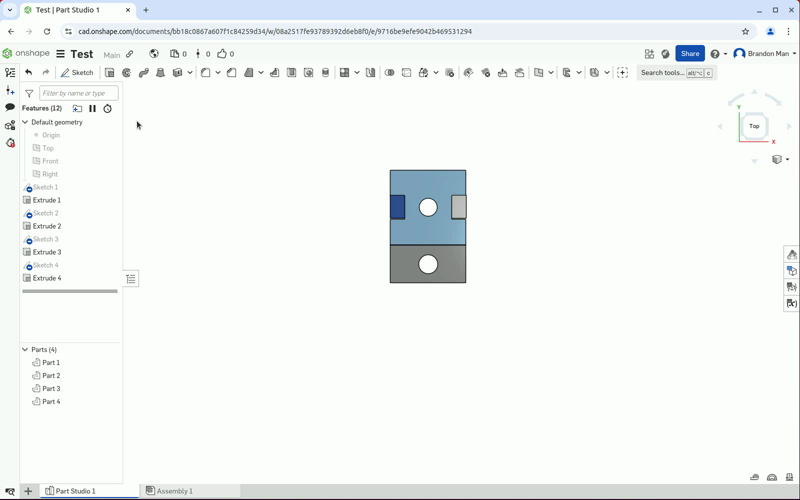
key(shift+h)
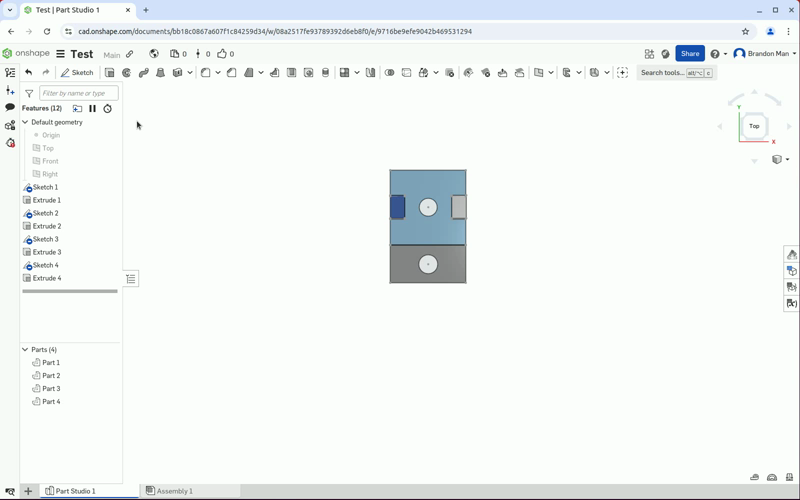
key(shift+7)
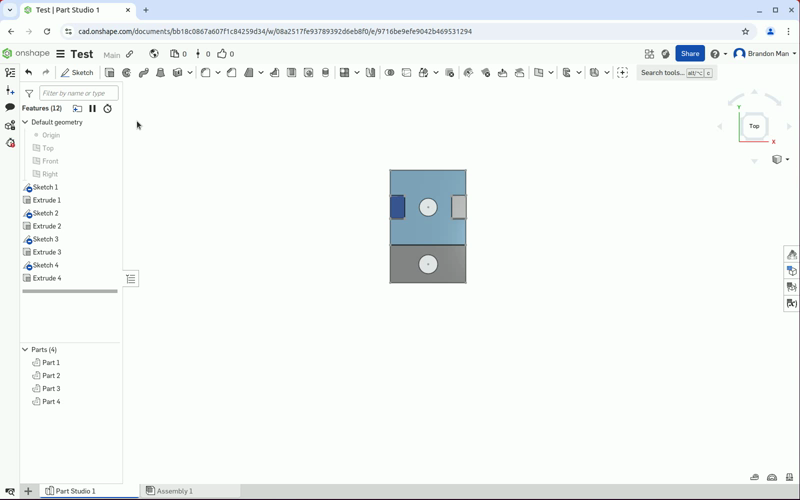
key(up, 3)
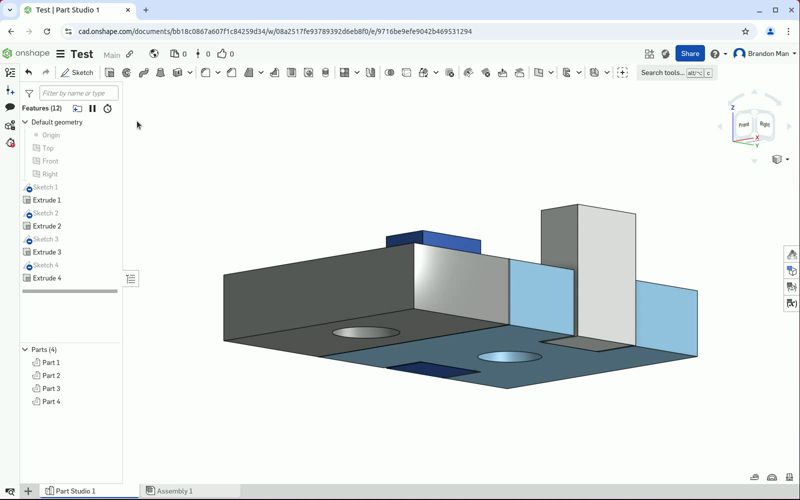
key(left, 3)
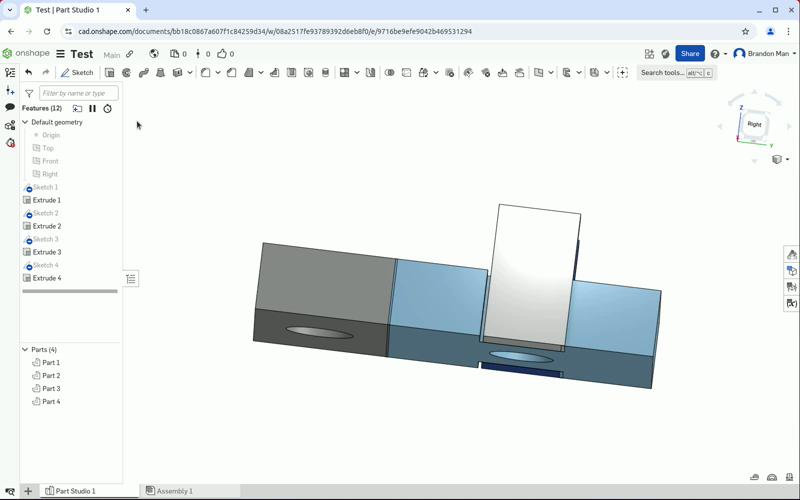
key(right, 3)
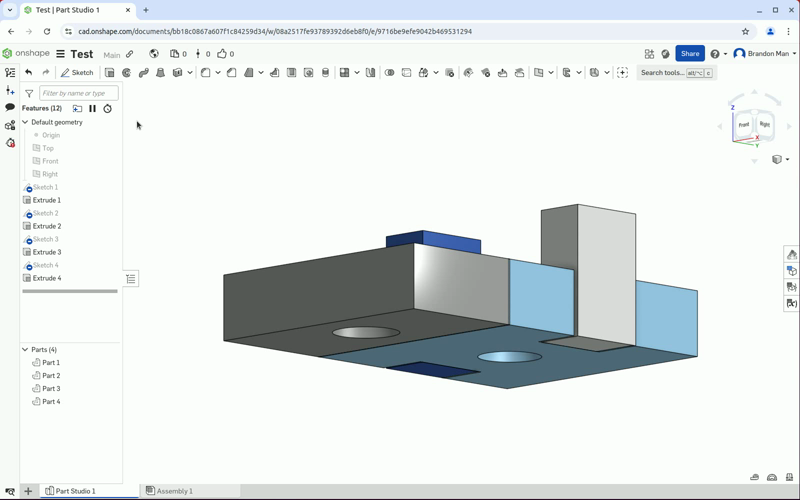
key(down, 3)
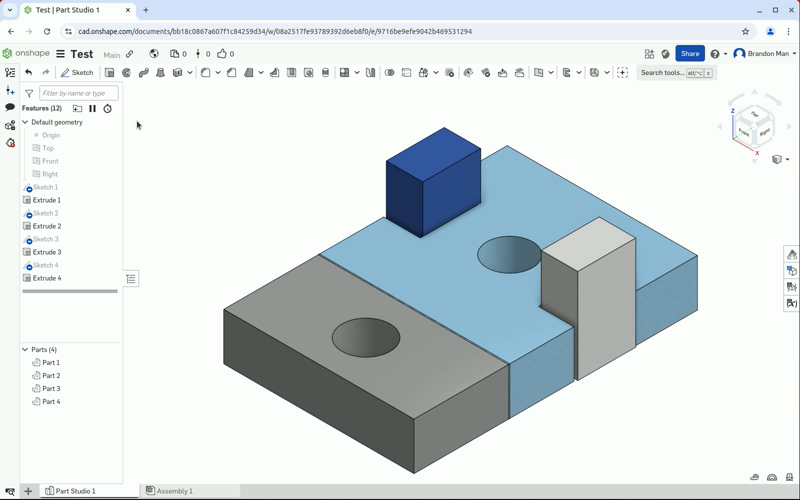
mouse_move(73, 189)
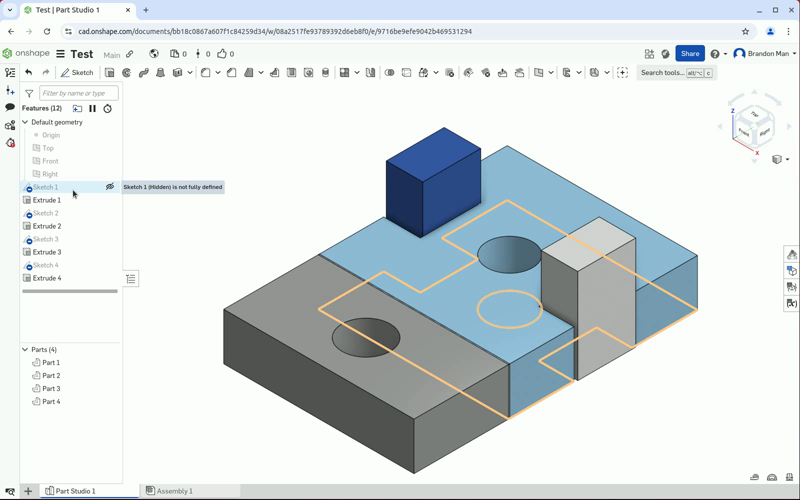
click(73, 189)